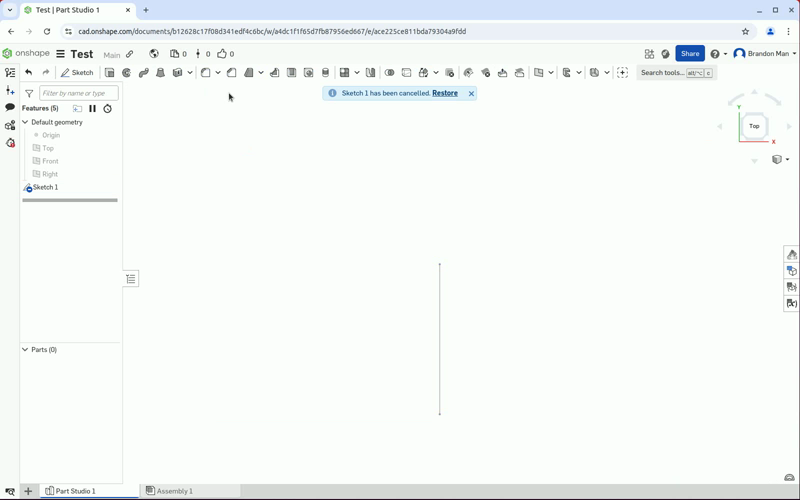
key(shift+h)
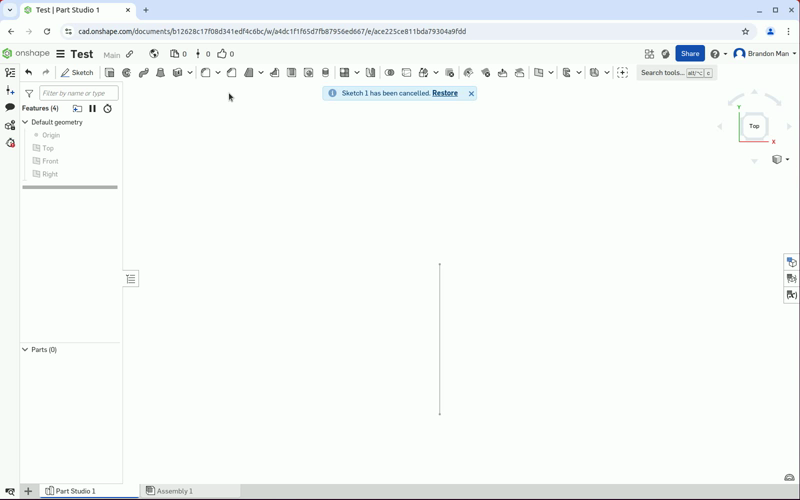
mouse_move(73, 352)
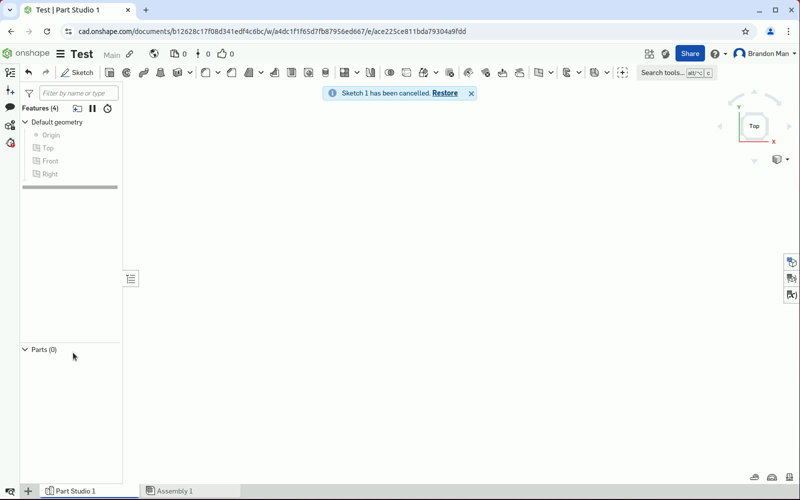
key(y)
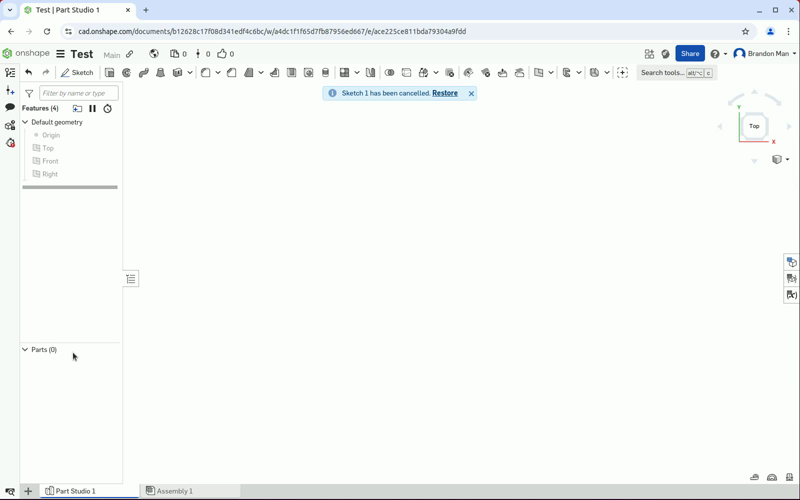
key(shift+p)
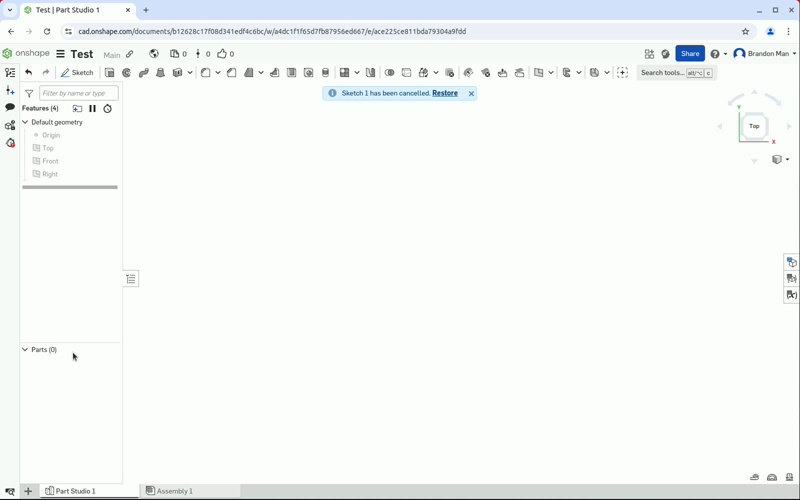
key(space)
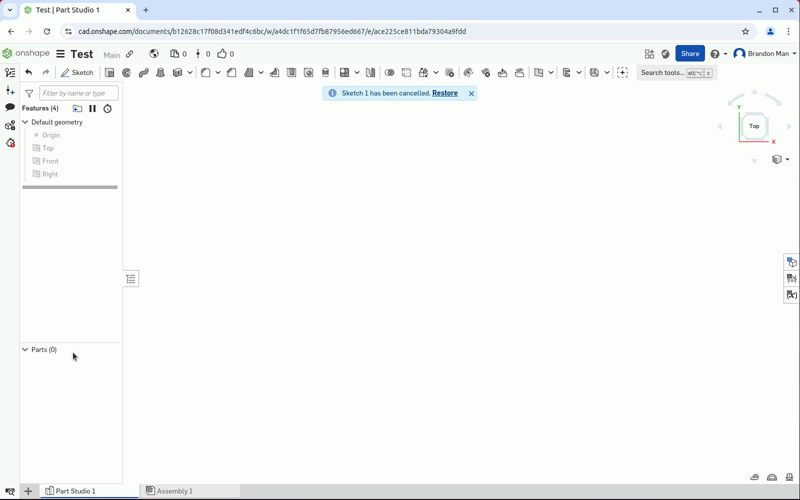
key_down(shift)
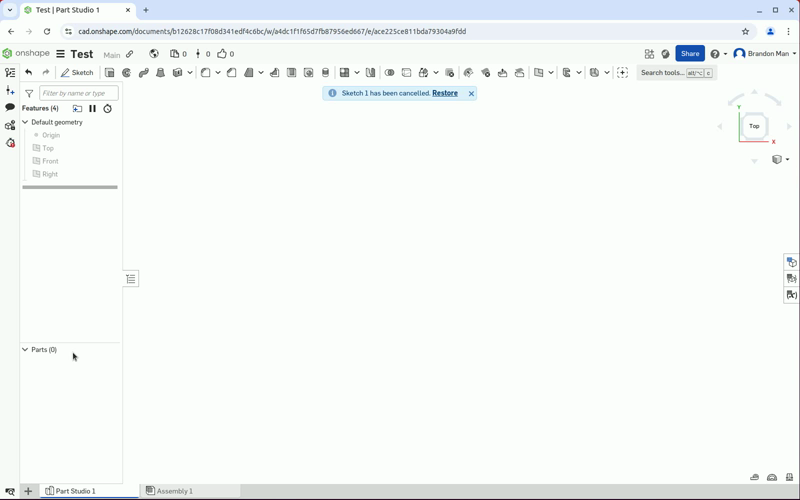
key(up)
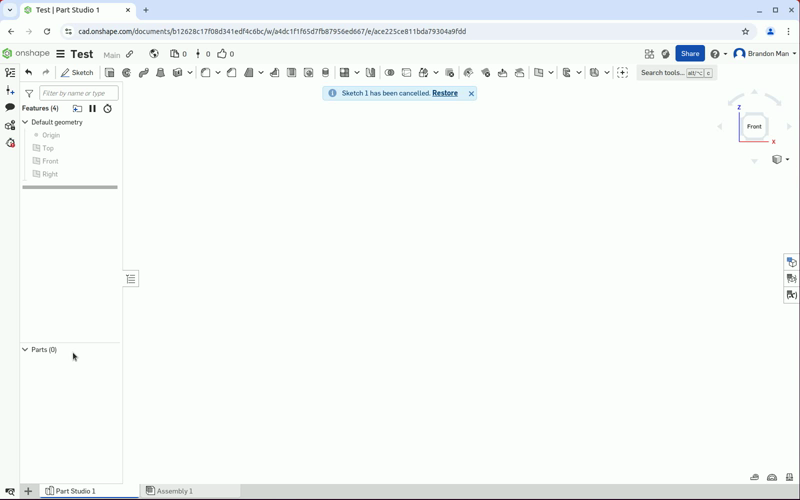
key_up(shift)
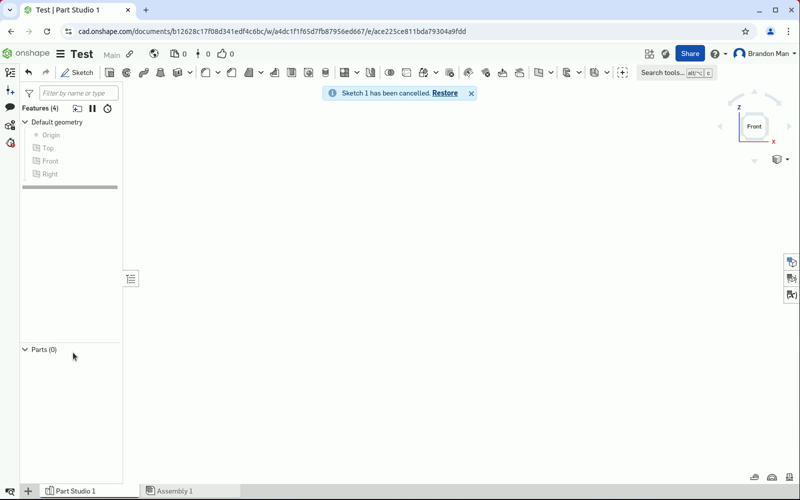
mouse_move(73, 352)
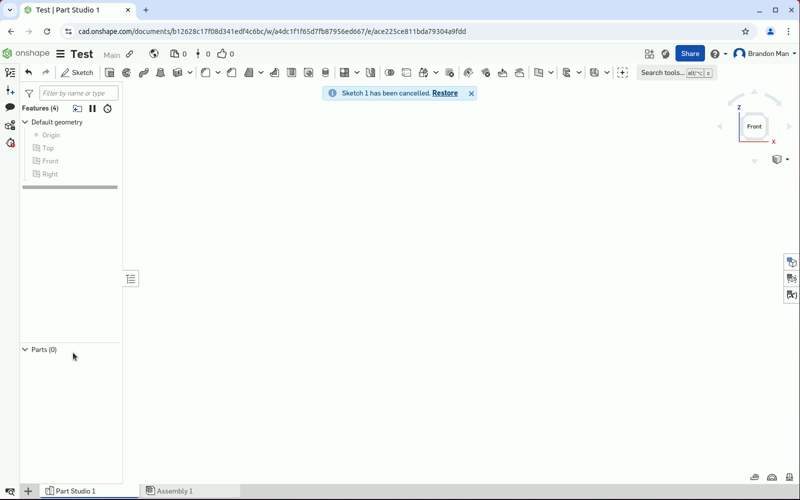
key(shift+y)
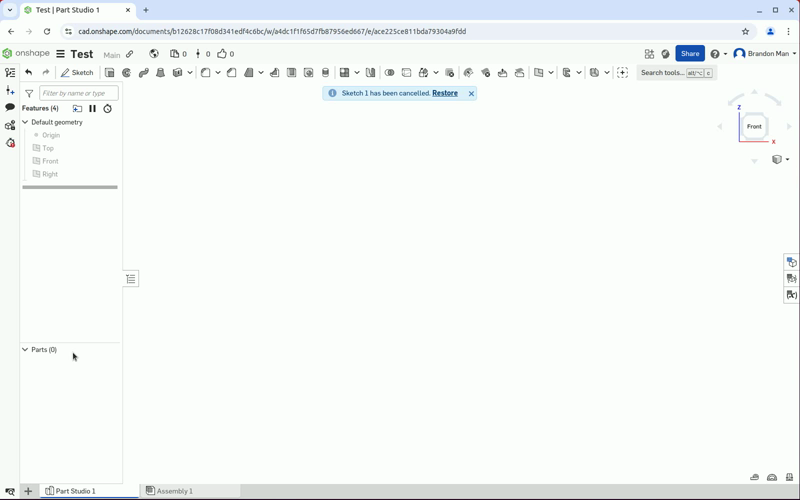
key(shift+s)
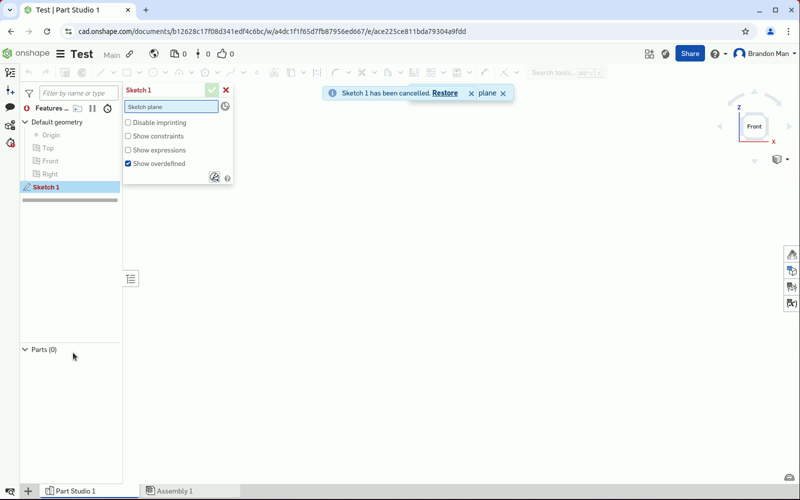
mouse_move(73, 163)
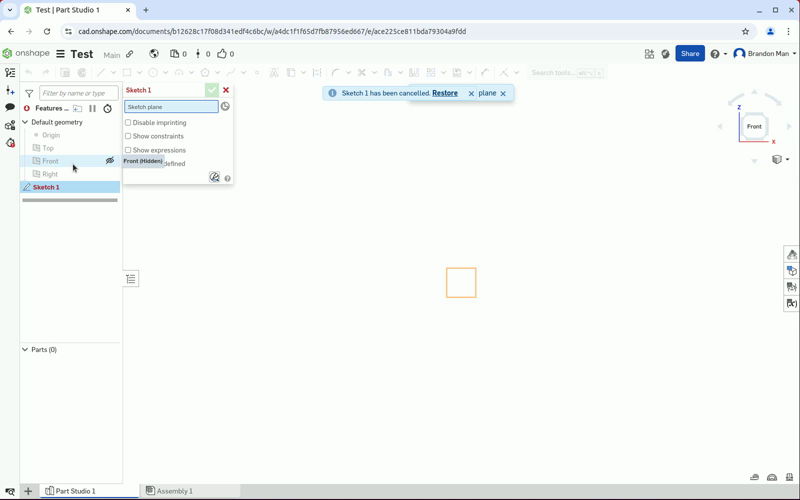
click(73, 163)
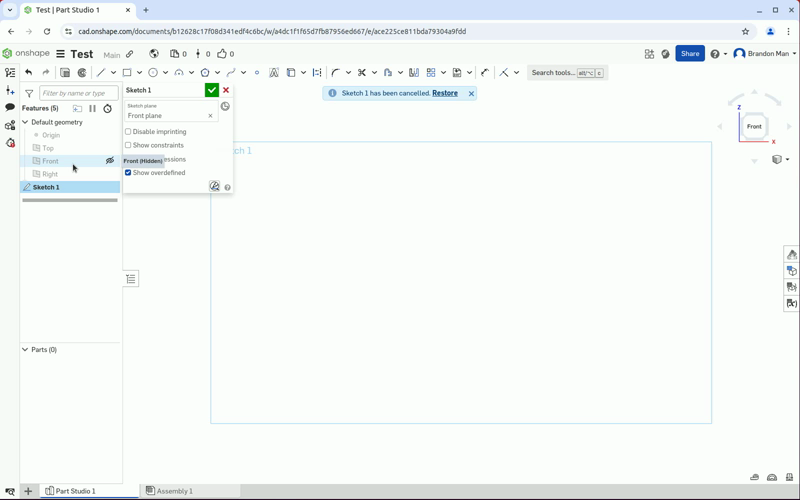
mouse_move(73, 352)
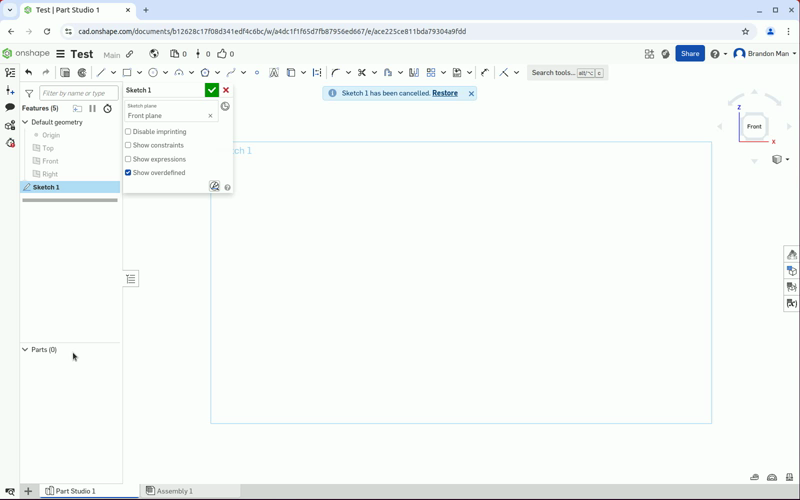
key(y)
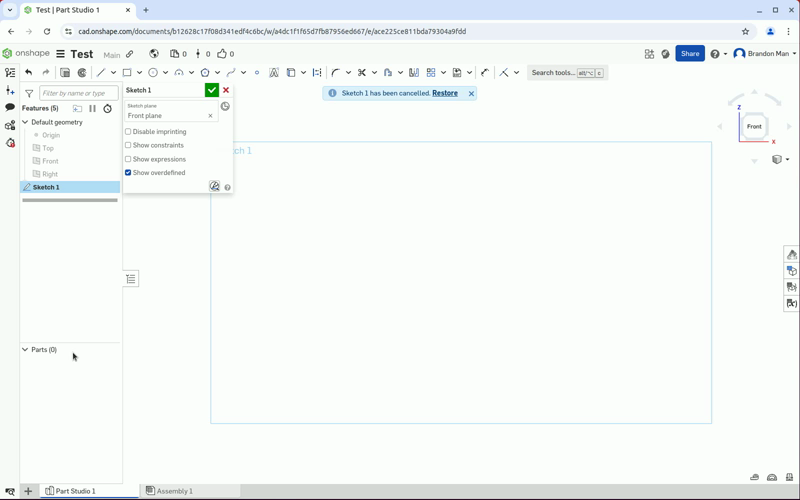
key(l)
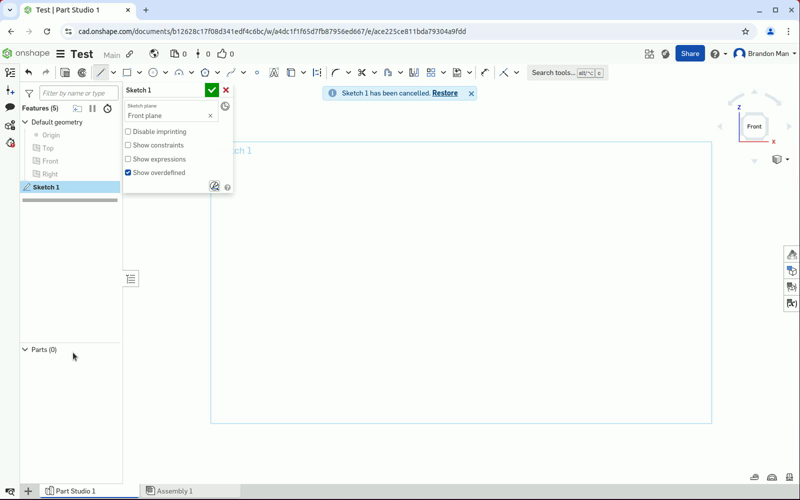
key_down(shift)
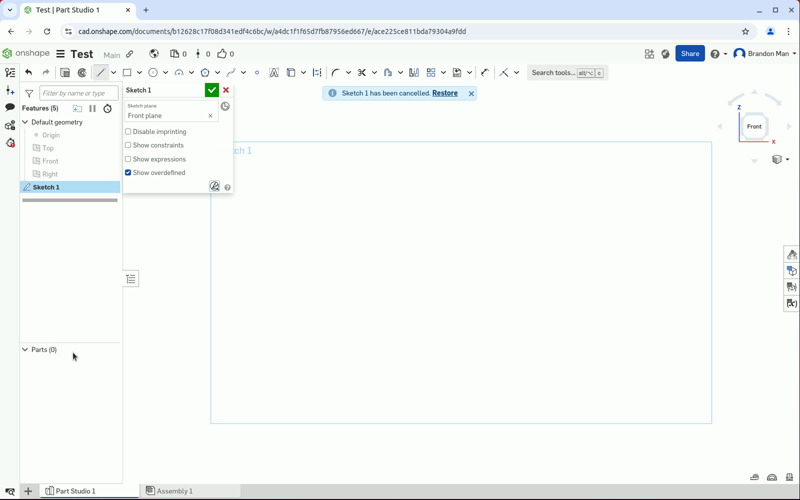
mouse_move(348, 282)
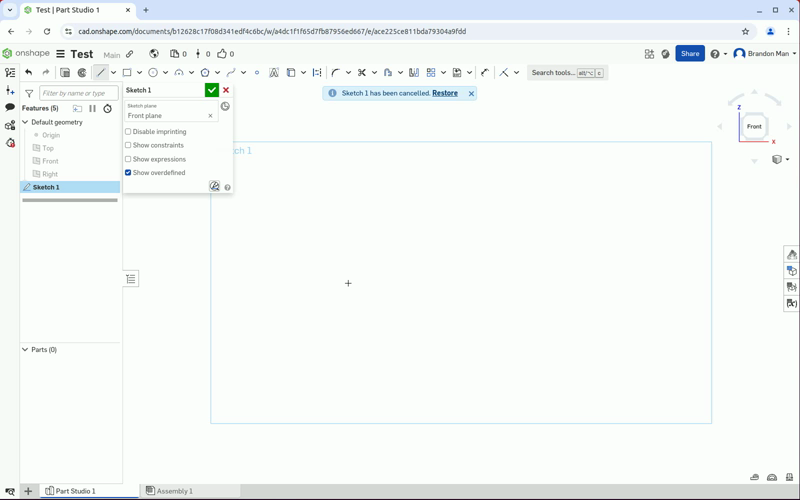
click(348, 282)
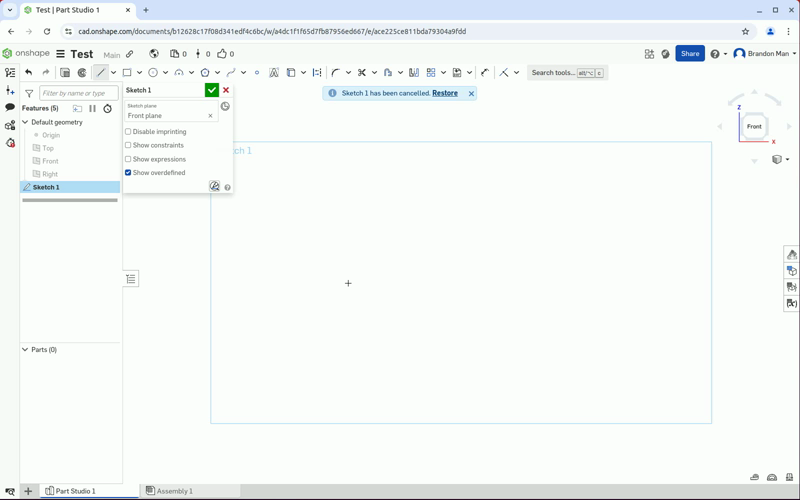
key_up(shift)
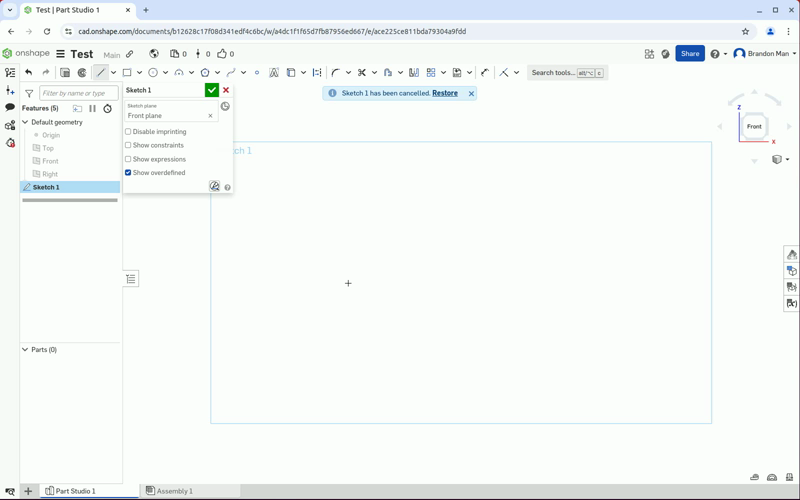
key_down(shift)
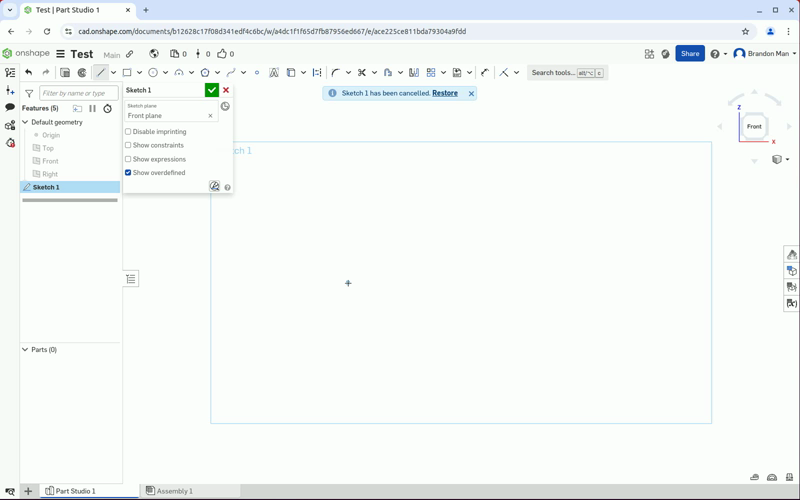
mouse_move(460, 282)
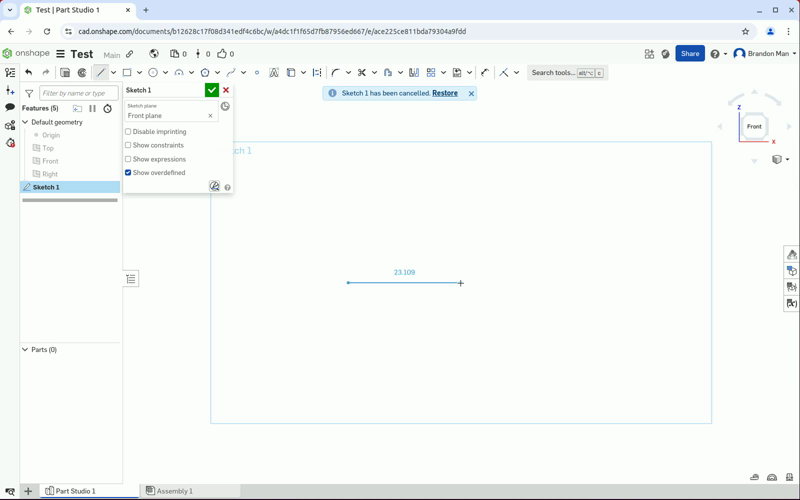
click(460, 282)
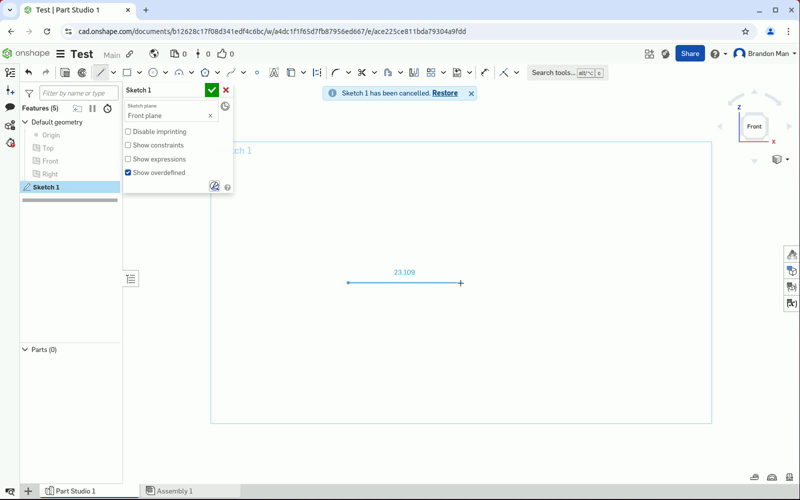
key_up(shift)
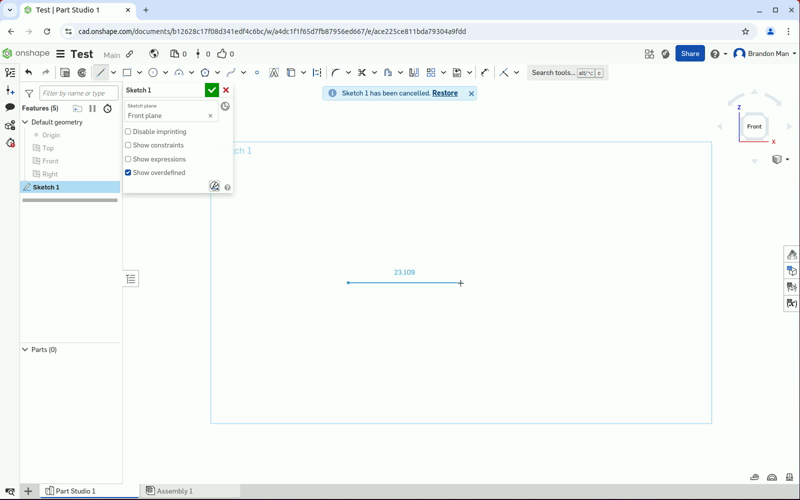
key_down(shift)
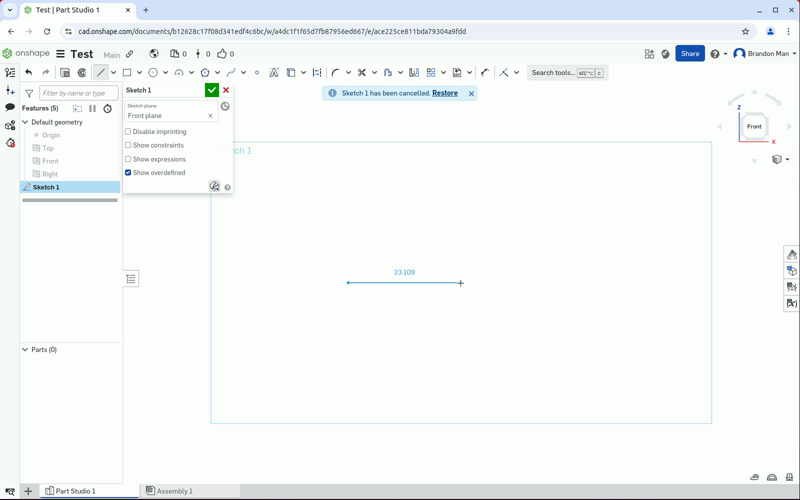
mouse_move(490, 282)
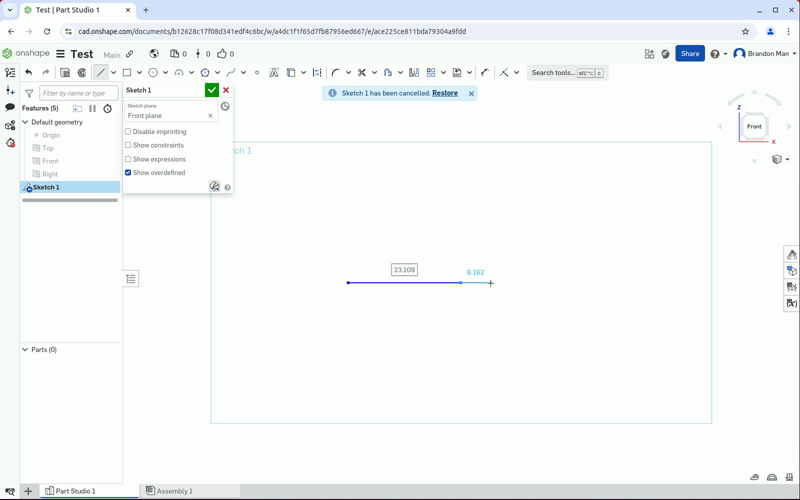
mouse_move(460, 271)
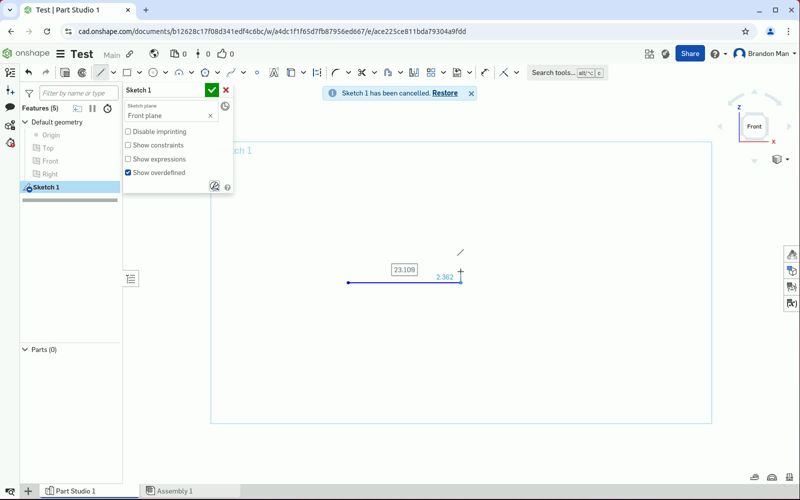
click(460, 271)
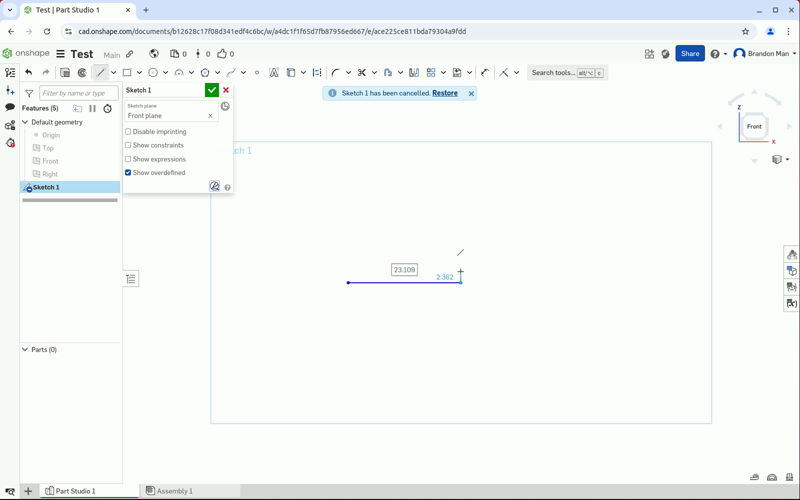
key_up(shift)
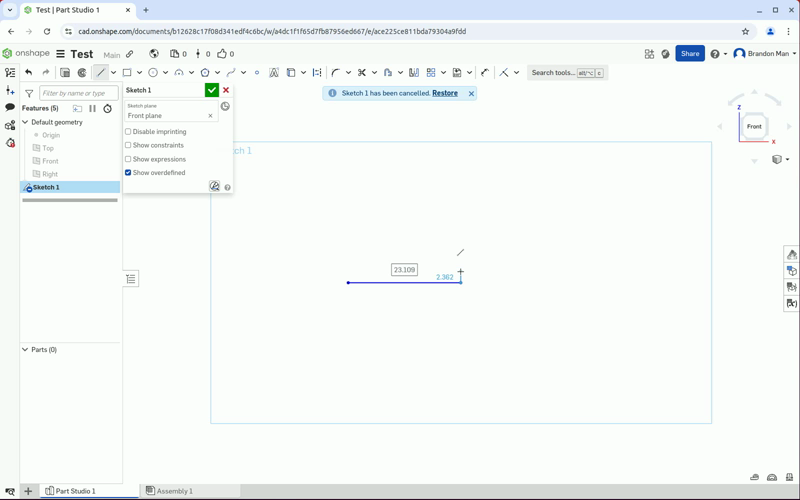
key_down(shift)
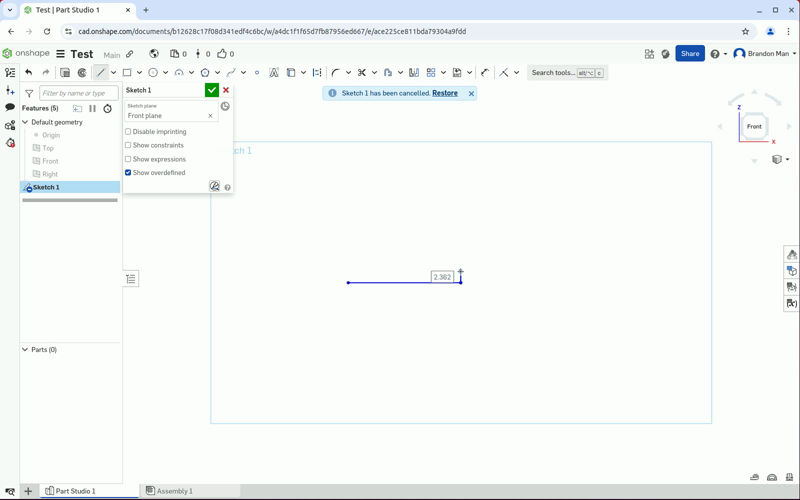
mouse_move(490, 271)
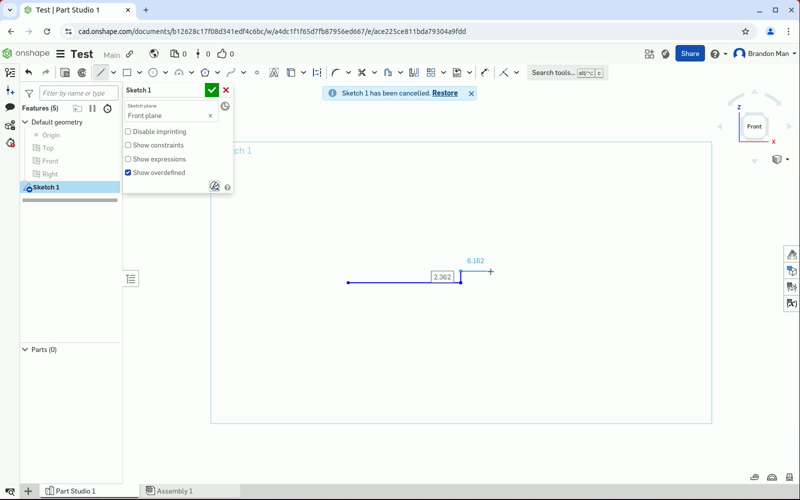
mouse_move(432, 271)
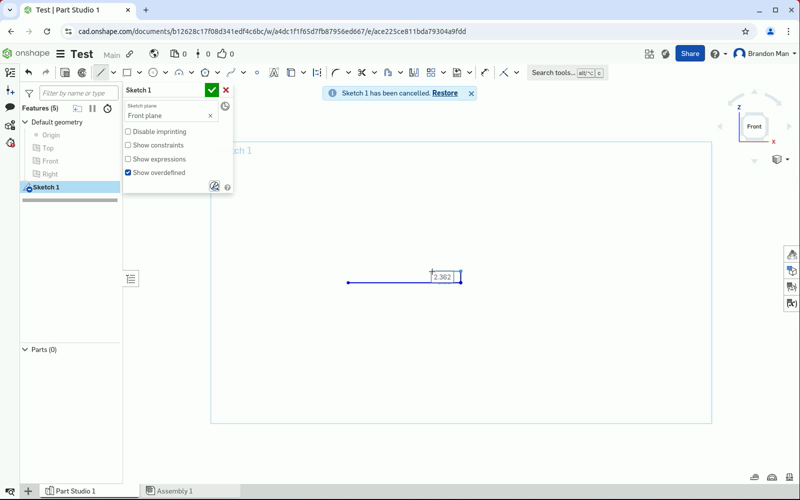
click(432, 271)
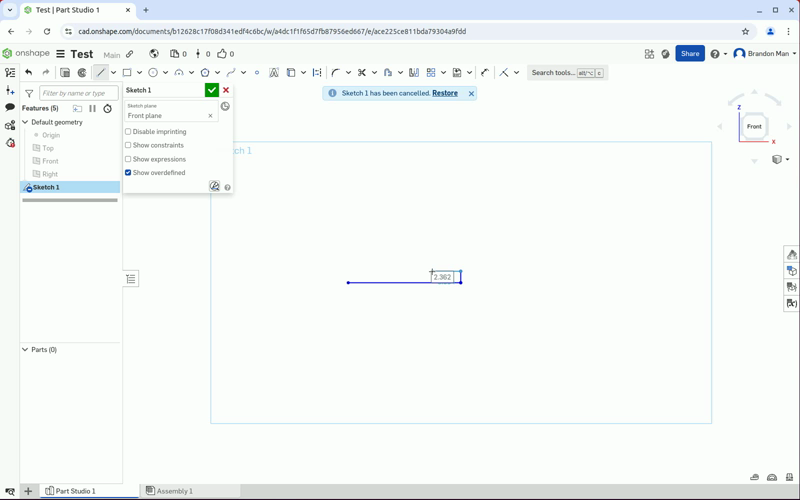
key_up(shift)
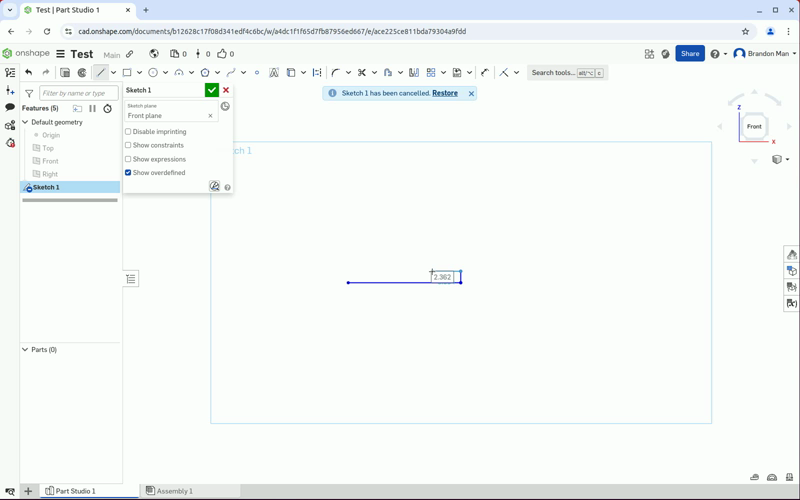
key_down(shift)
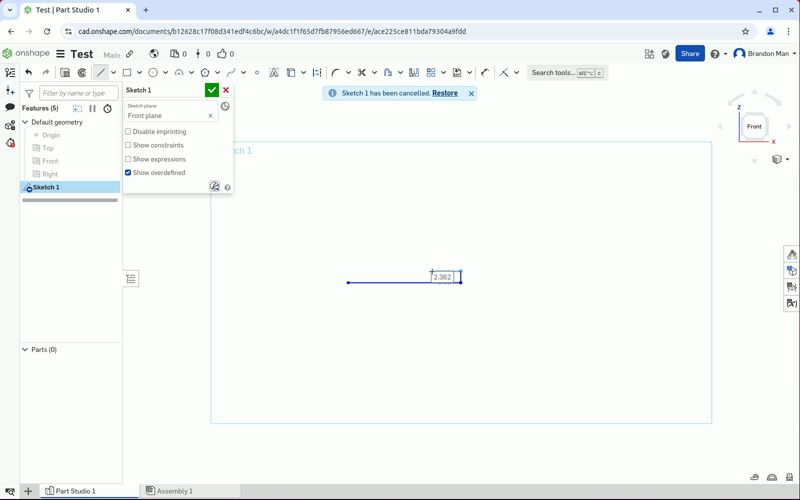
mouse_move(462, 271)
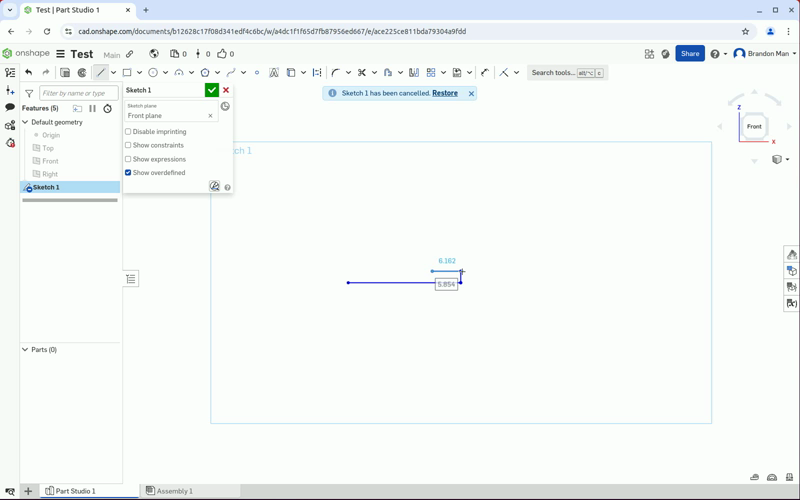
mouse_move(432, 243)
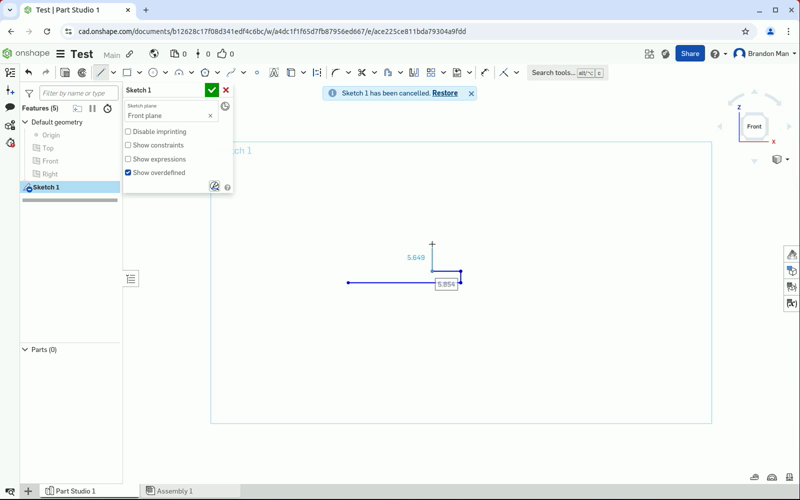
click(432, 243)
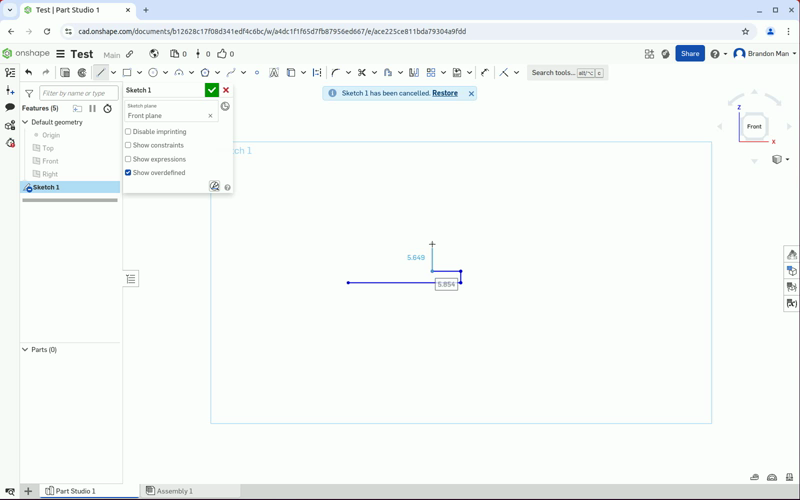
key_up(shift)
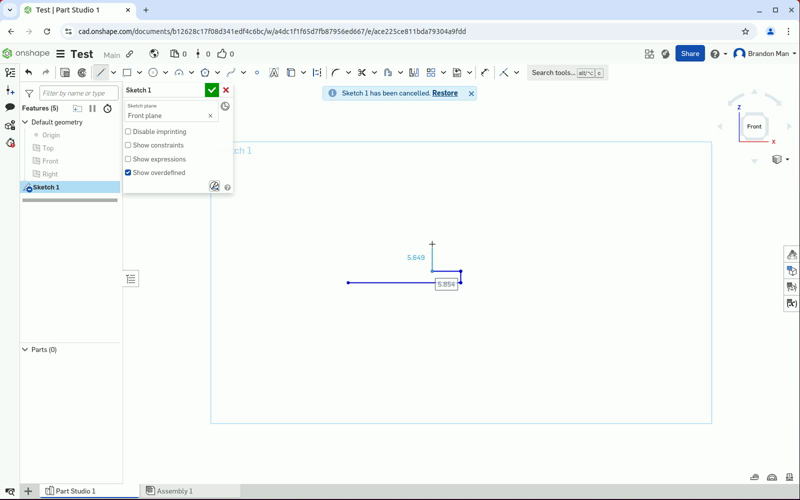
key_down(shift)
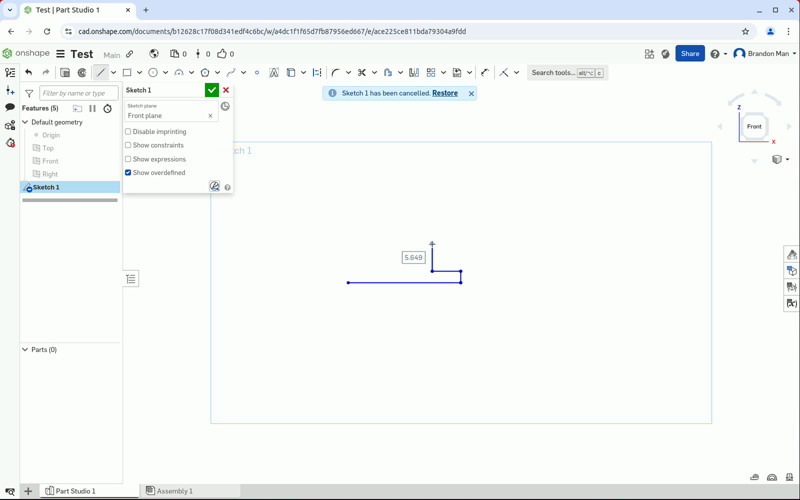
mouse_move(462, 243)
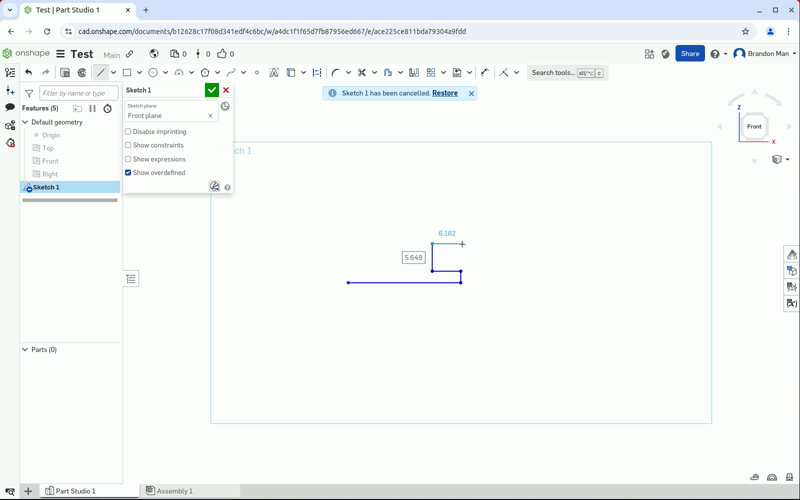
mouse_move(376, 243)
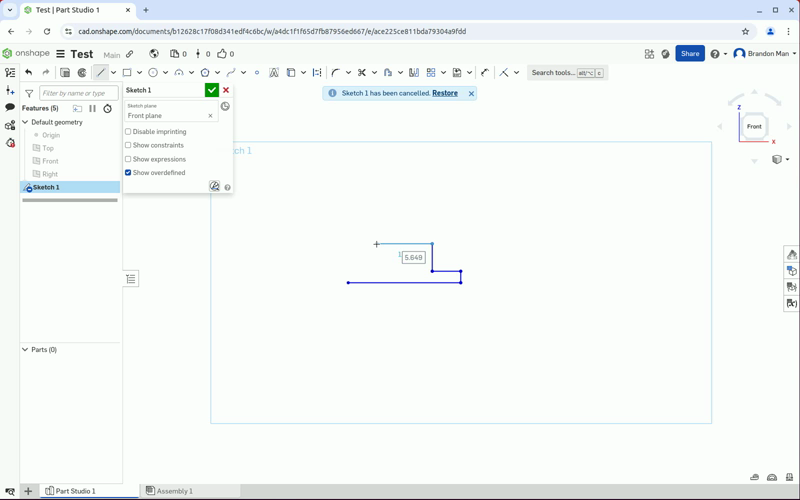
click(376, 243)
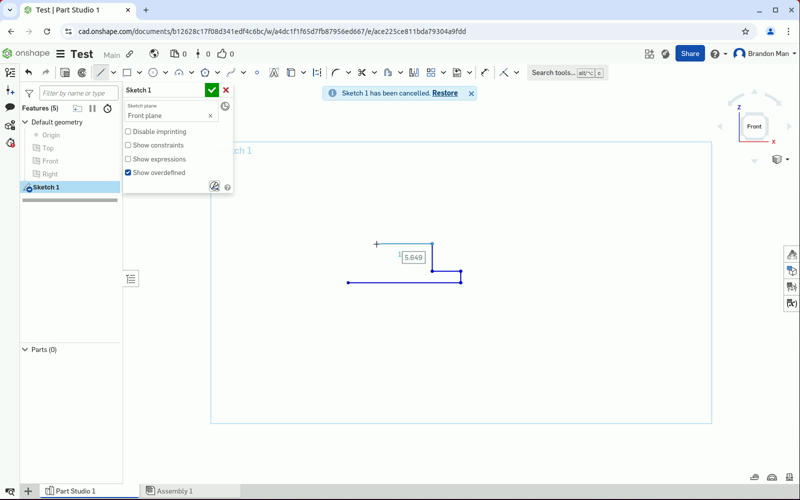
key_up(shift)
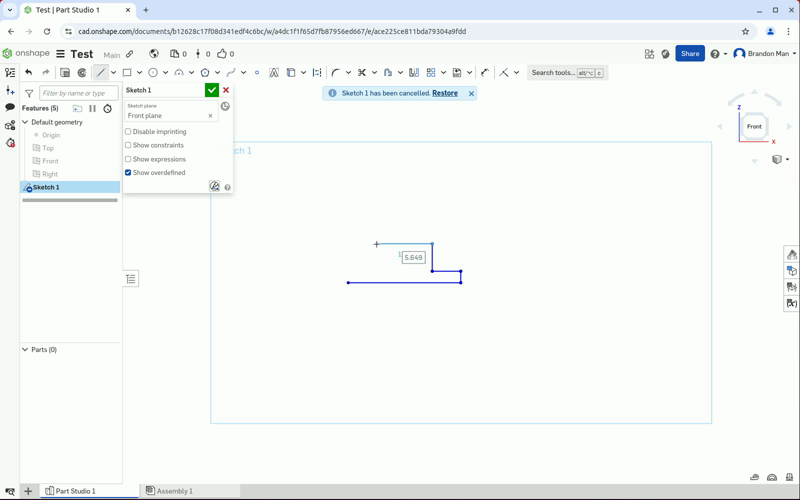
key_down(shift)
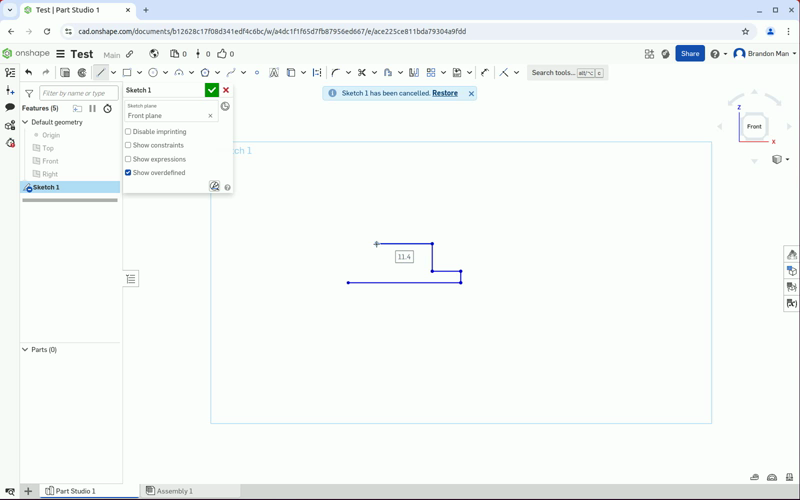
mouse_move(406, 243)
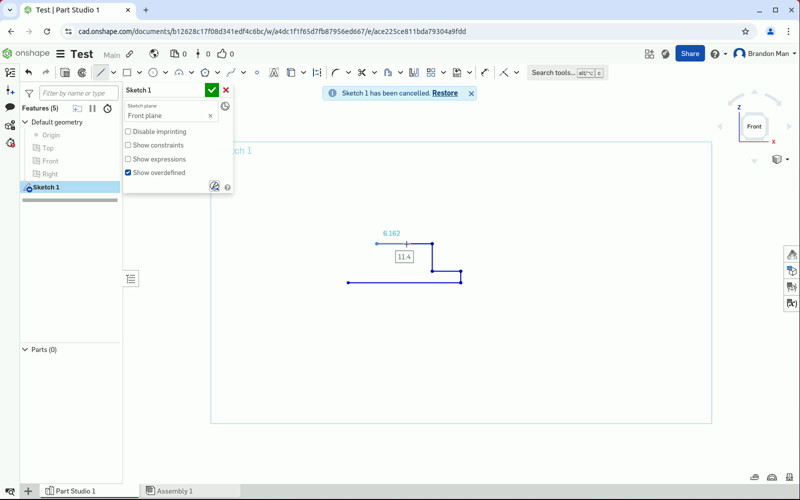
mouse_move(376, 271)
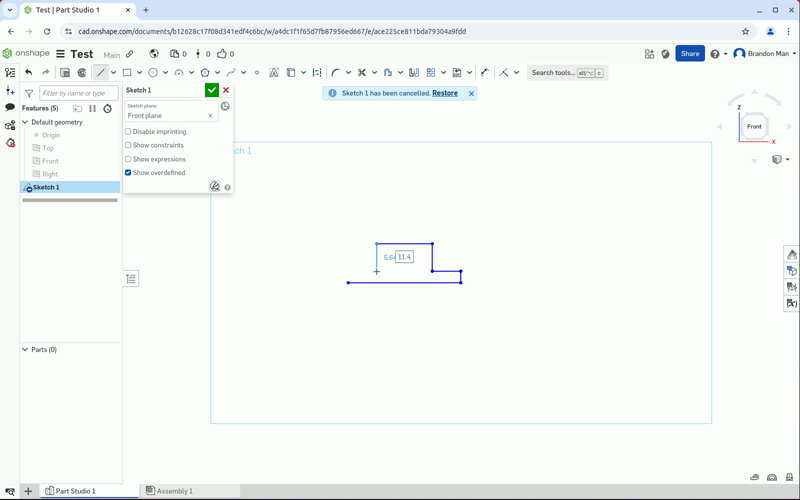
click(376, 271)
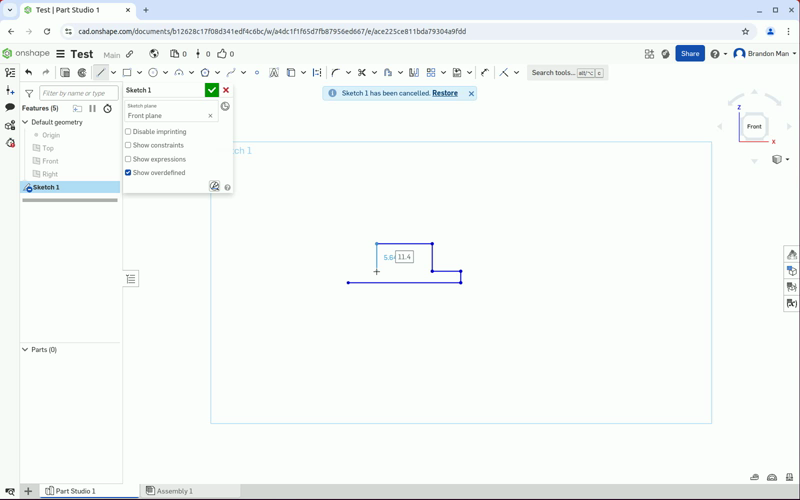
key_up(shift)
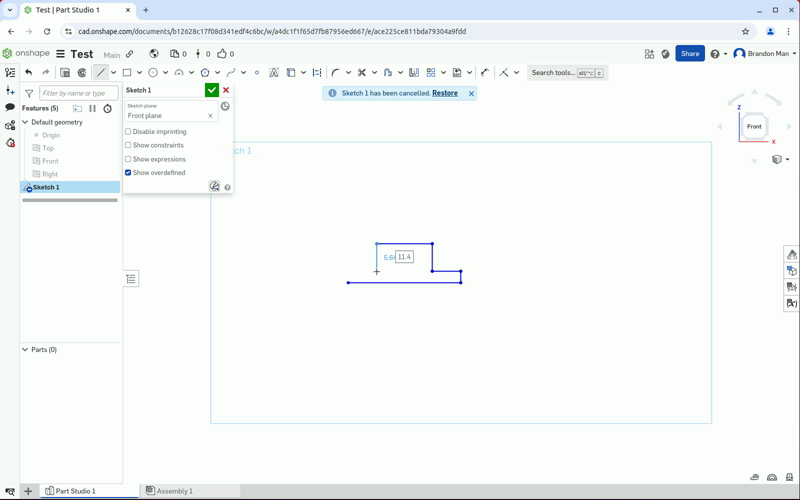
key_down(shift)
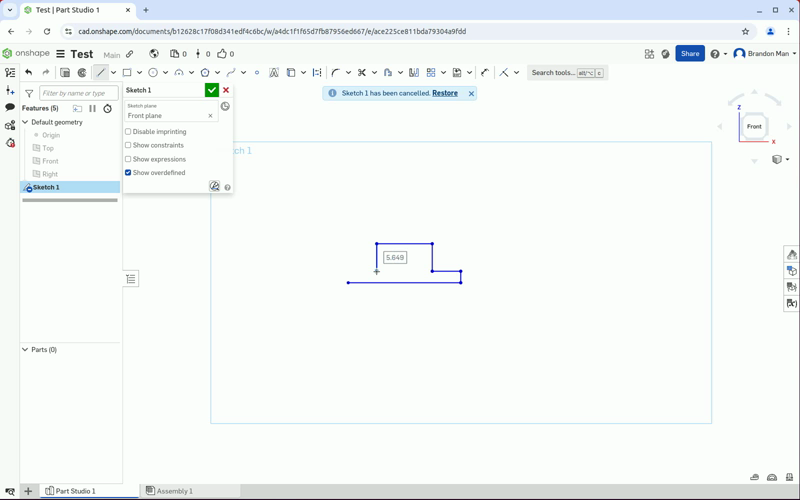
mouse_move(406, 271)
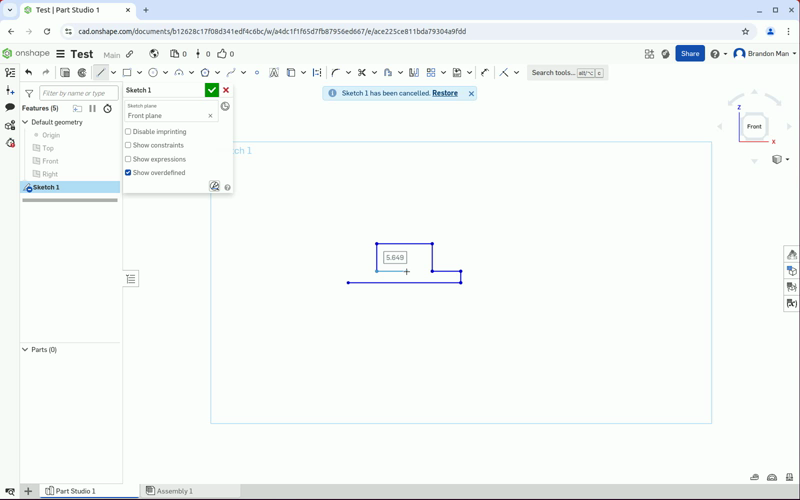
mouse_move(348, 271)
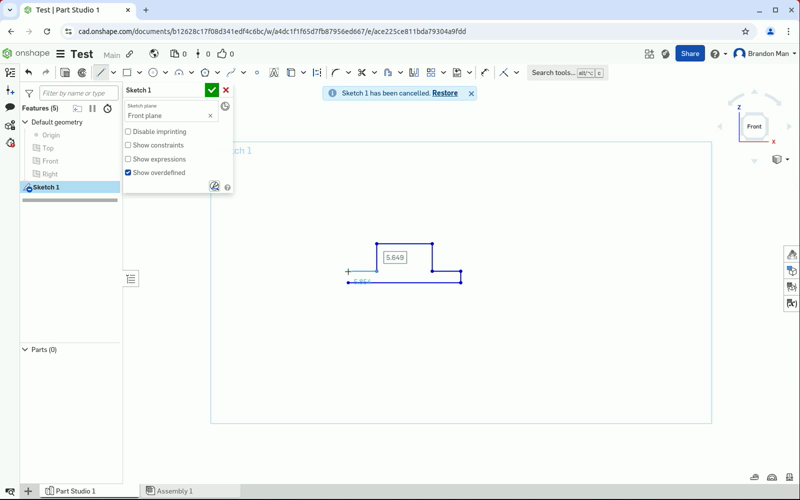
click(348, 271)
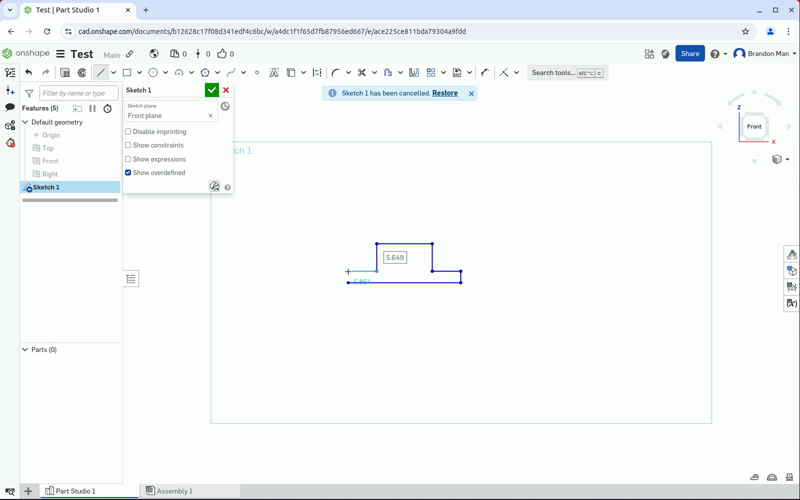
key_up(shift)
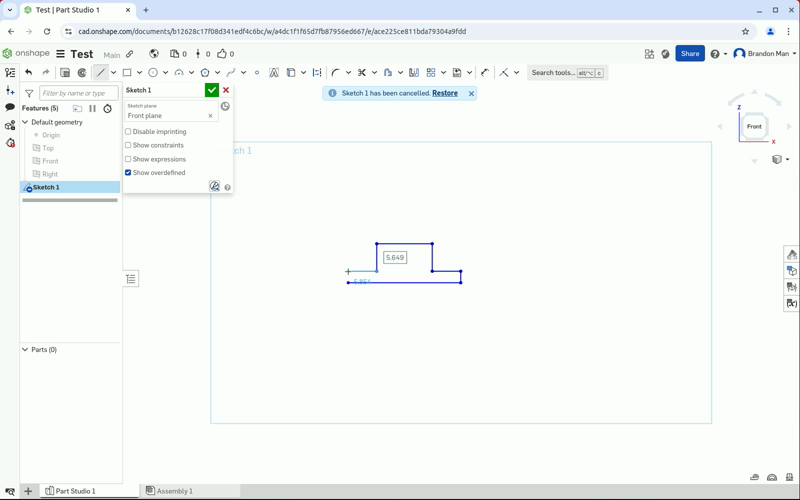
mouse_move(378, 271)
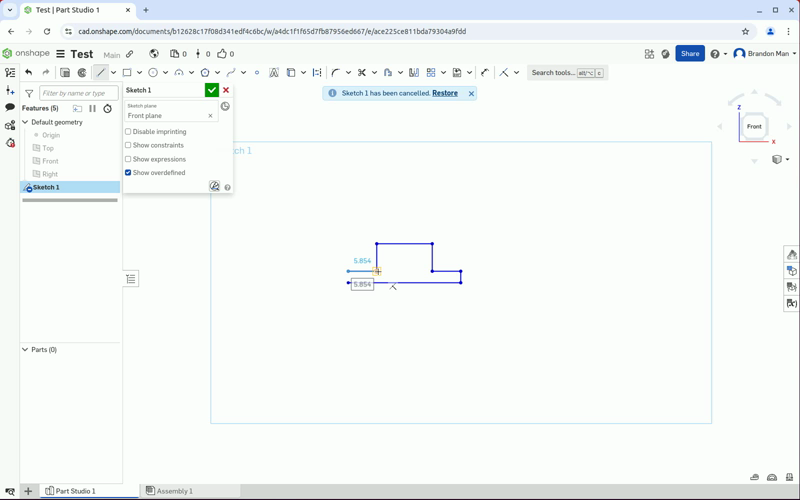
key_down(shift)
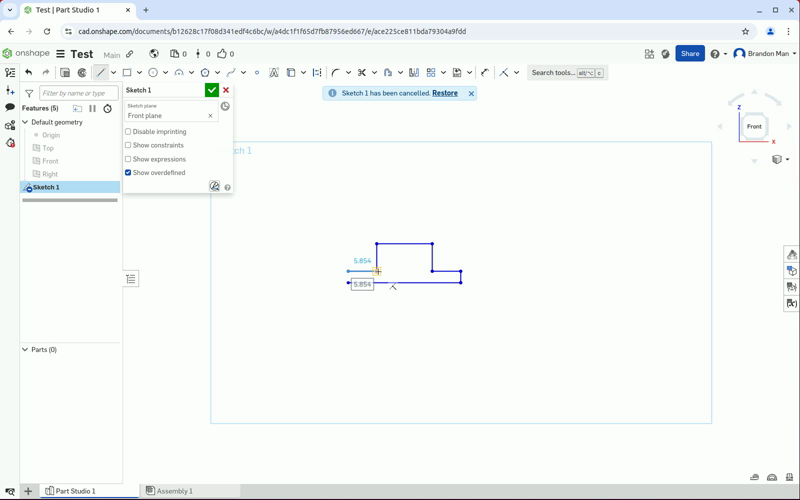
mouse_move(348, 282)
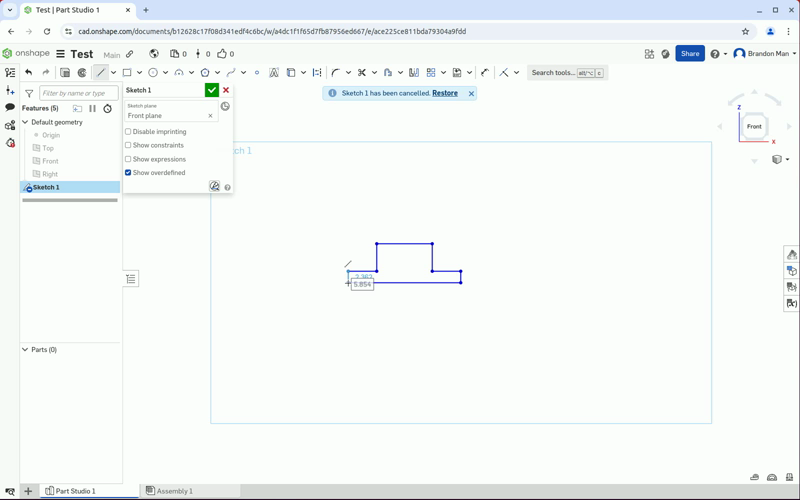
key_up(shift)
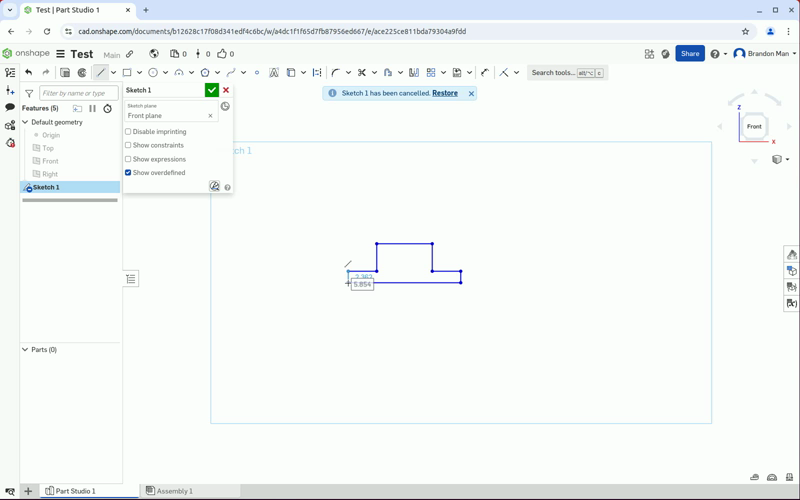
click(348, 282)
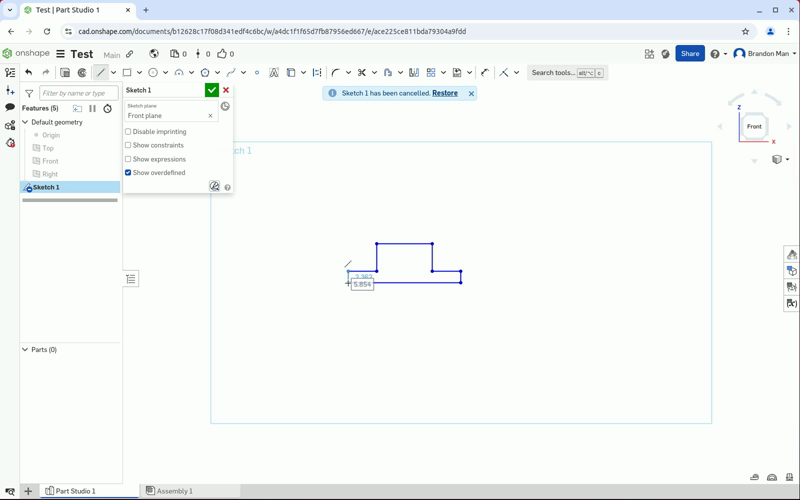
key(esc)
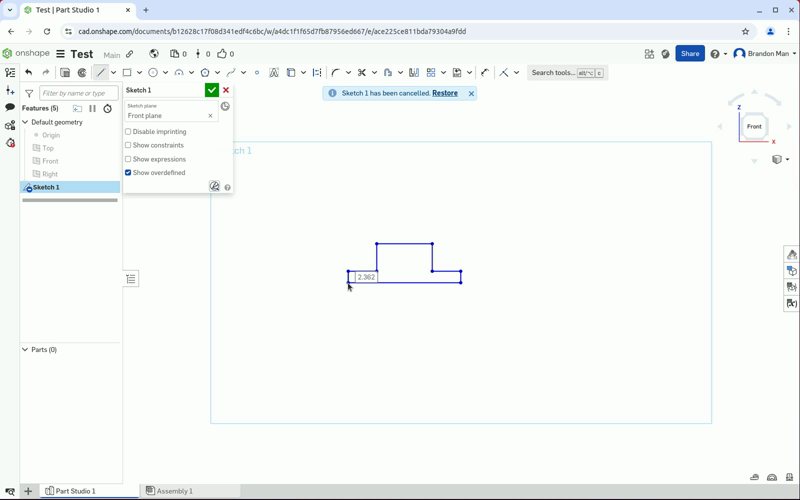
mouse_move(440, 275)
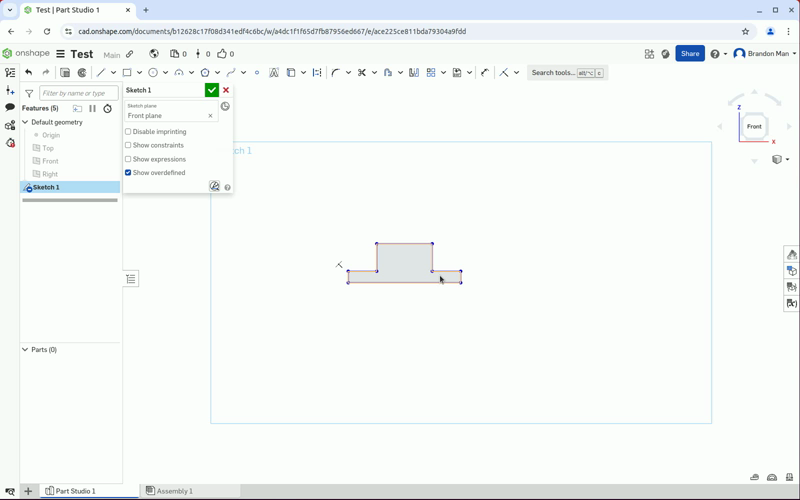
click(440, 275)
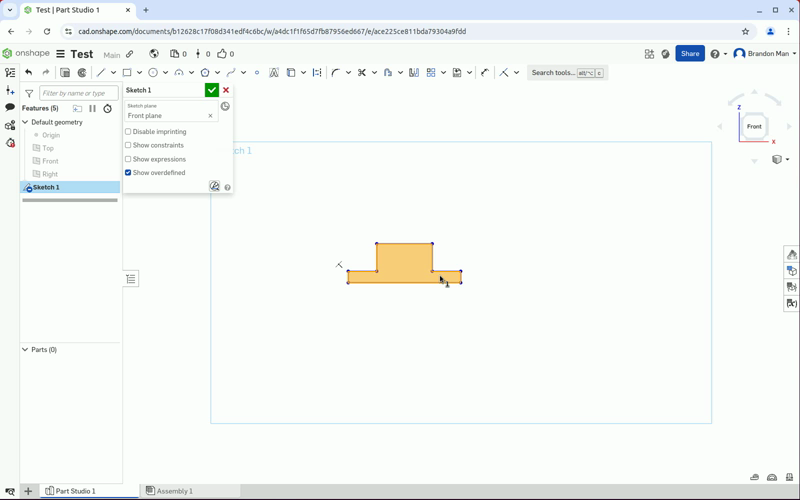
mouse_move(73, 352)
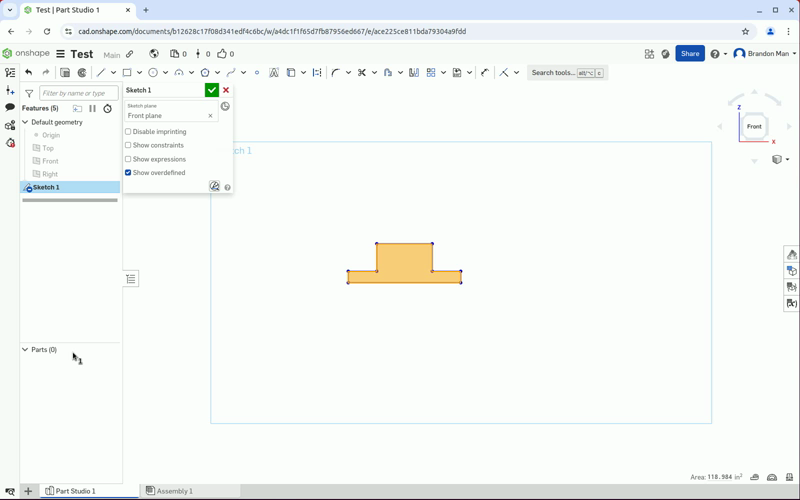
key(shift+y)
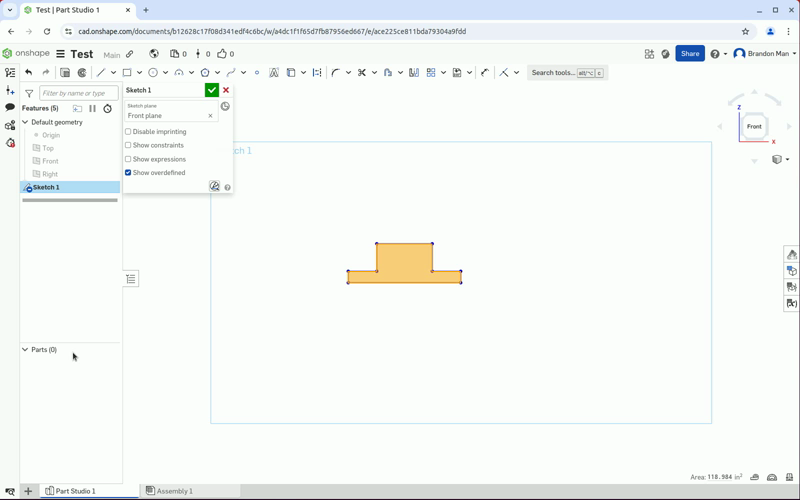
key(shift+e)
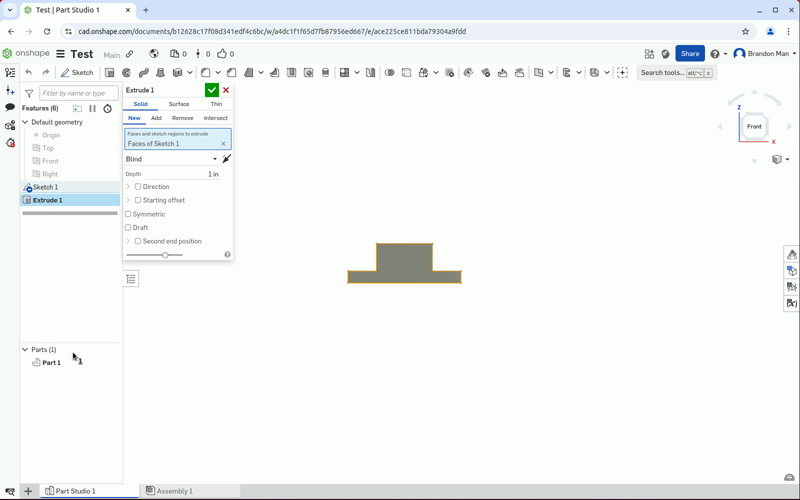
mouse_move(143, 106)
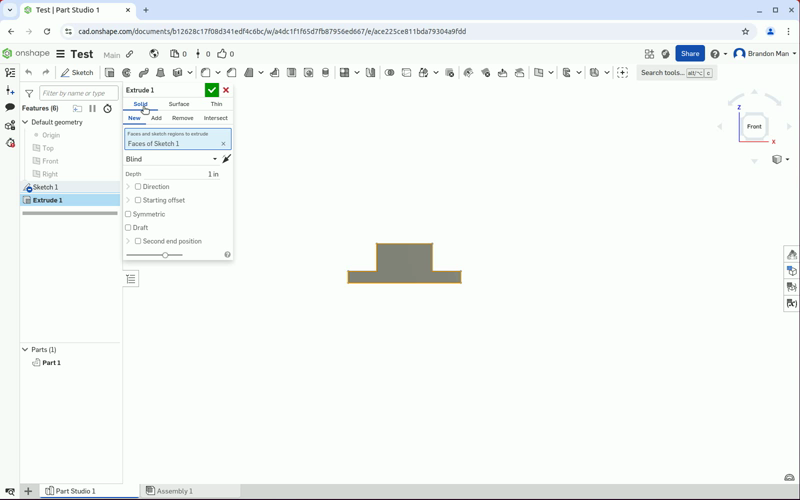
click(143, 106)
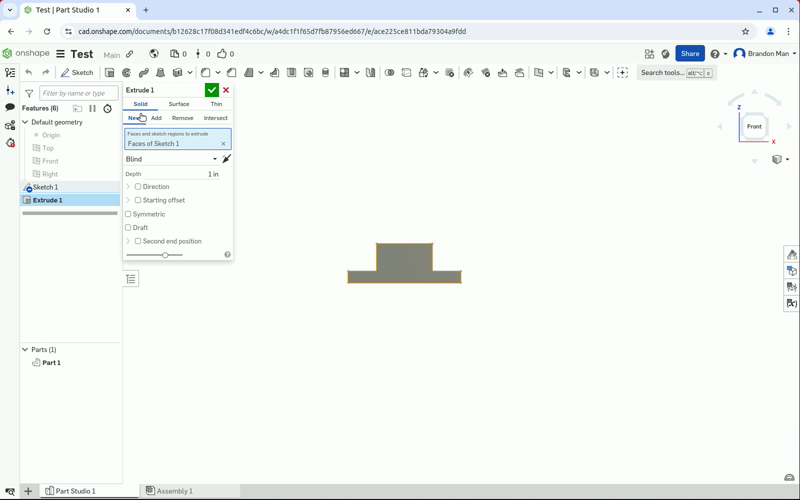
mouse_move(137, 120)
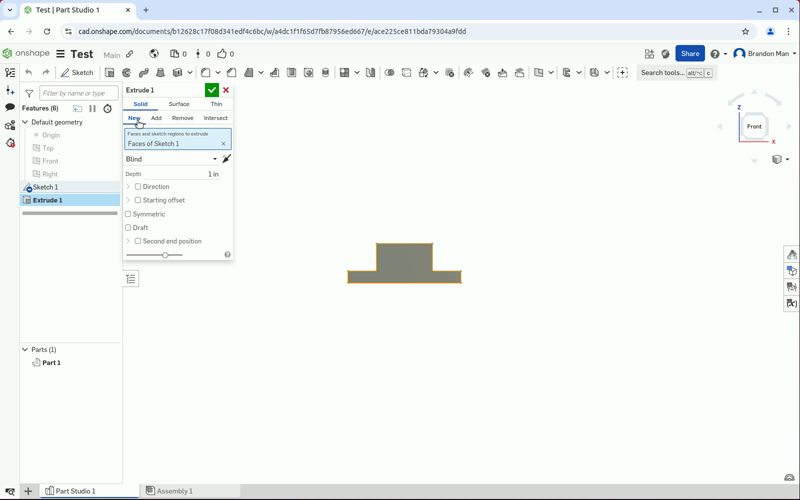
click(137, 120)
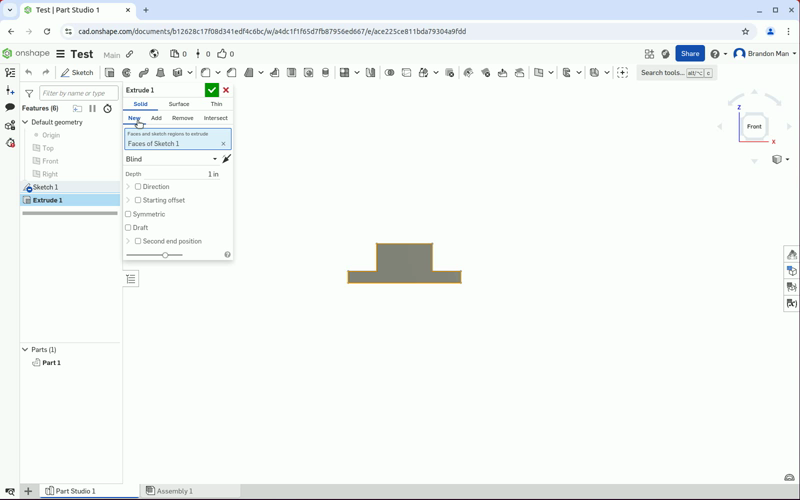
key(tab, 4)
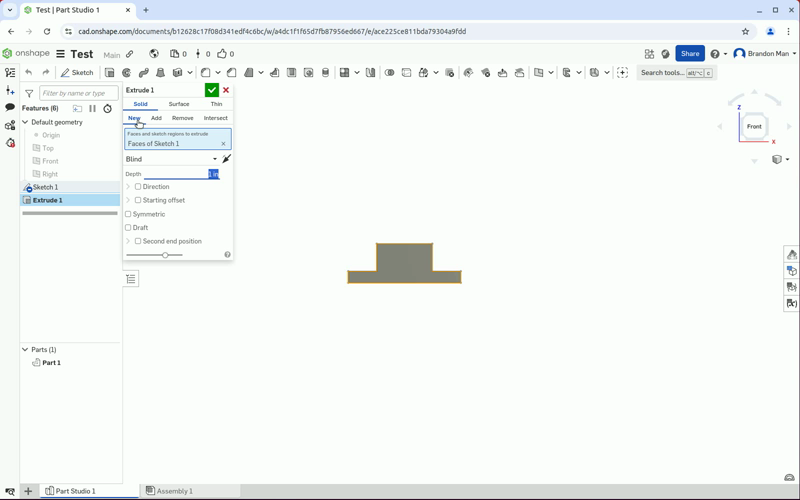
text(11.554)
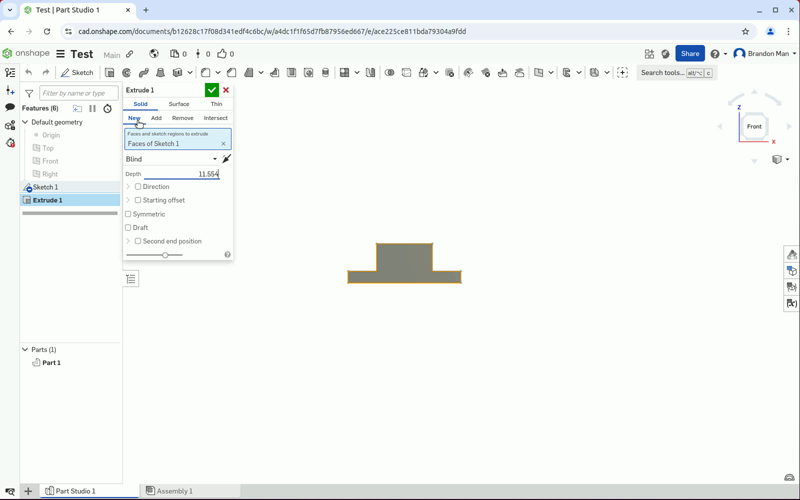
key(enter)
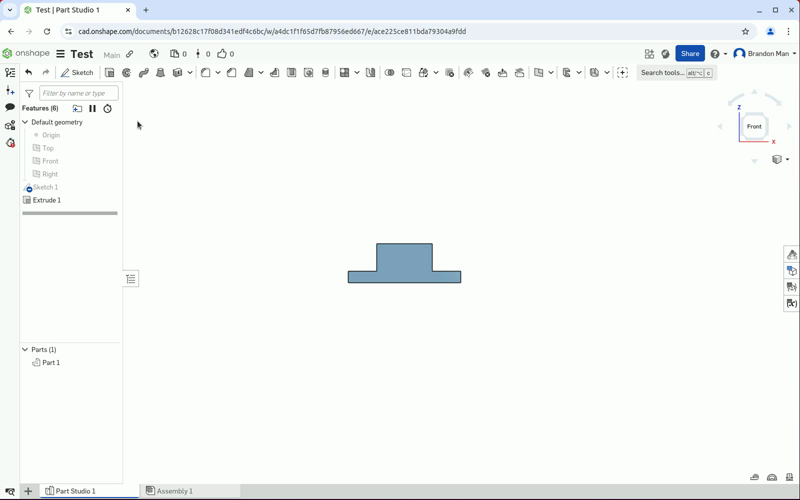
key(shift+h)
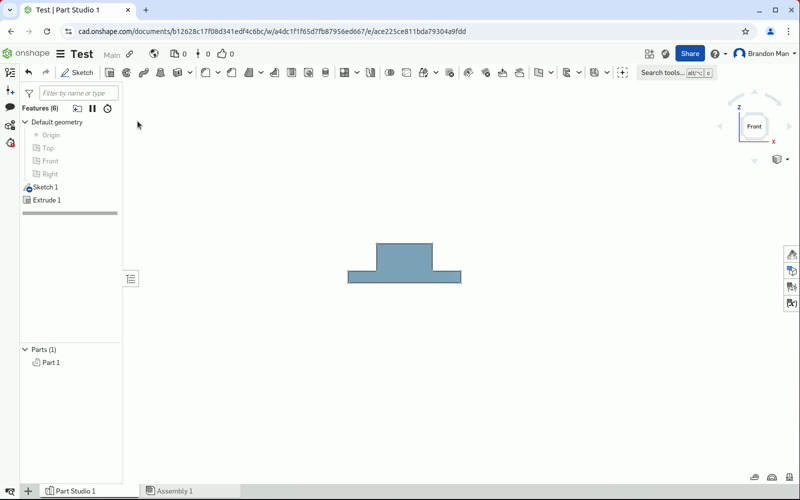
key(shift+h)
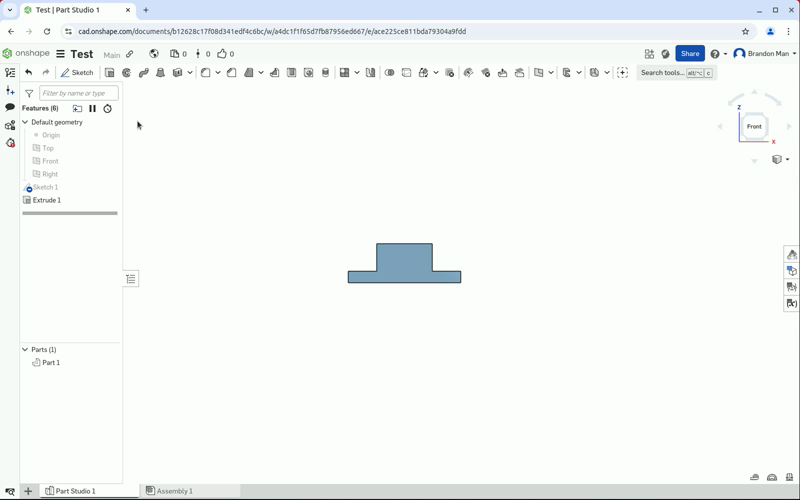
mouse_move(73, 189)
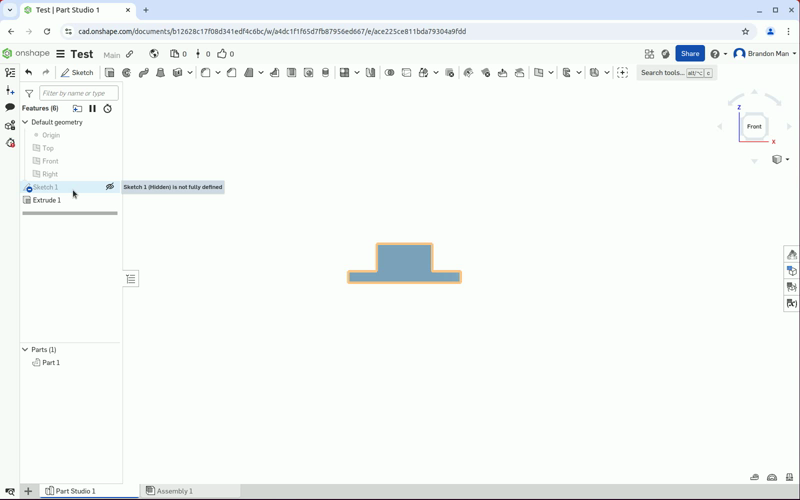
click(73, 189)
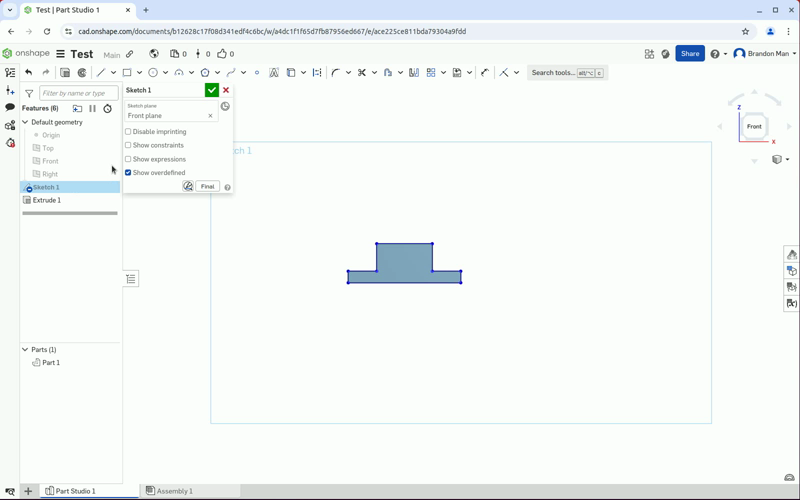
mouse_move(229, 92)
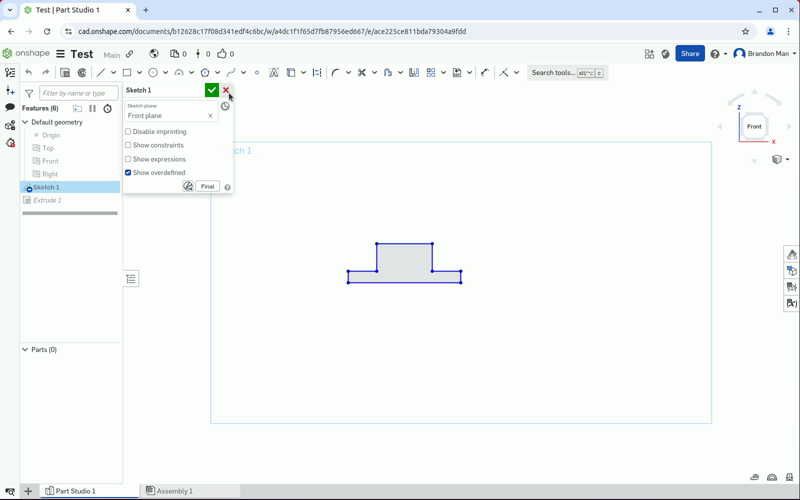
click(229, 92)
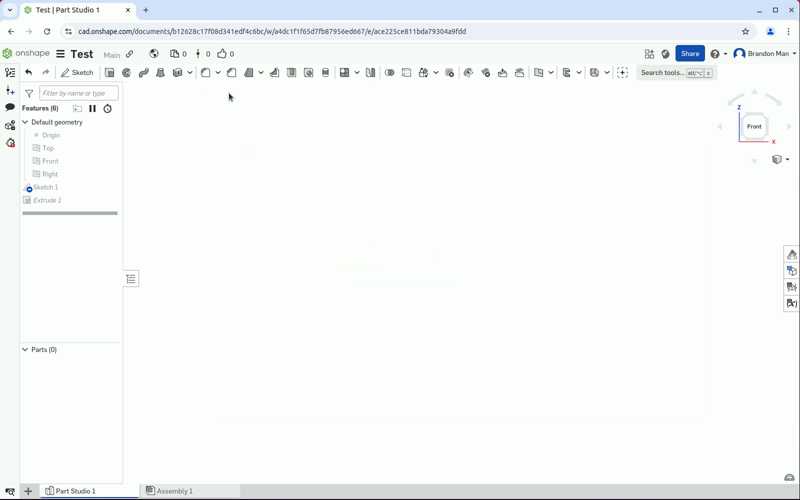
mouse_move(73, 352)
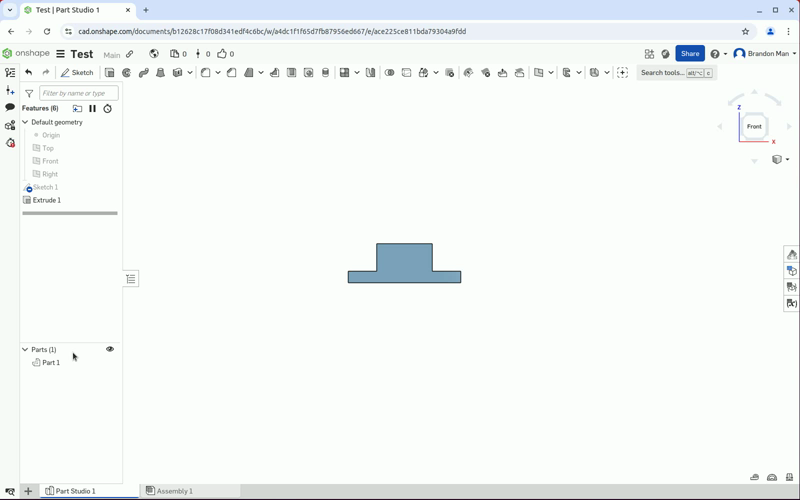
key(y)
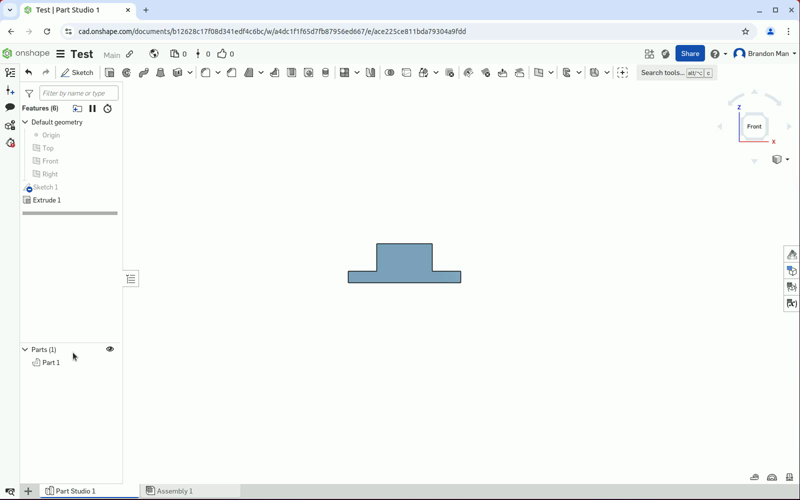
key(shift+p)
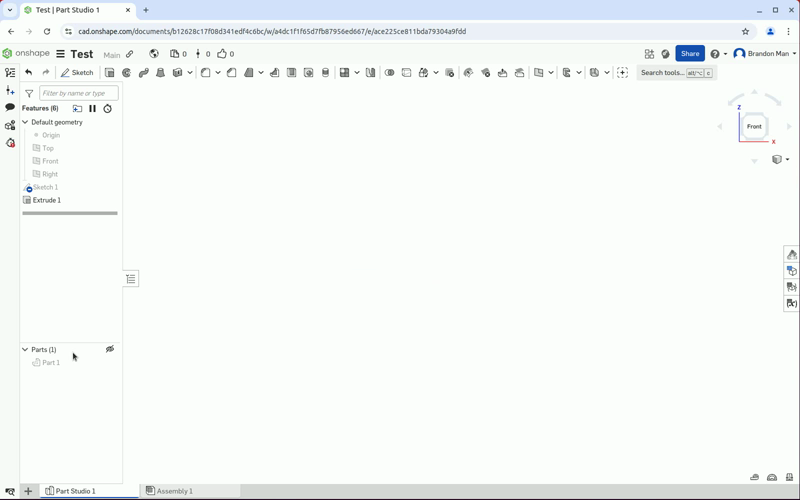
key(space)
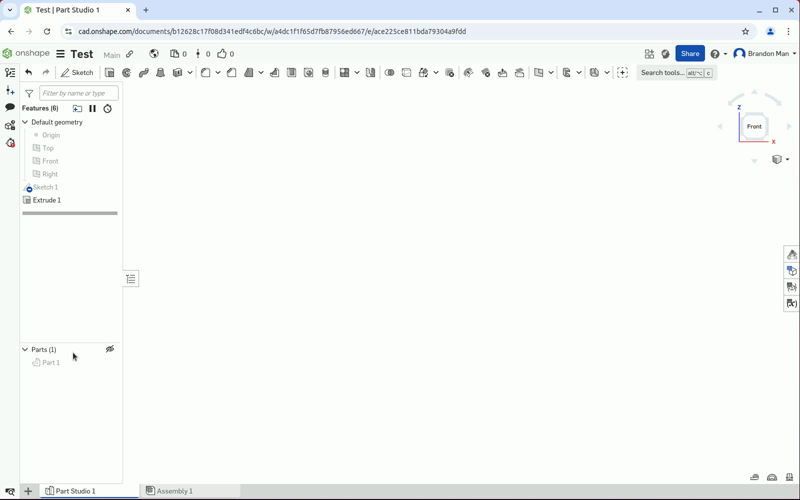
key_down(shift)
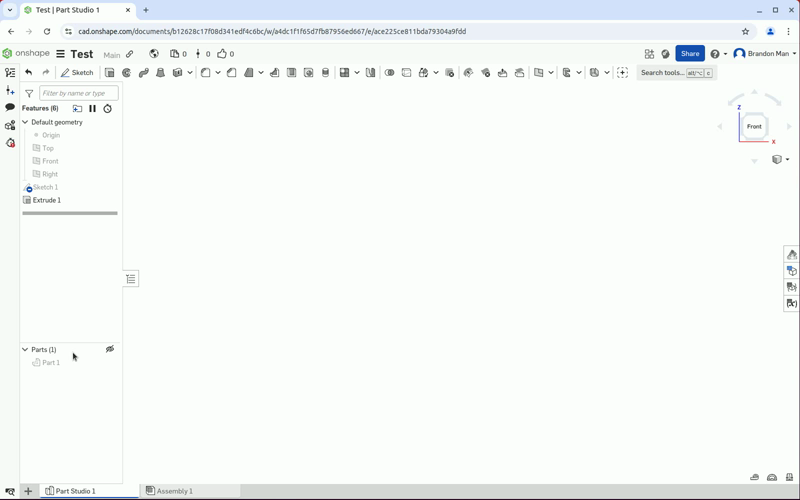
key(down)
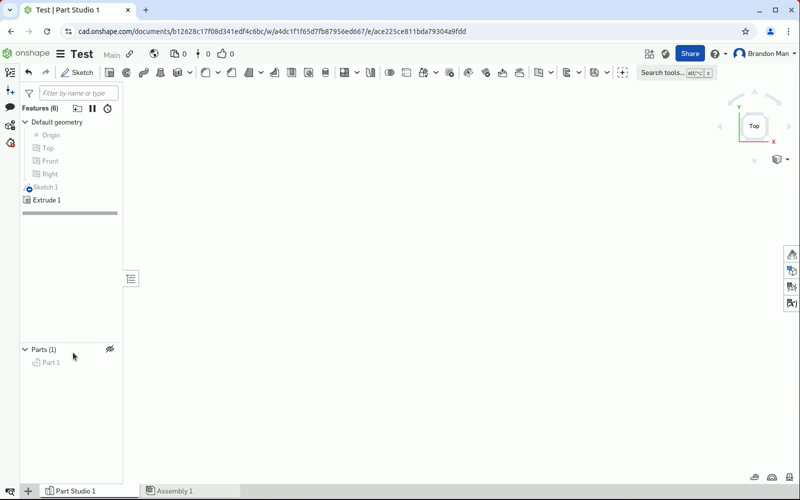
key_up(shift)
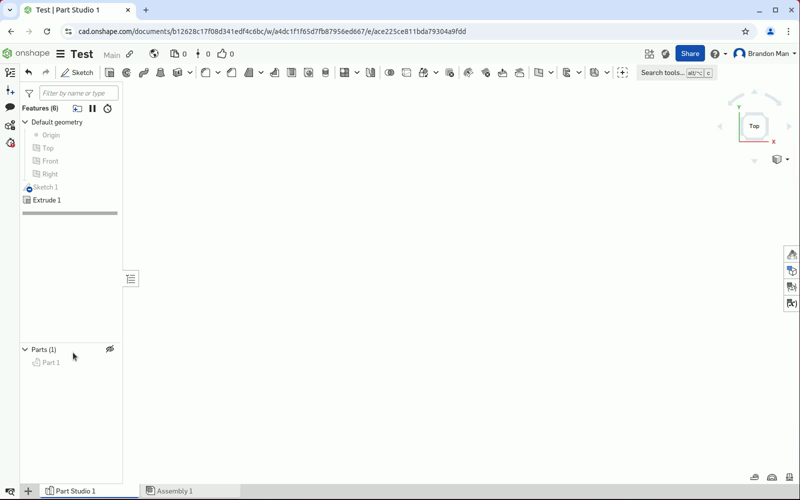
mouse_move(73, 352)
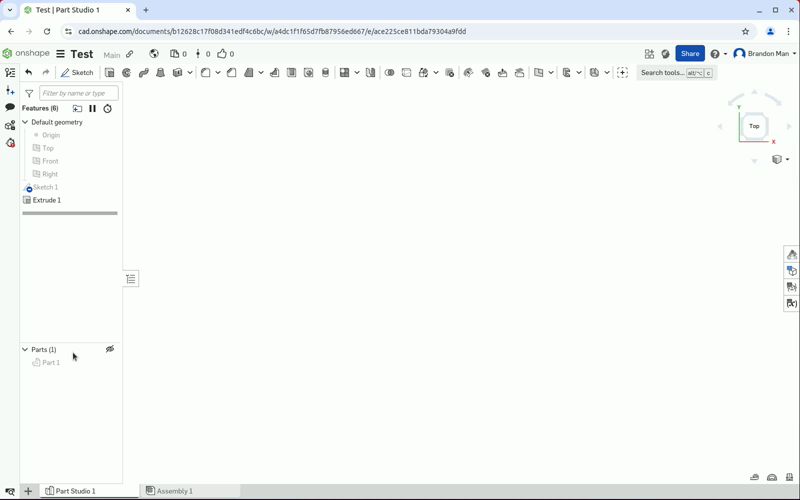
key(shift+y)
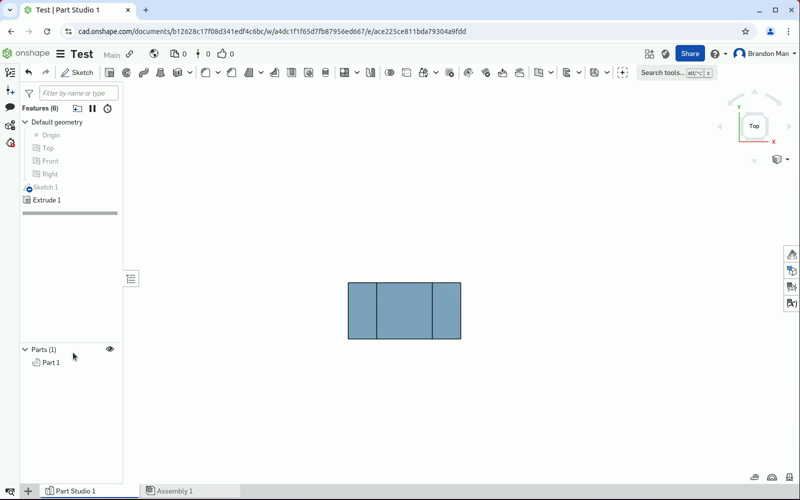
mouse_move(541, 75)
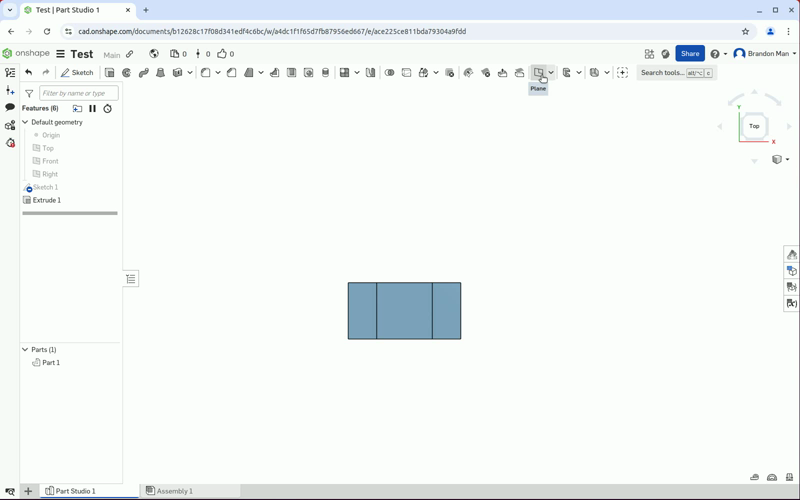
click(541, 75)
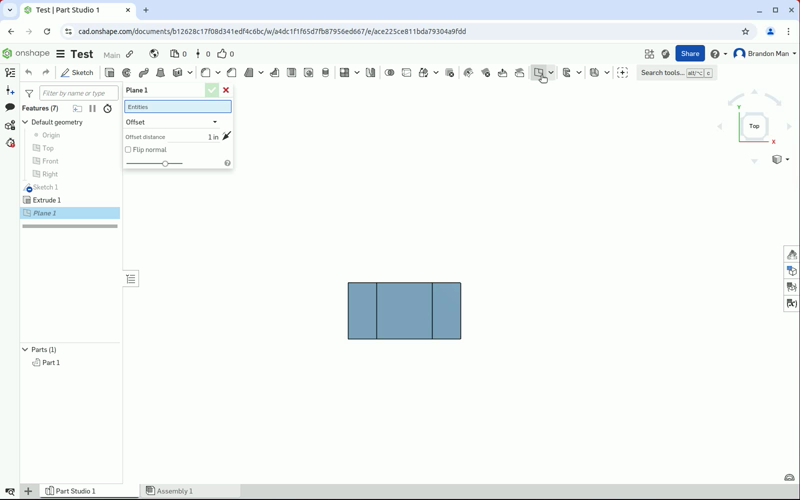
mouse_move(73, 150)
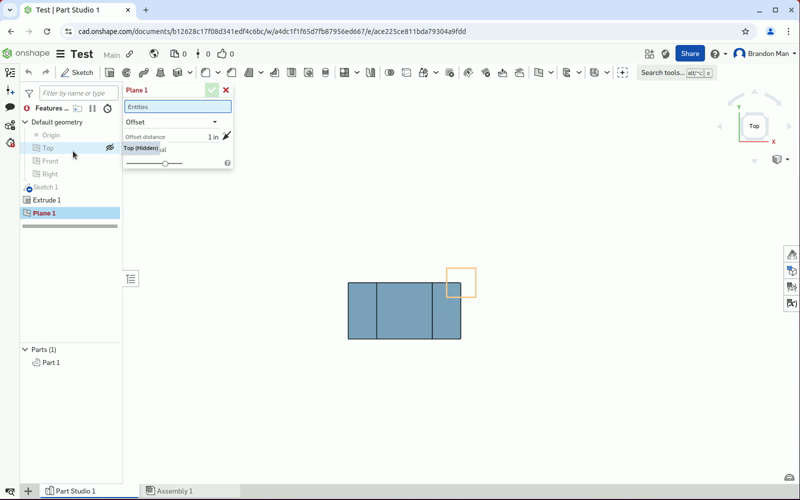
click(73, 150)
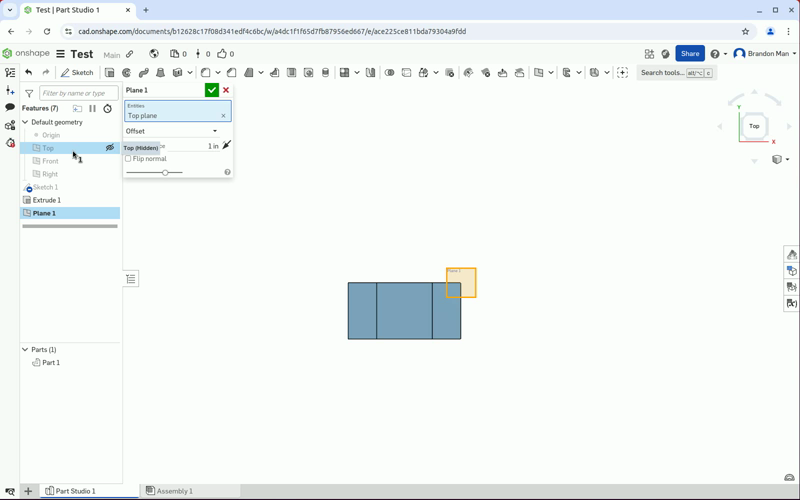
key(tab, 2)
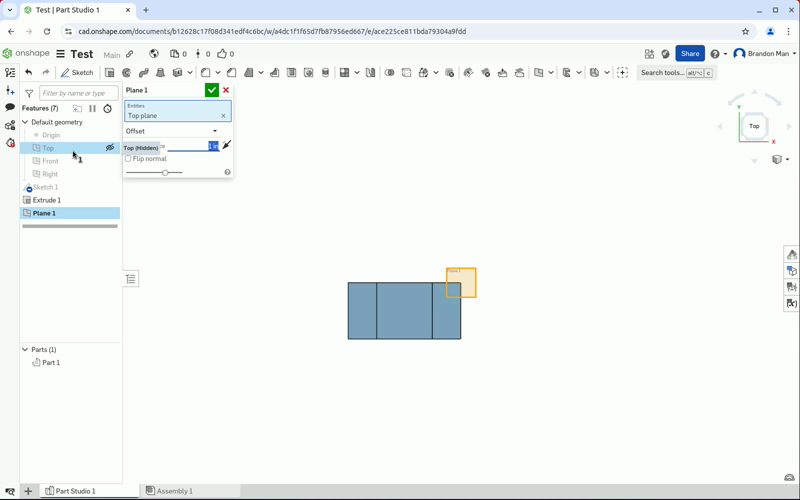
text(8.196)
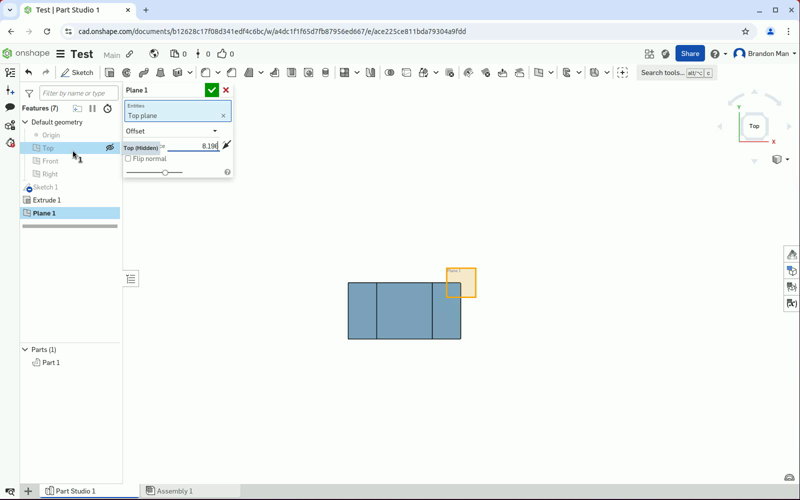
key(enter, 2)
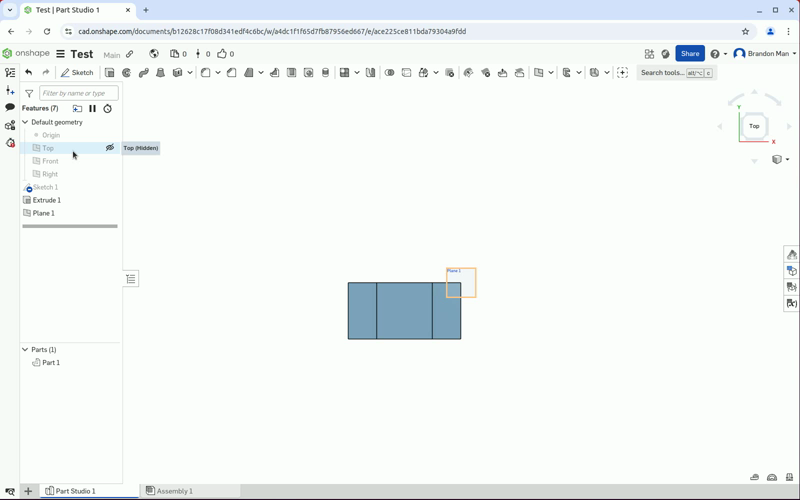
key(shift+s)
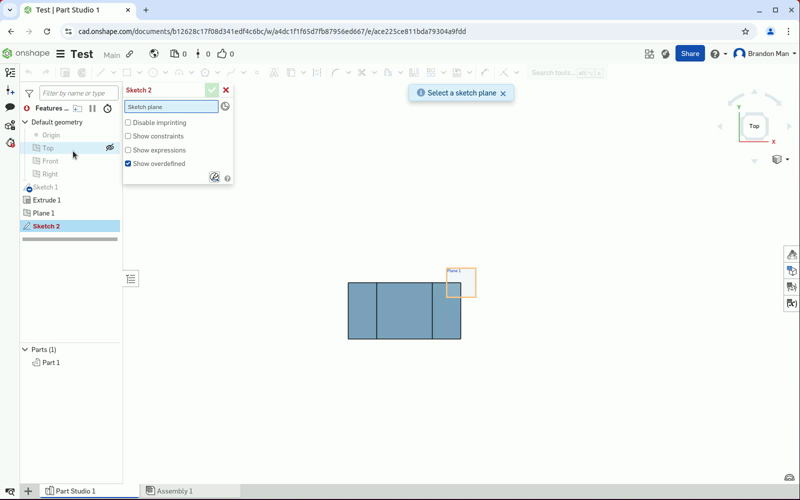
mouse_move(73, 215)
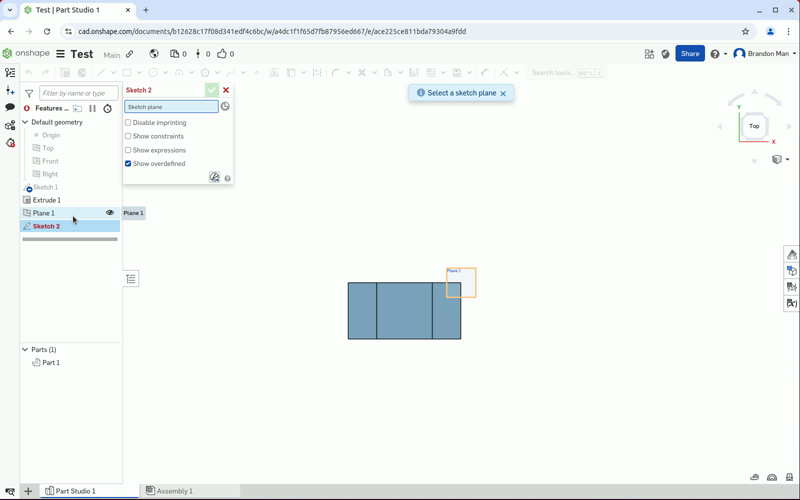
click(73, 215)
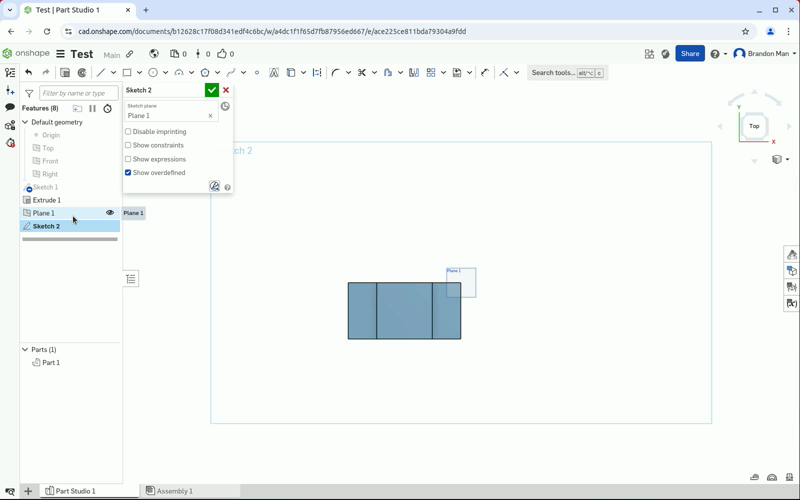
mouse_move(73, 352)
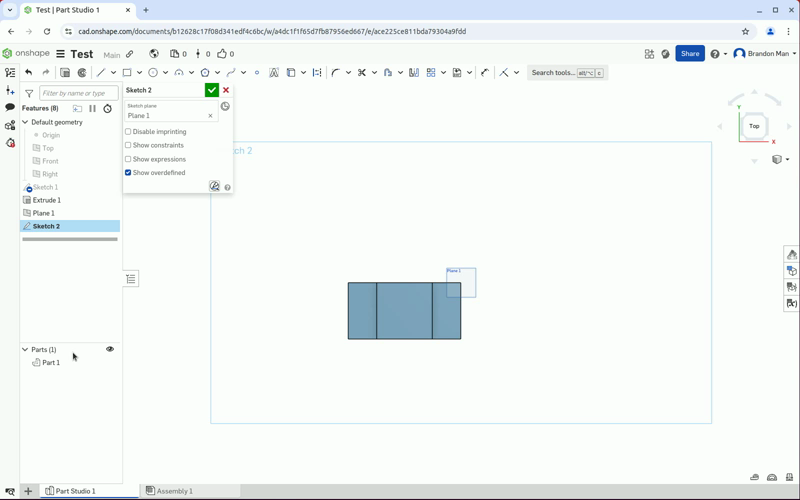
key(y)
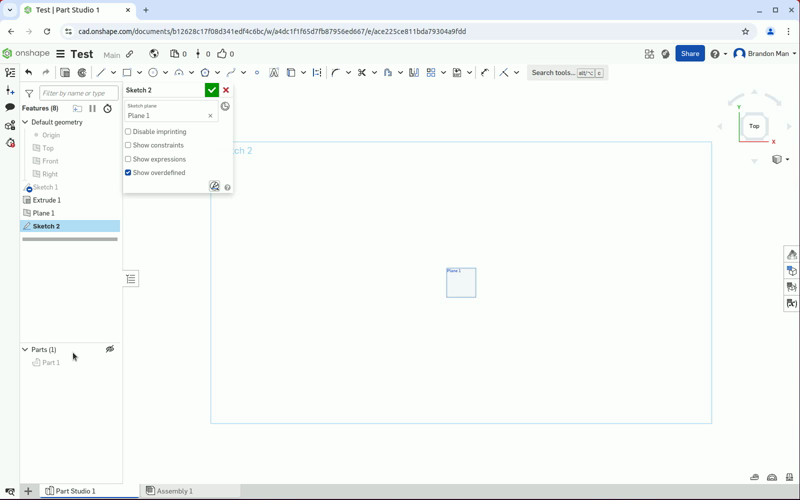
key(l)
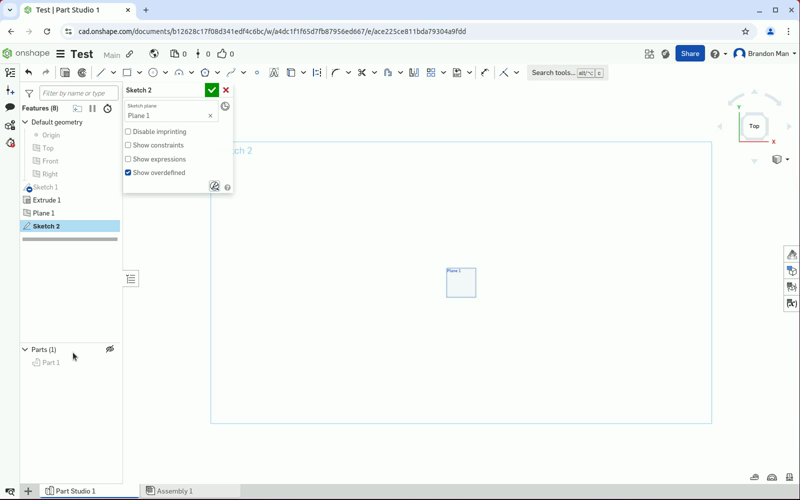
key_down(shift)
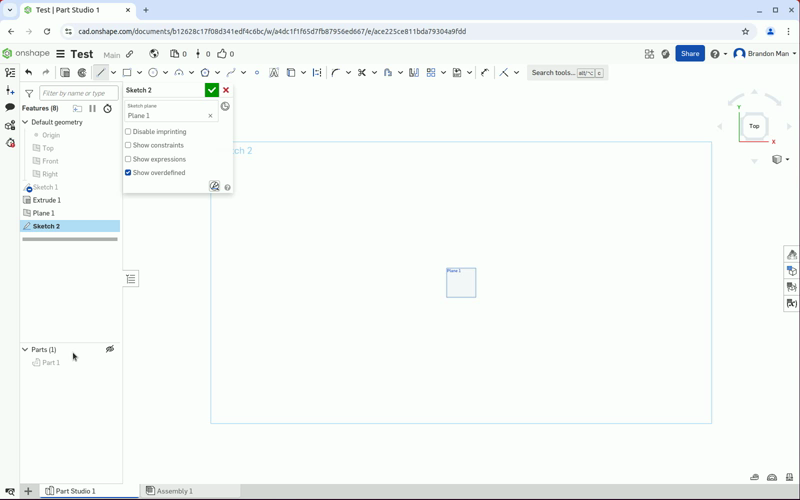
mouse_move(382, 333)
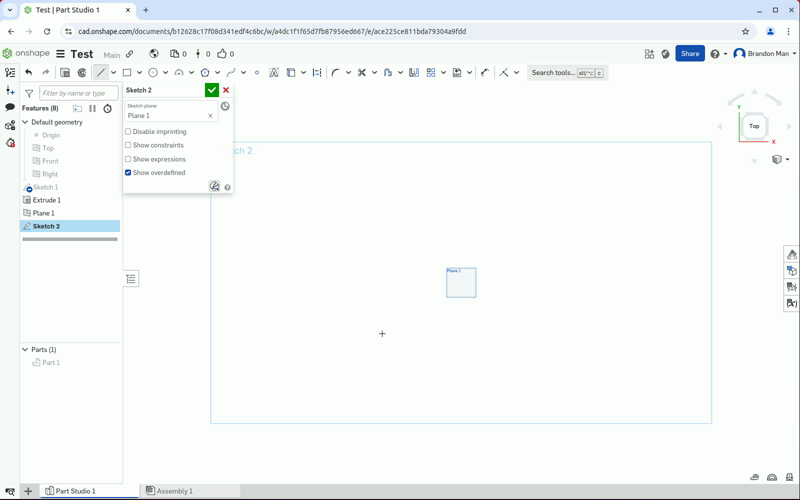
click(382, 333)
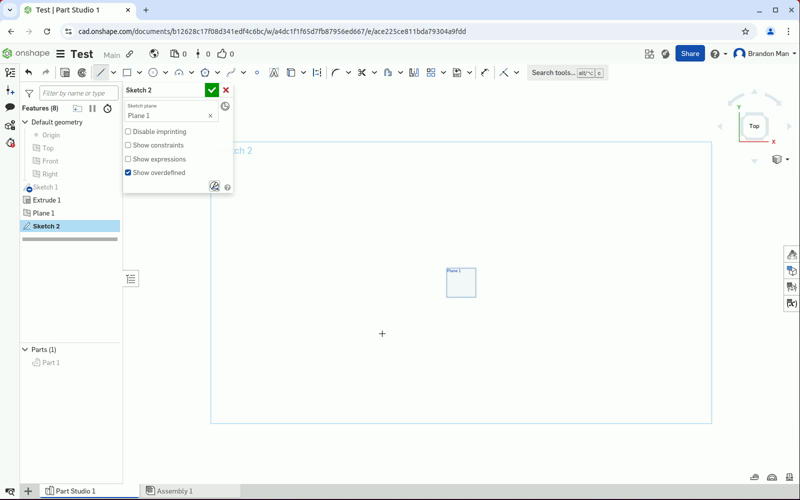
key_up(shift)
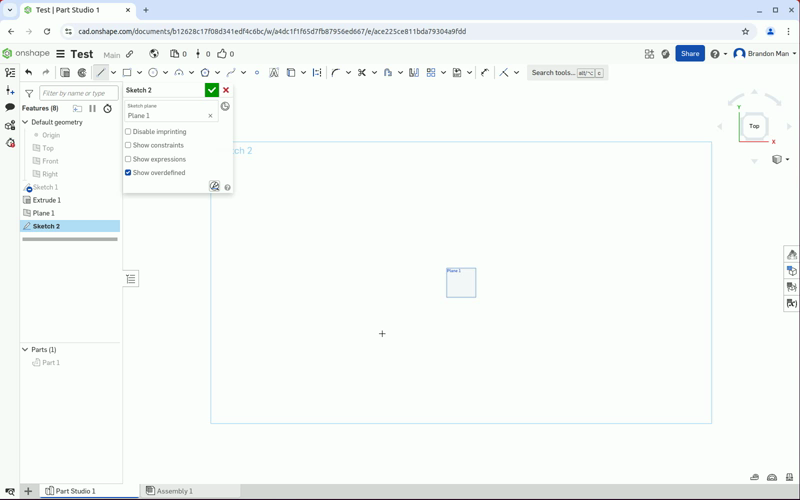
key_down(shift)
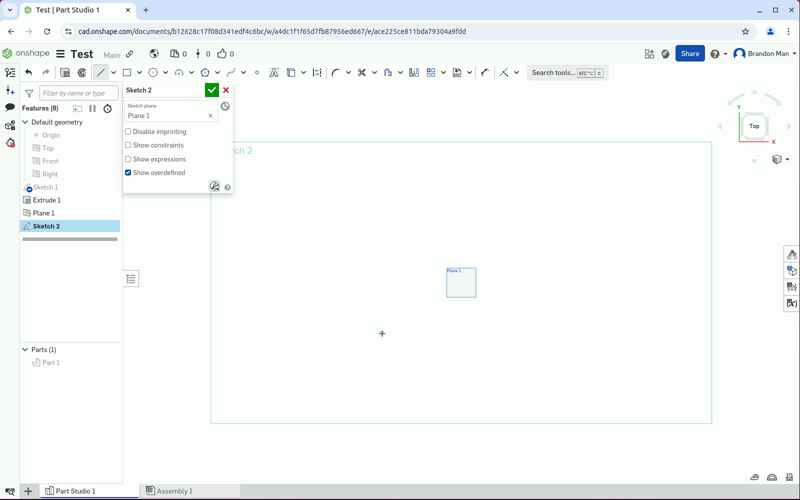
mouse_move(412, 333)
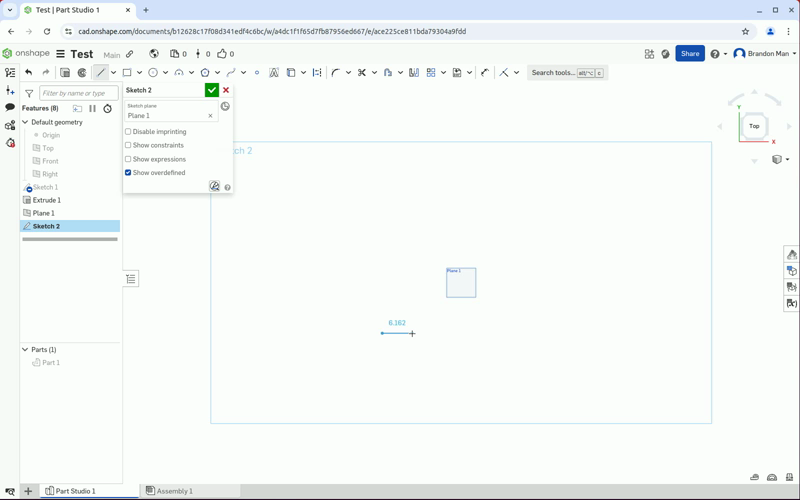
mouse_move(427, 333)
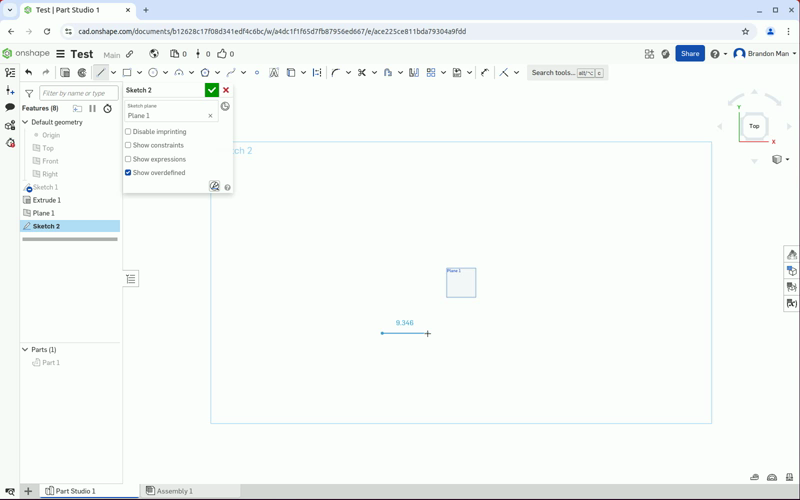
click(427, 333)
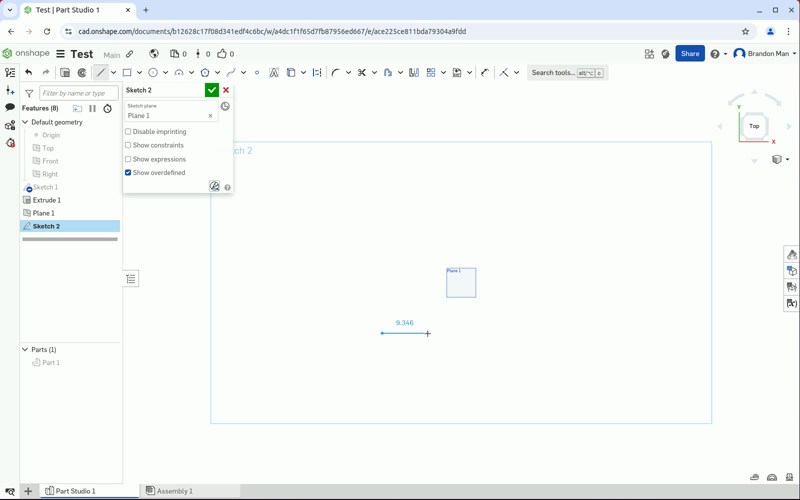
key_up(shift)
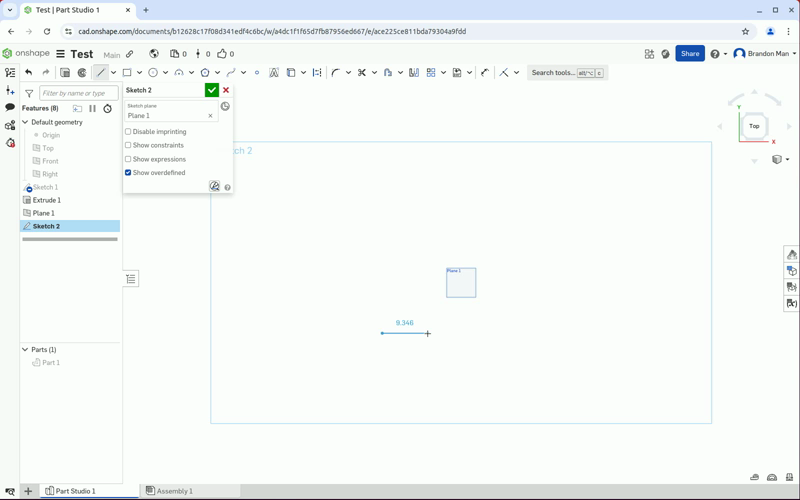
key_down(shift)
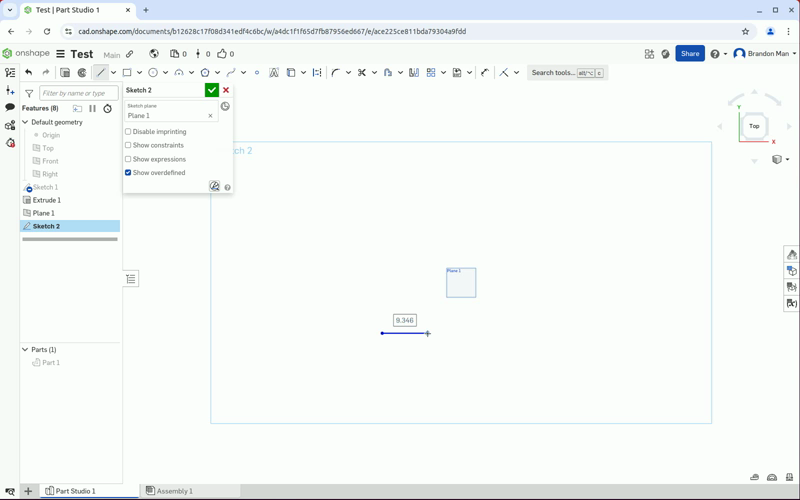
mouse_move(457, 333)
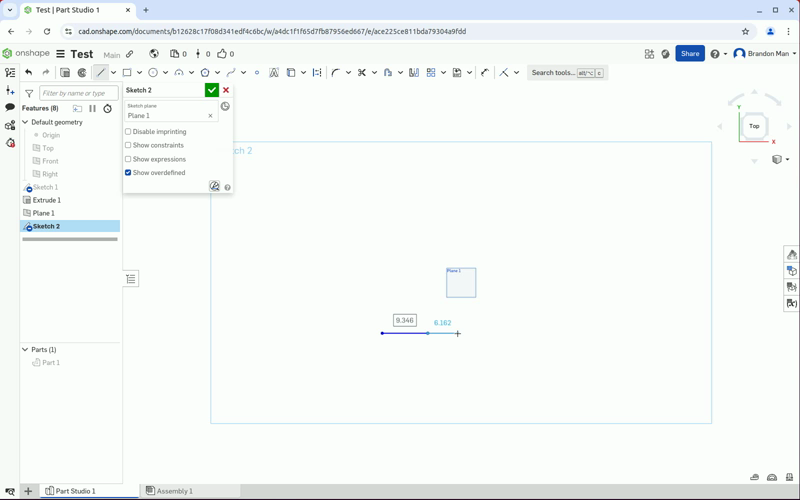
mouse_move(427, 288)
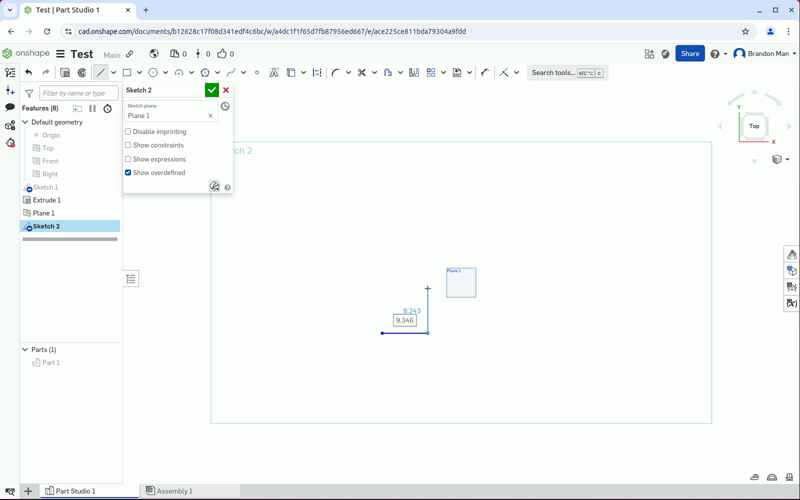
click(427, 288)
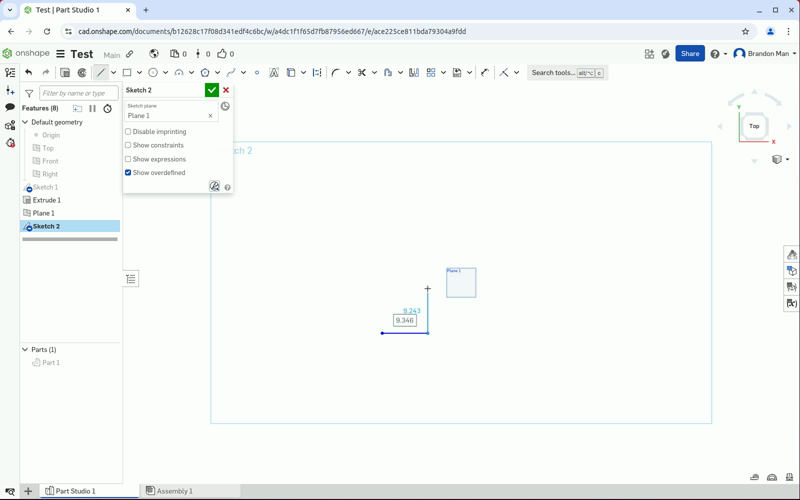
key_up(shift)
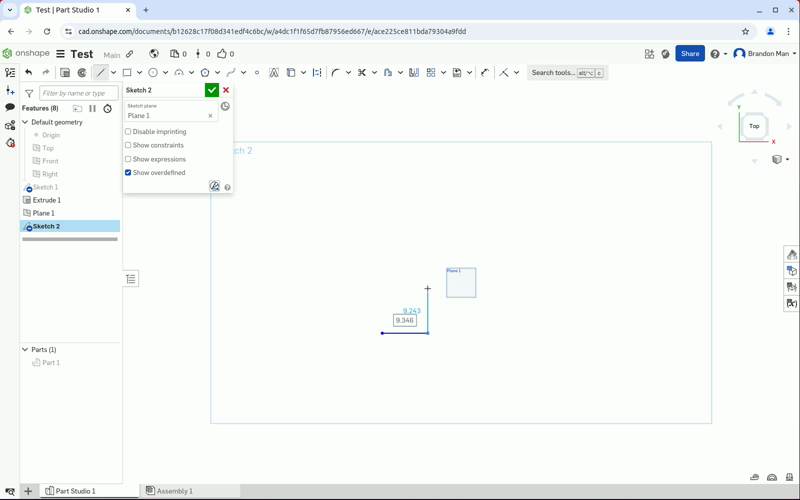
key_down(shift)
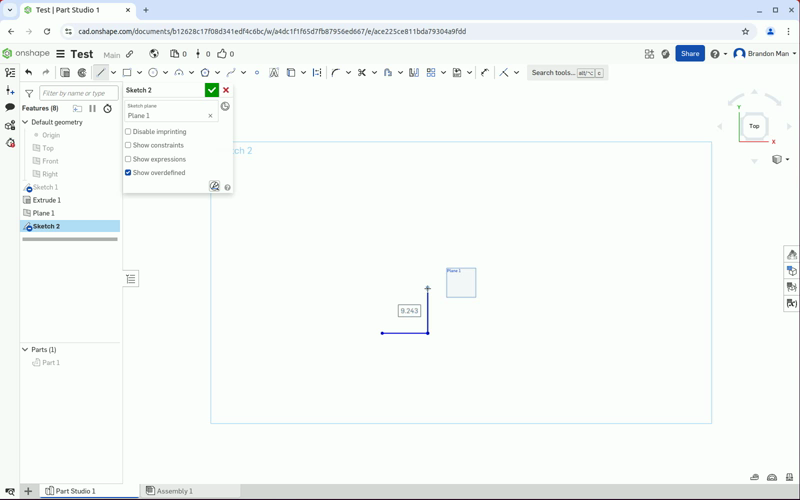
mouse_move(457, 288)
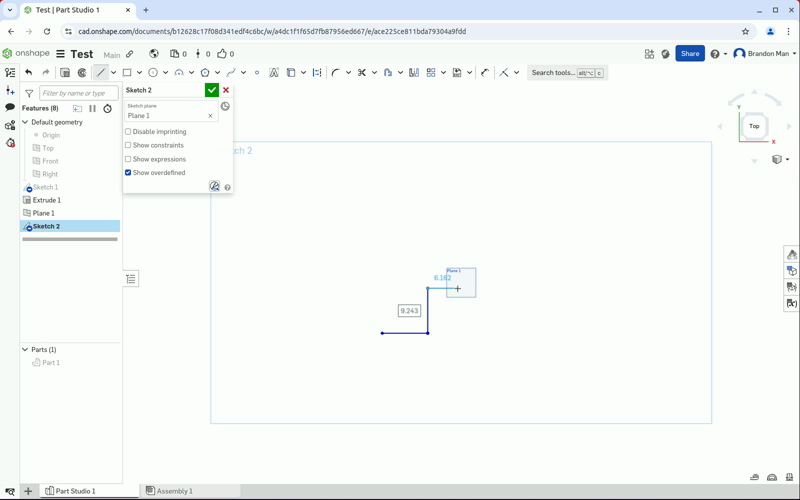
mouse_move(382, 288)
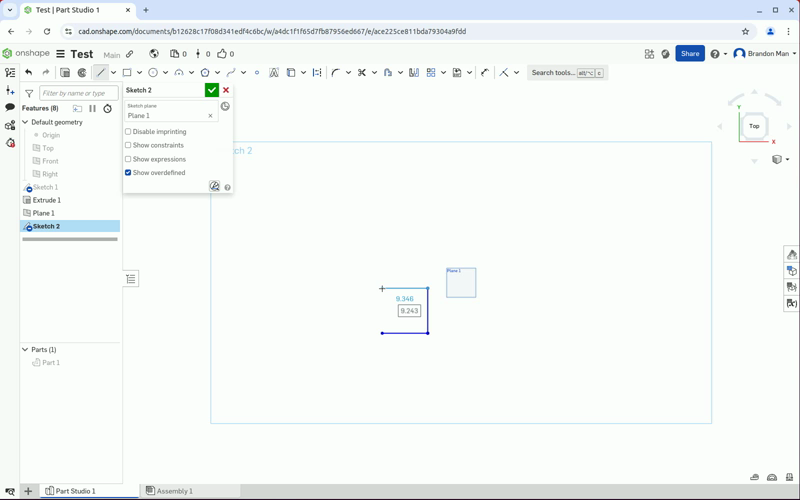
click(382, 288)
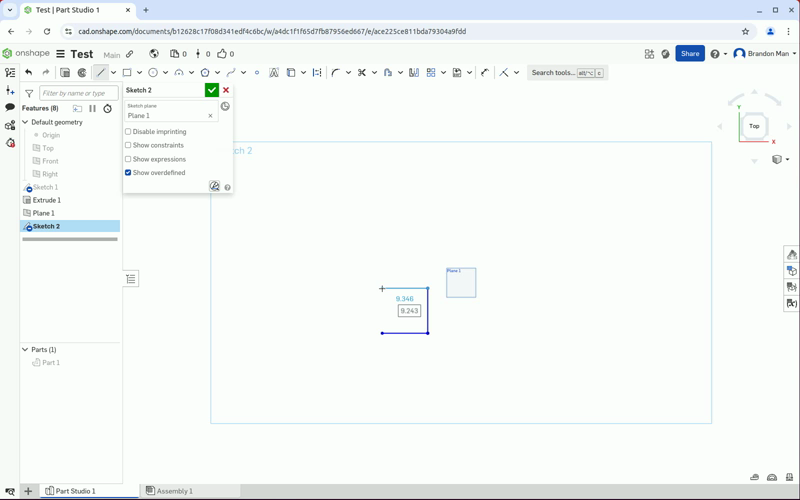
key_up(shift)
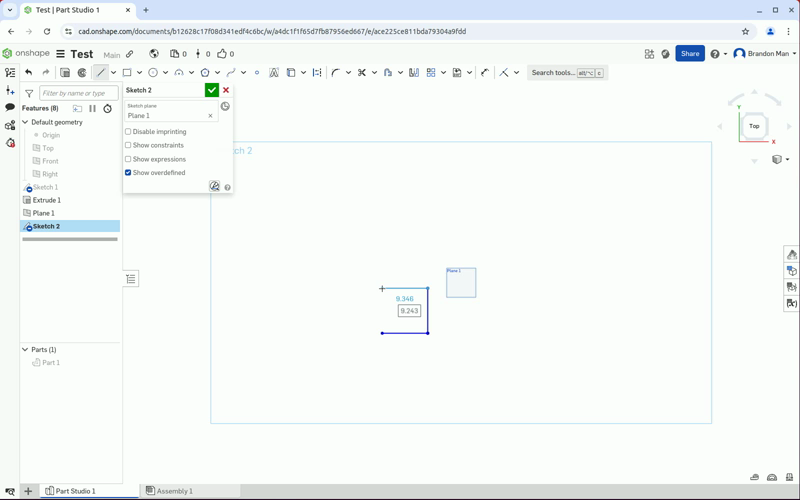
mouse_move(412, 288)
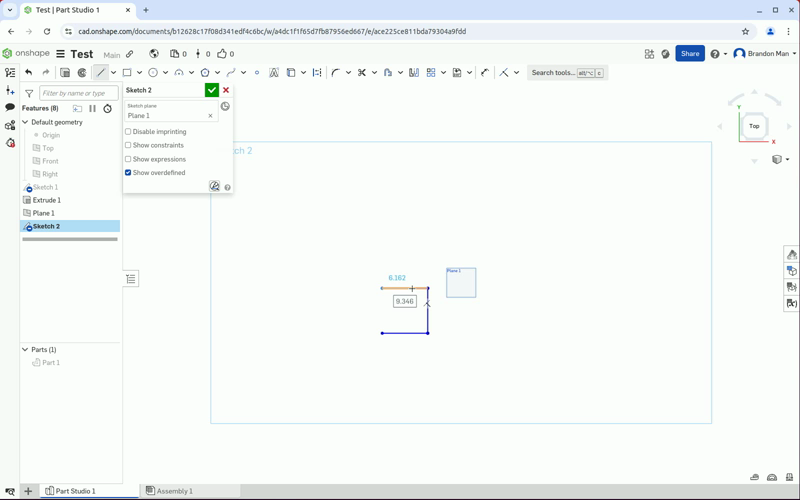
key_down(shift)
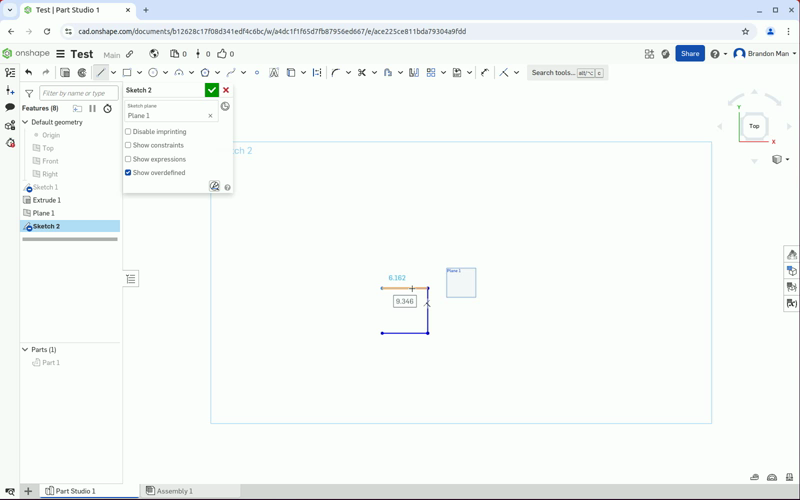
mouse_move(382, 333)
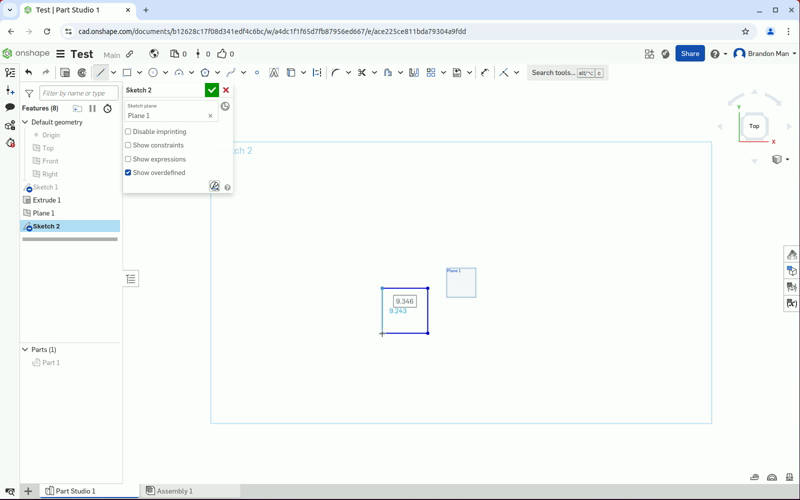
key_up(shift)
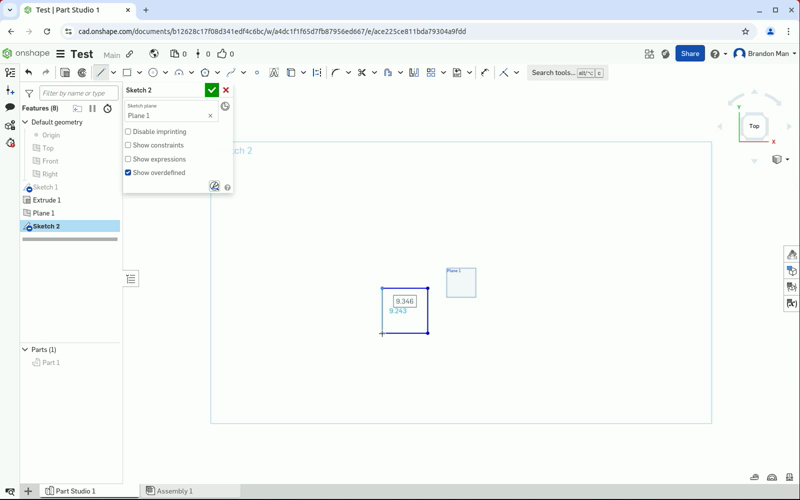
click(382, 333)
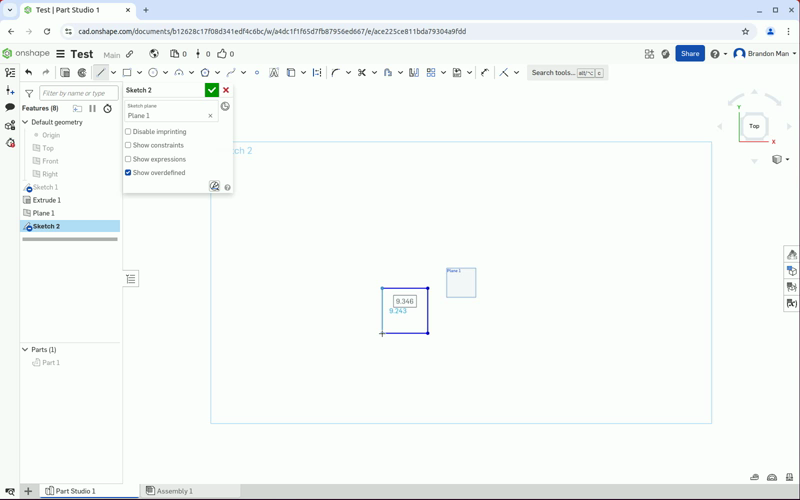
key(esc)
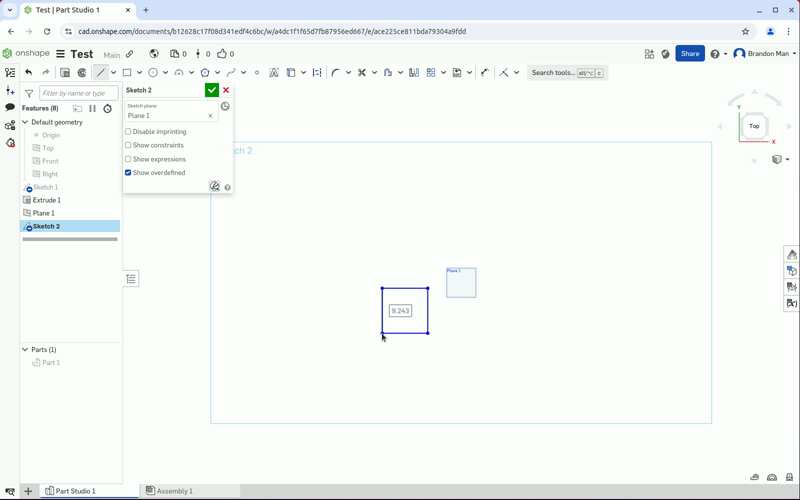
mouse_move(425, 298)
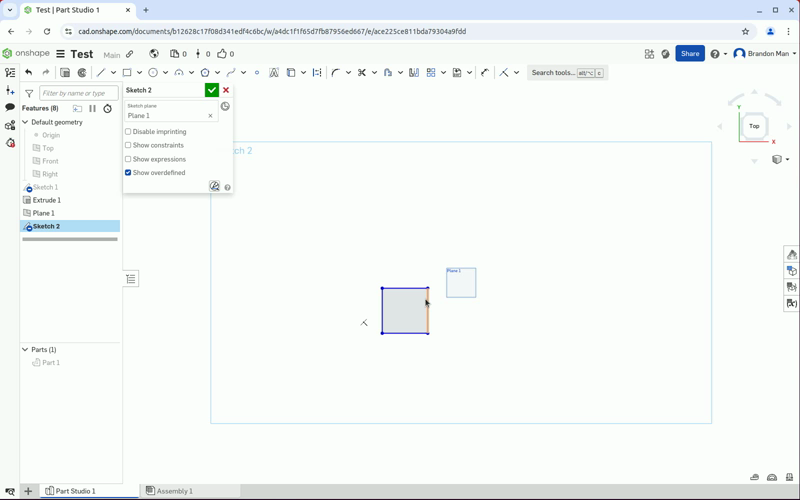
click(425, 298)
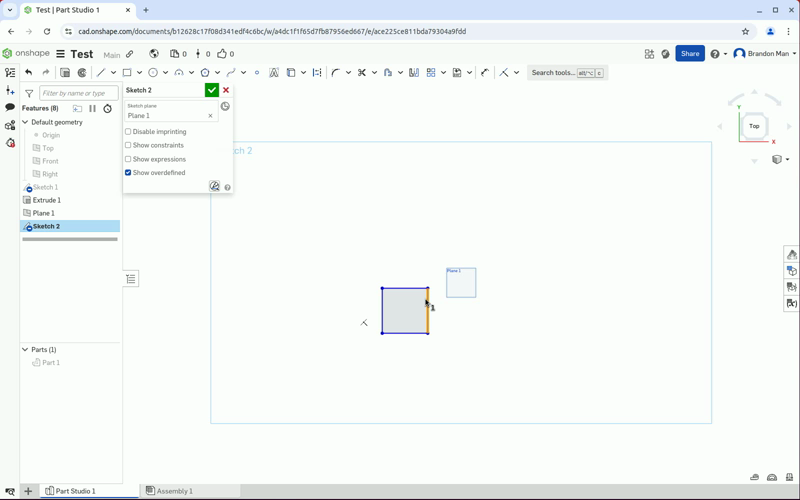
mouse_move(73, 352)
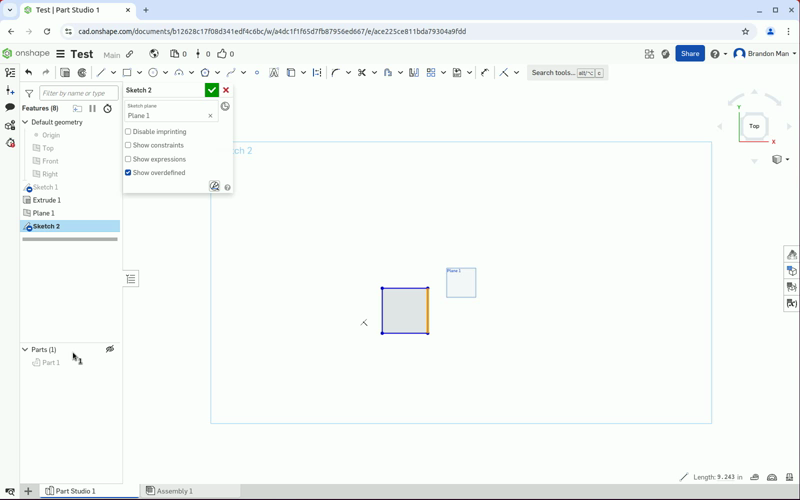
key(shift+y)
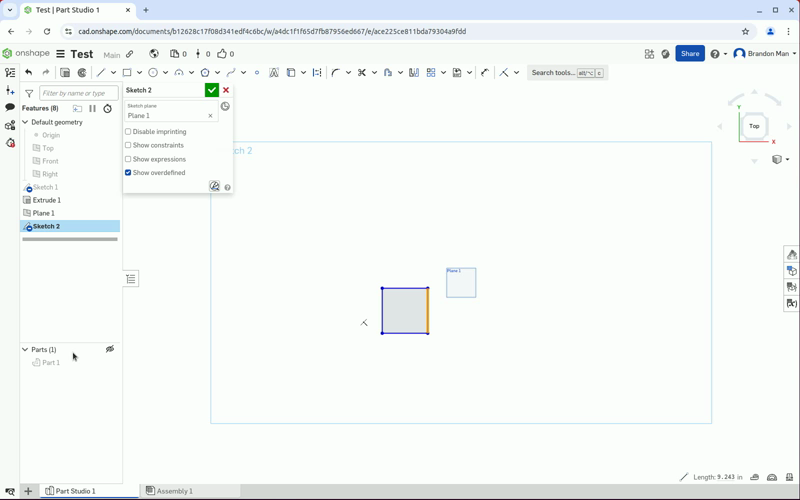
key(shift+e)
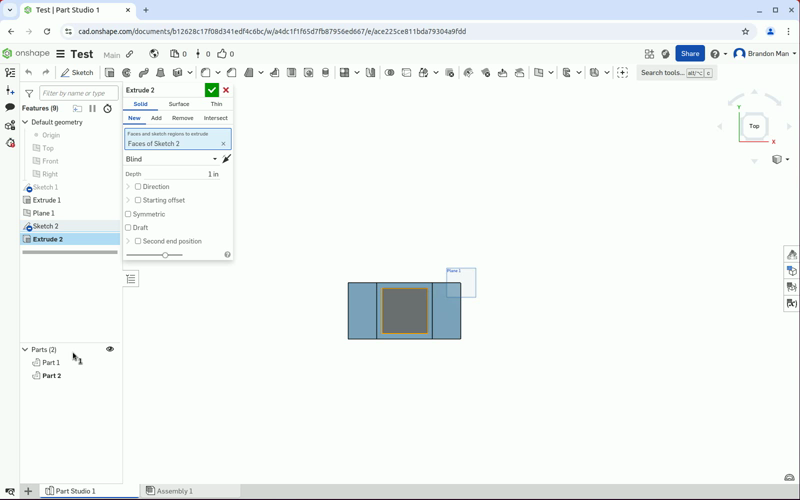
mouse_move(143, 106)
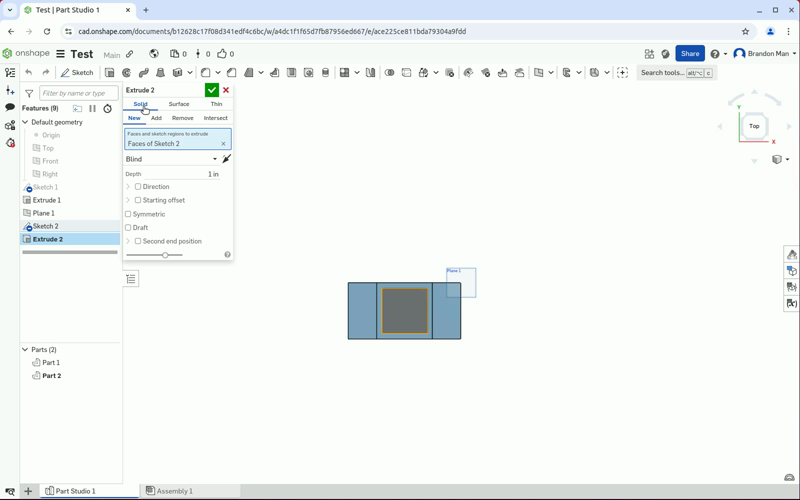
click(143, 106)
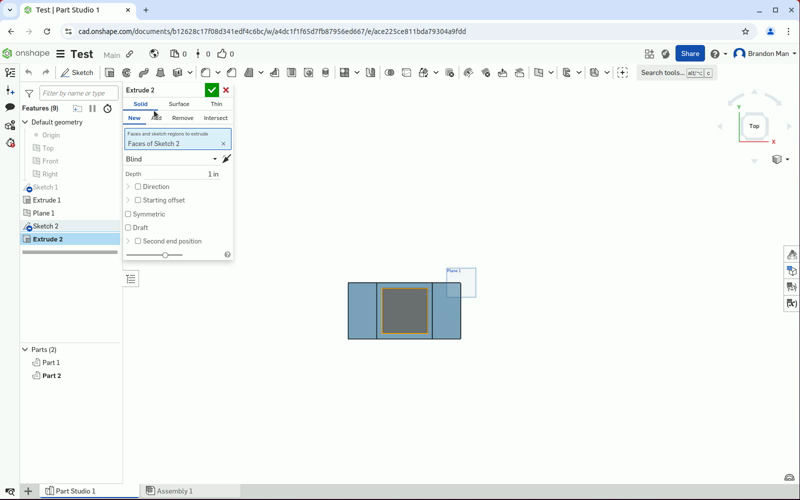
mouse_move(186, 120)
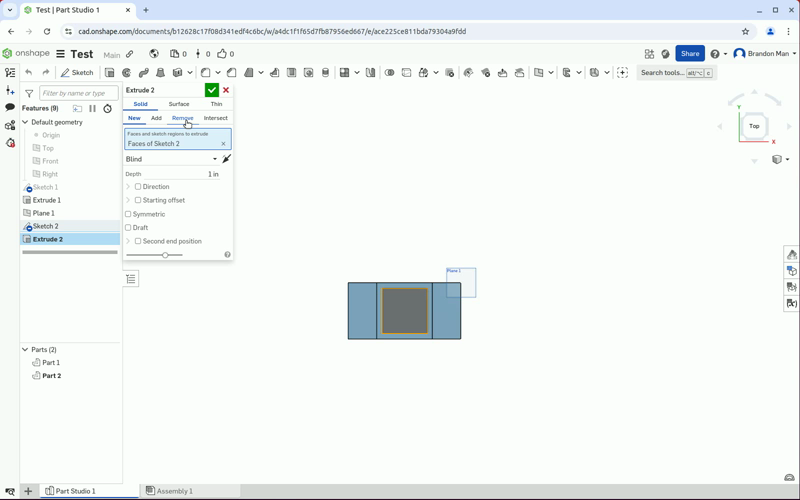
click(186, 120)
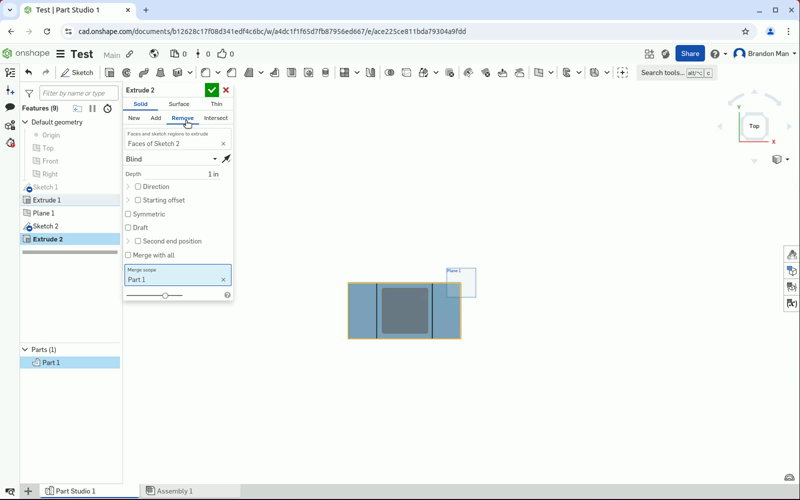
key(tab, 4)
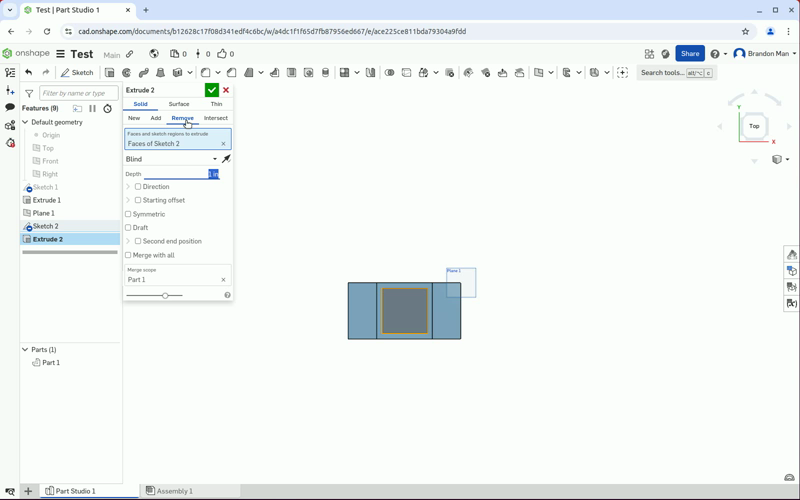
text(3.37)
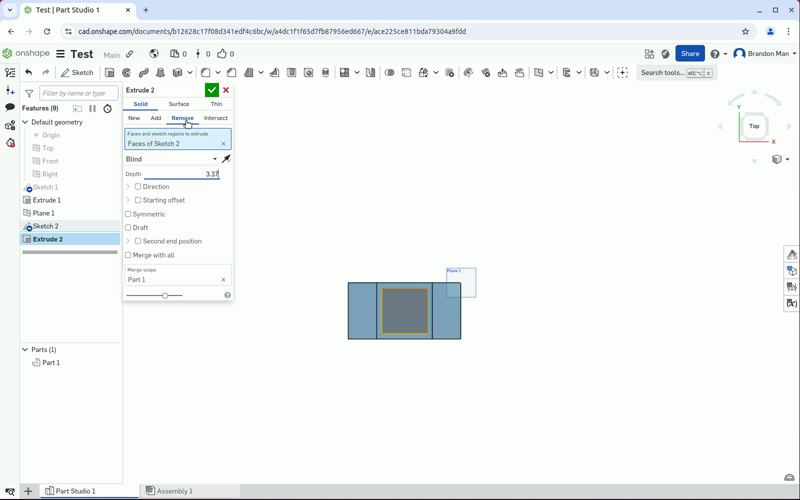
key(tab, 6)
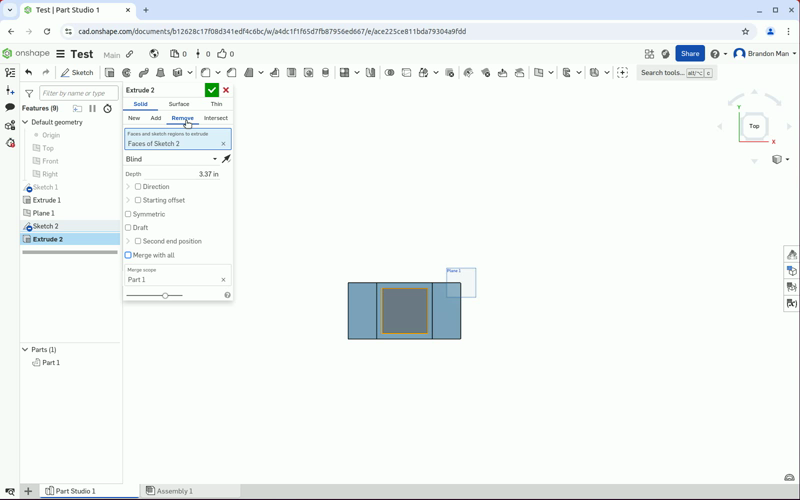
key(space)
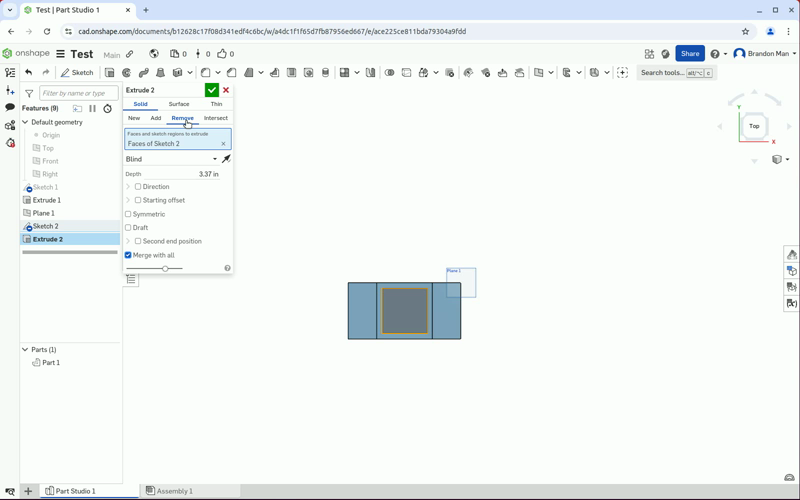
key(enter)
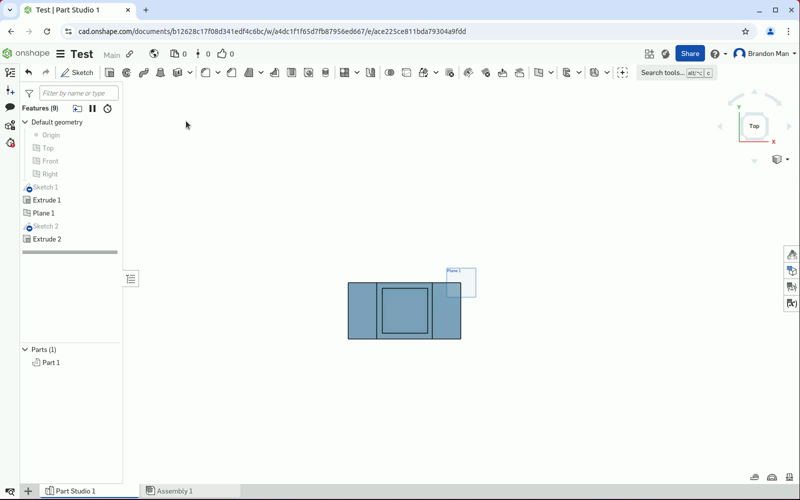
key(shift+h)
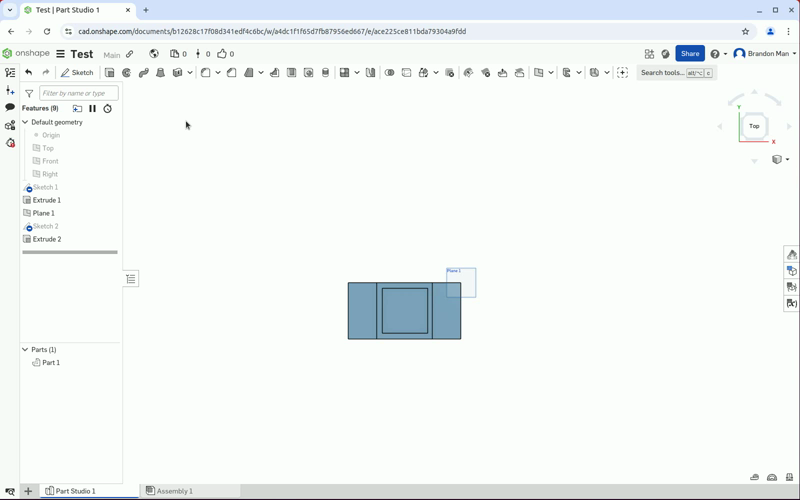
key(shift+h)
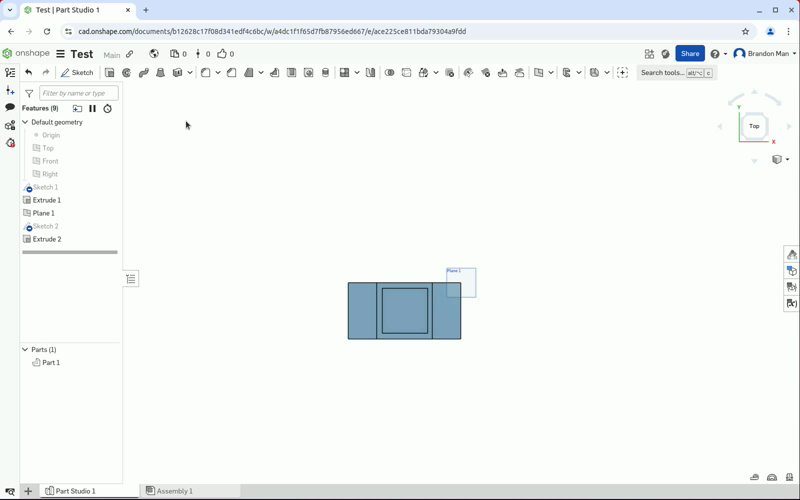
mouse_move(73, 189)
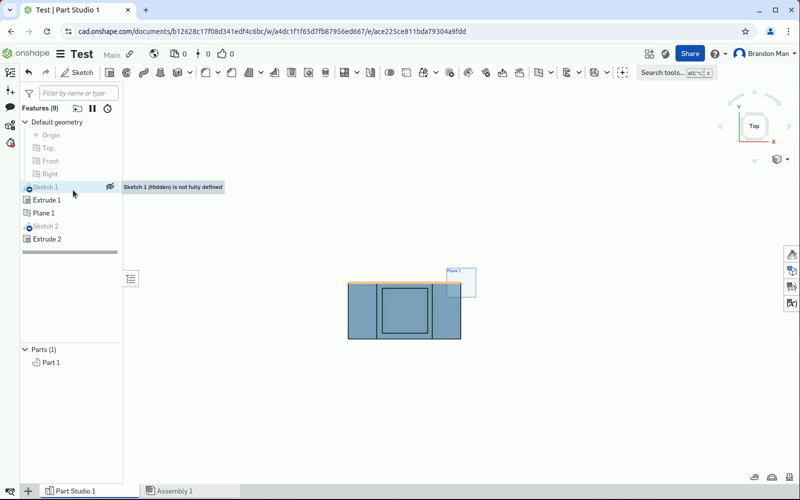
click(73, 189)
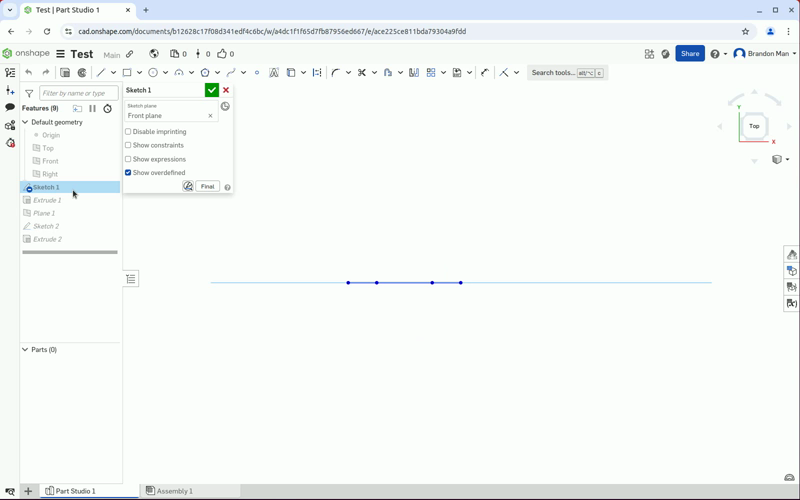
mouse_move(229, 92)
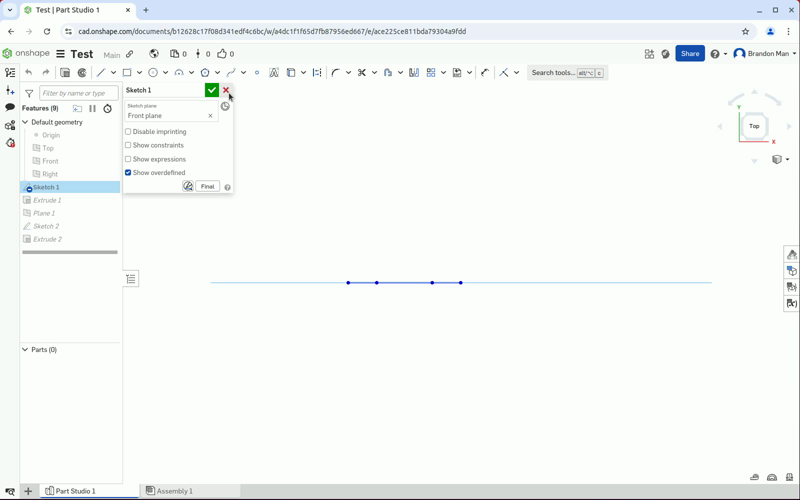
click(229, 92)
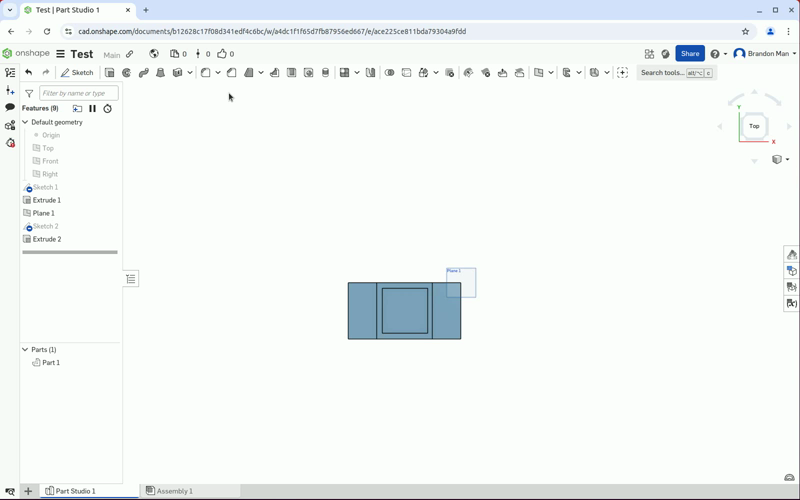
mouse_move(541, 75)
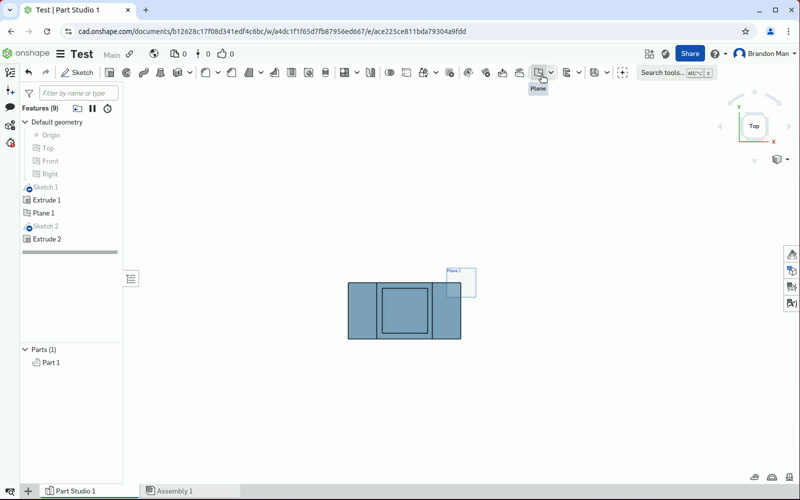
click(541, 75)
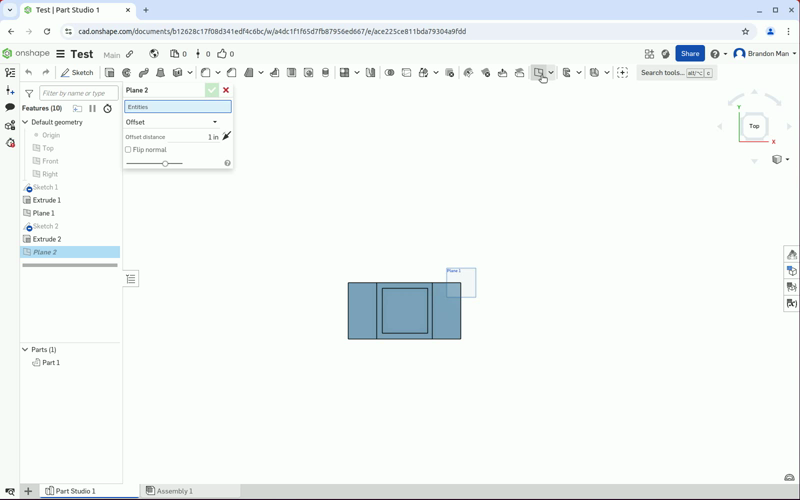
mouse_move(73, 150)
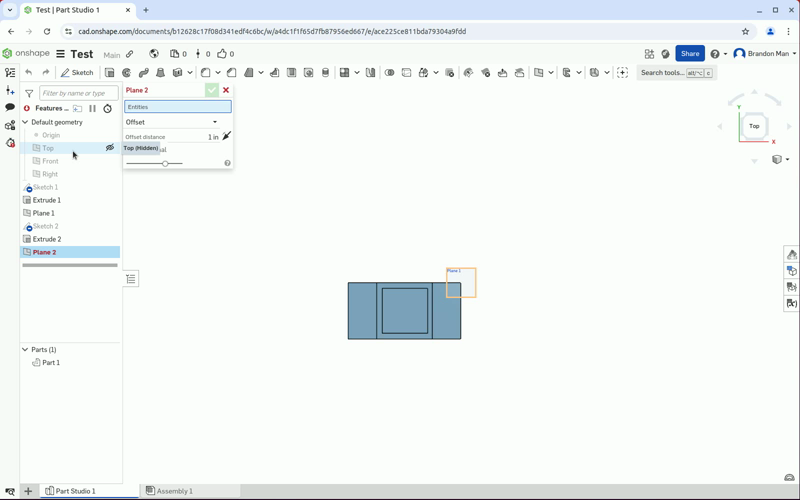
click(73, 150)
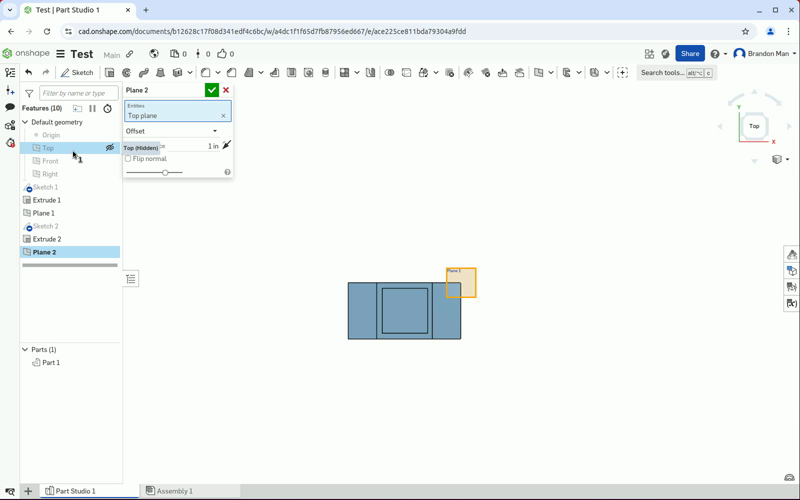
key(tab, 2)
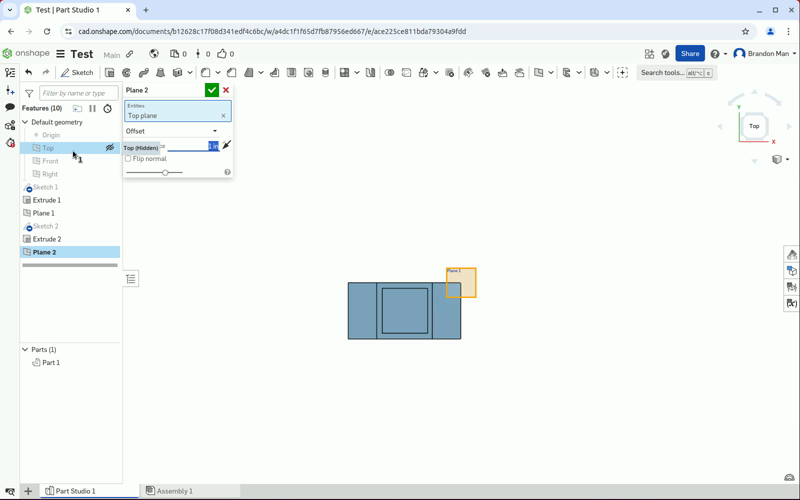
text(4.56)
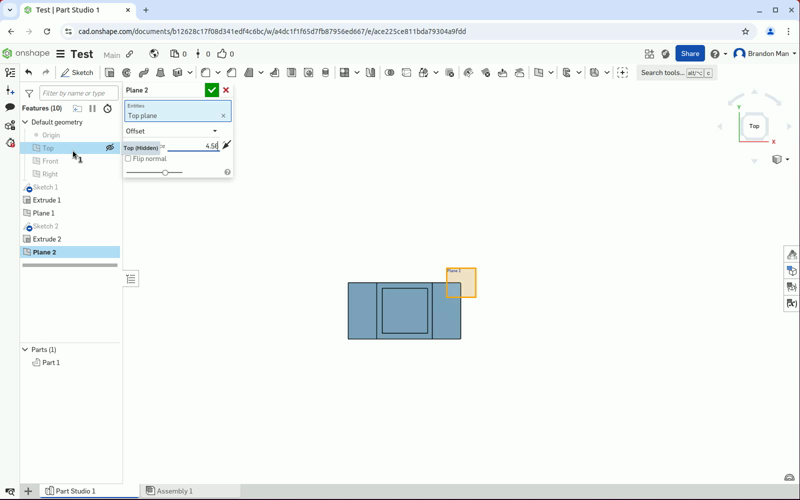
key(enter, 2)
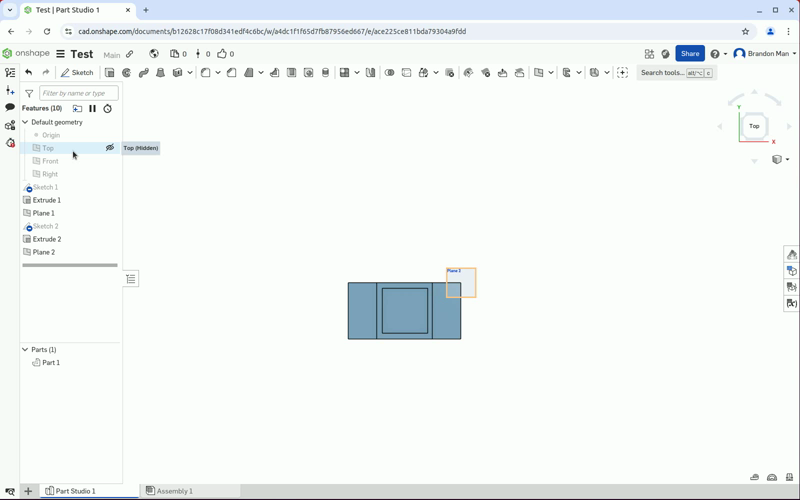
key(shift+s)
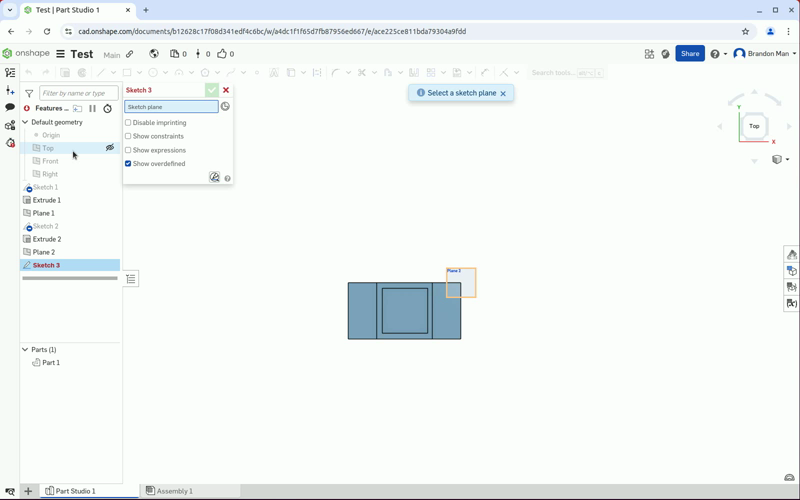
mouse_move(73, 254)
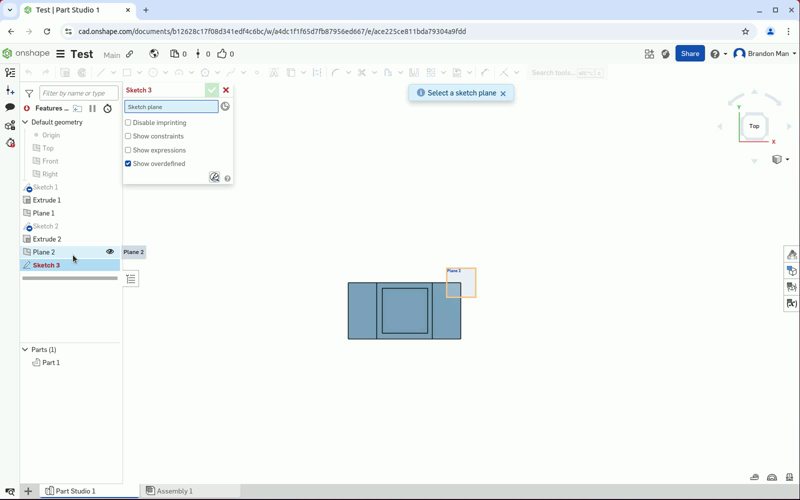
click(73, 254)
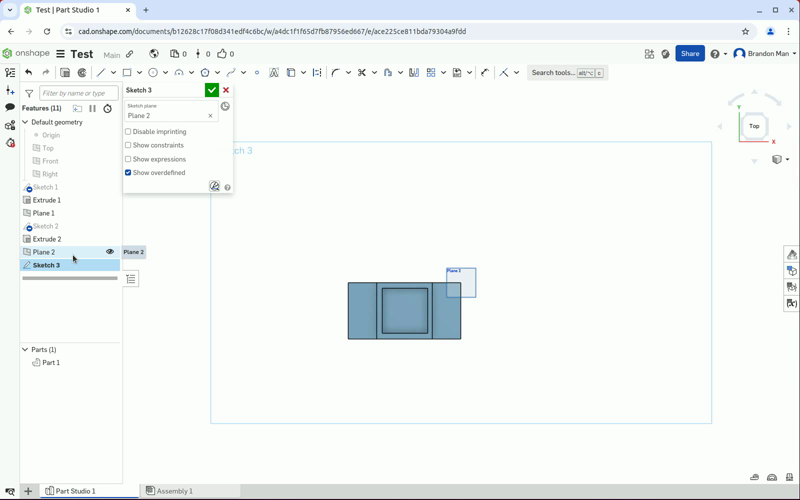
mouse_move(73, 352)
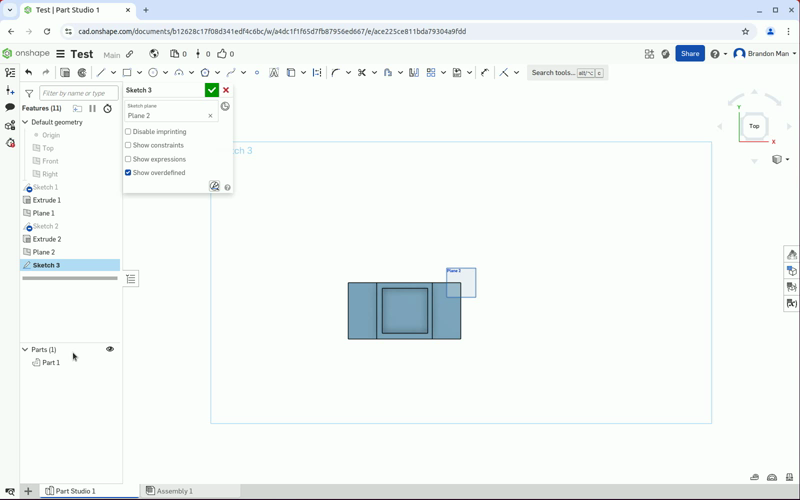
key(y)
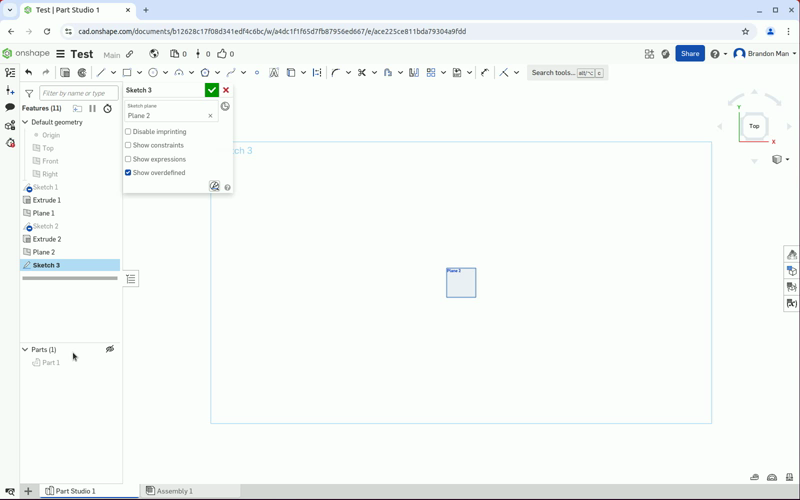
key(c)
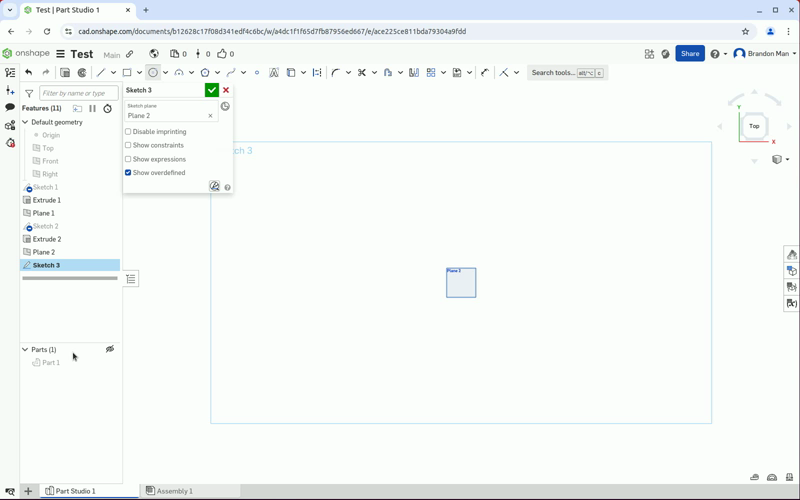
key_down(shift)
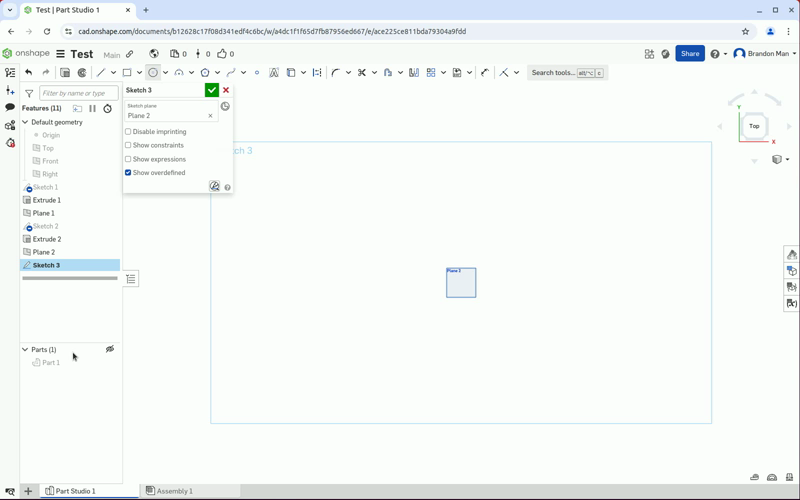
mouse_move(404, 311)
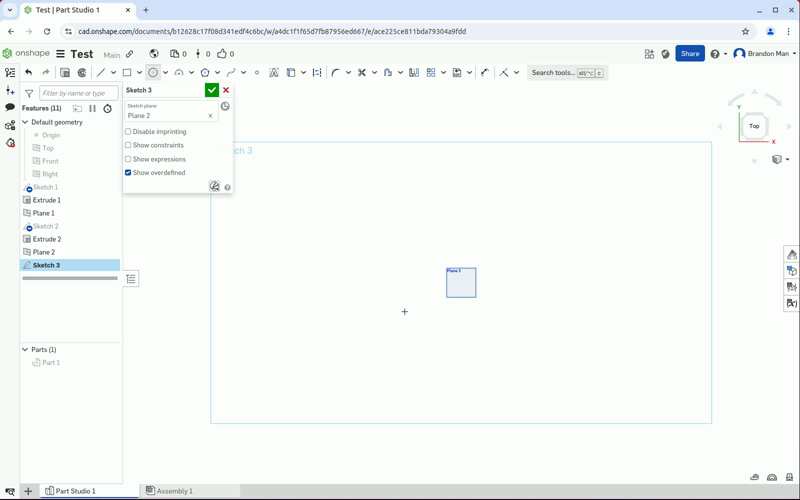
click(404, 311)
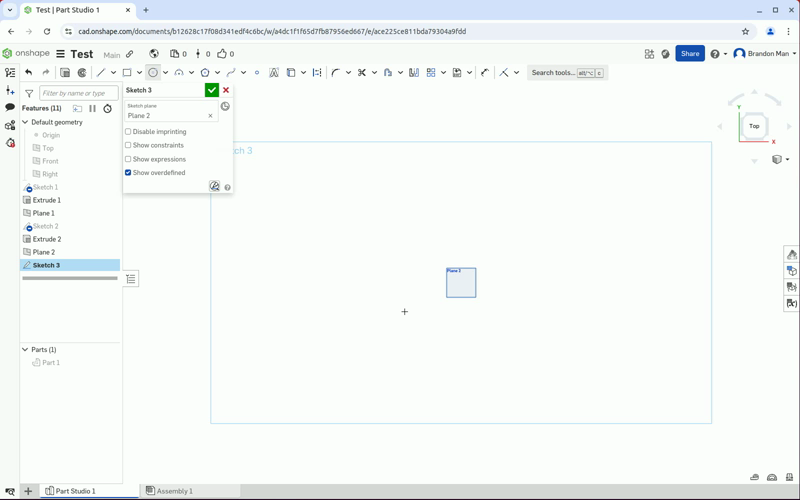
key_up(shift)
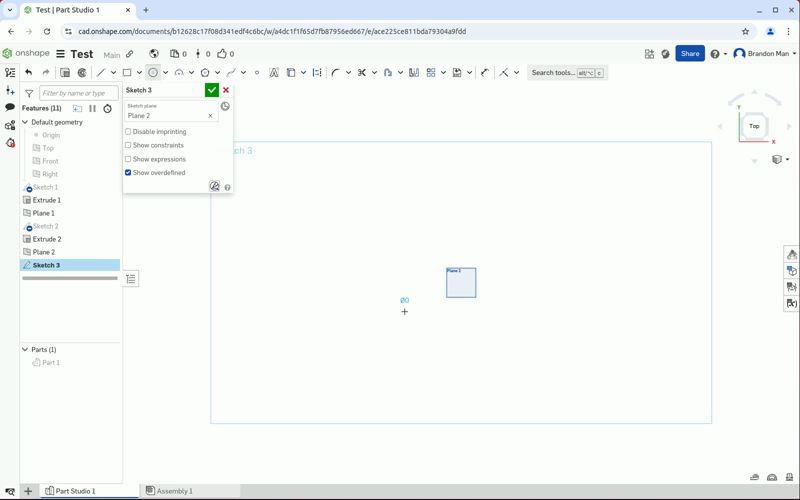
mouse_move(416, 311)
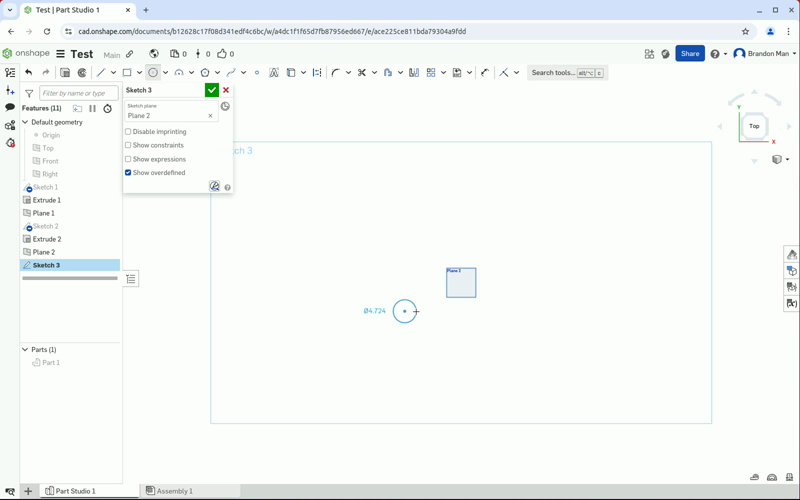
click(416, 311)
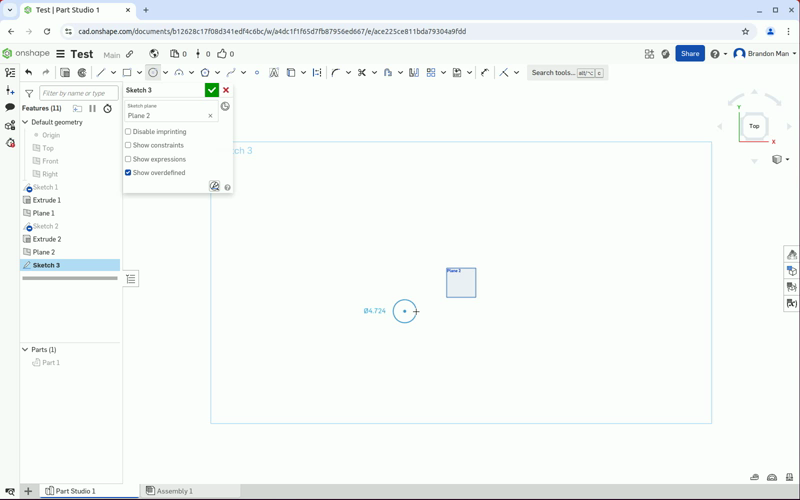
key(esc)
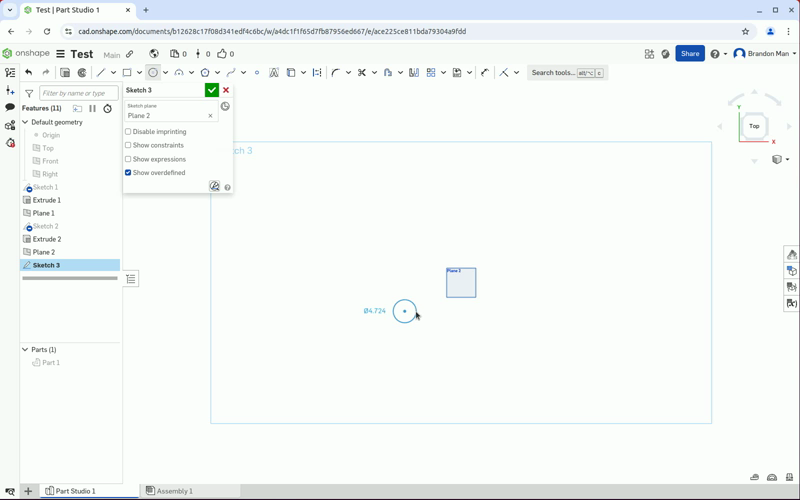
key(c)
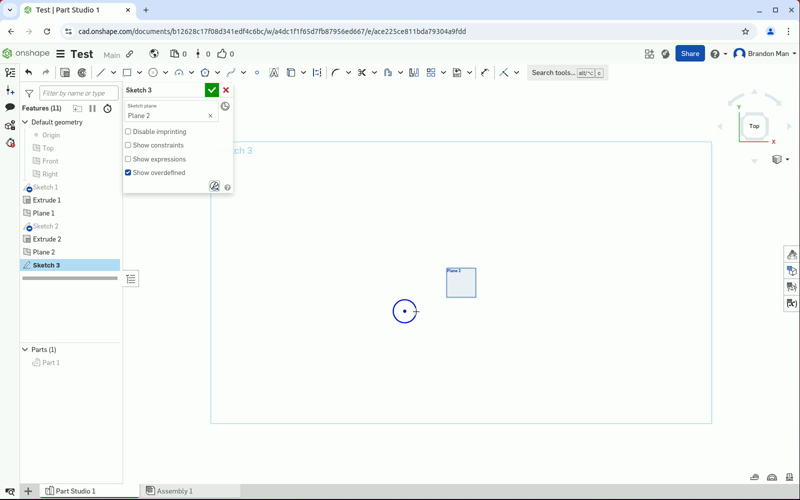
key_down(shift)
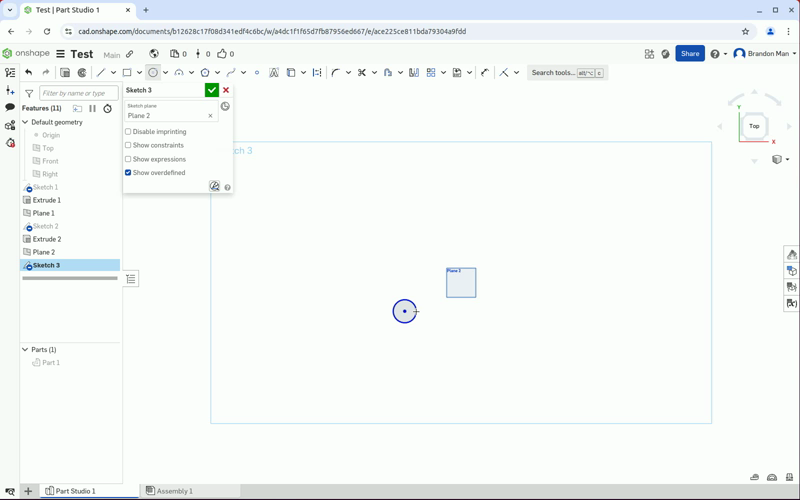
mouse_move(404, 311)
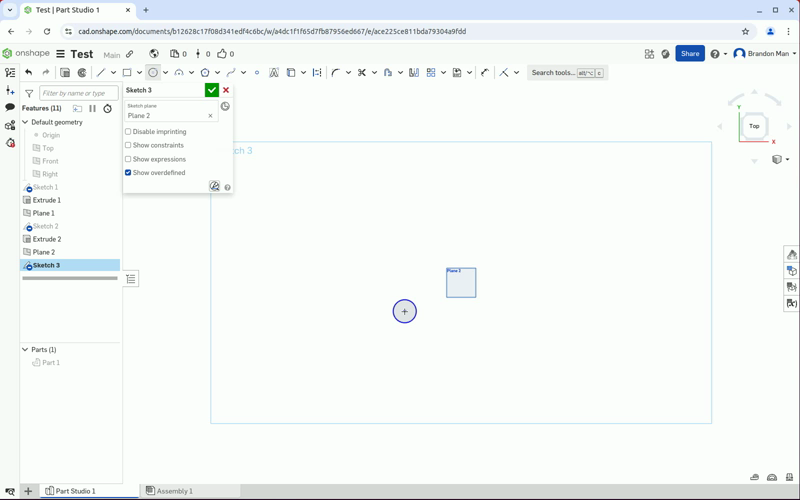
click(404, 311)
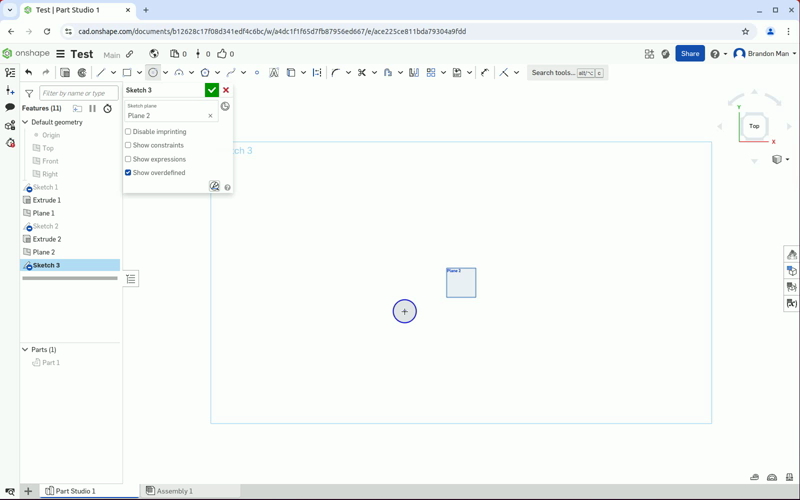
key_up(shift)
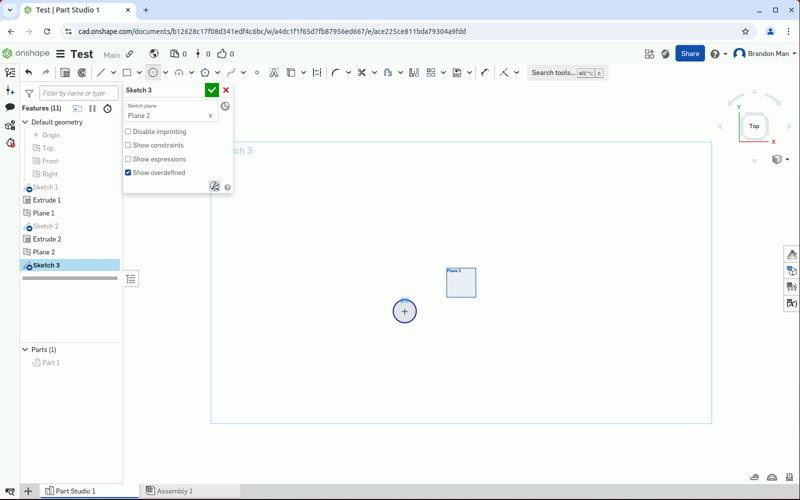
mouse_move(410, 311)
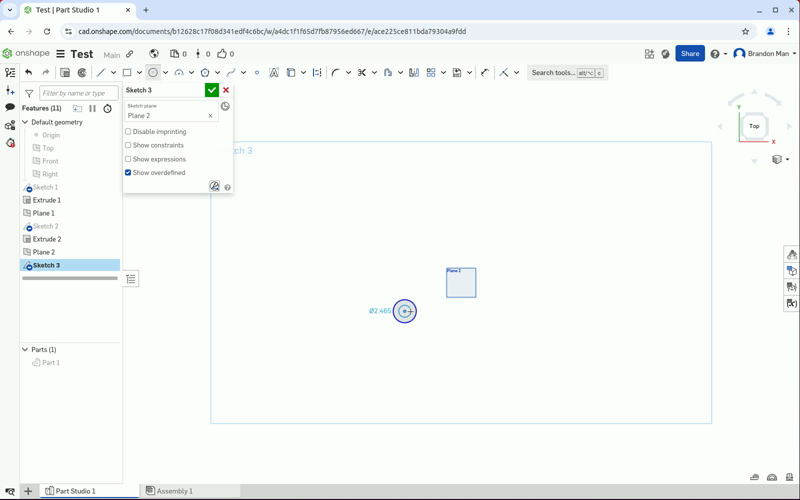
click(410, 311)
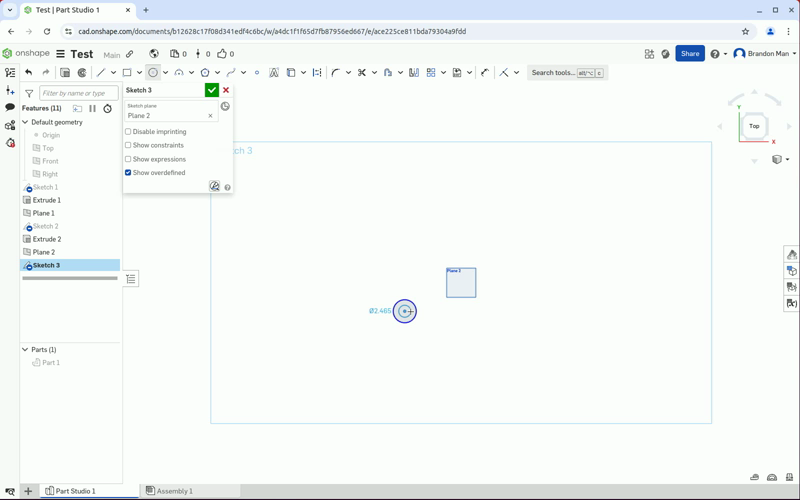
key(esc)
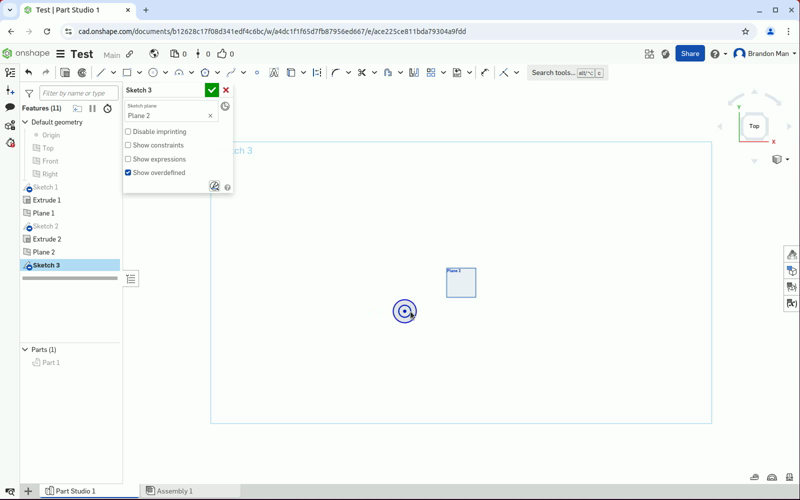
mouse_move(412, 307)
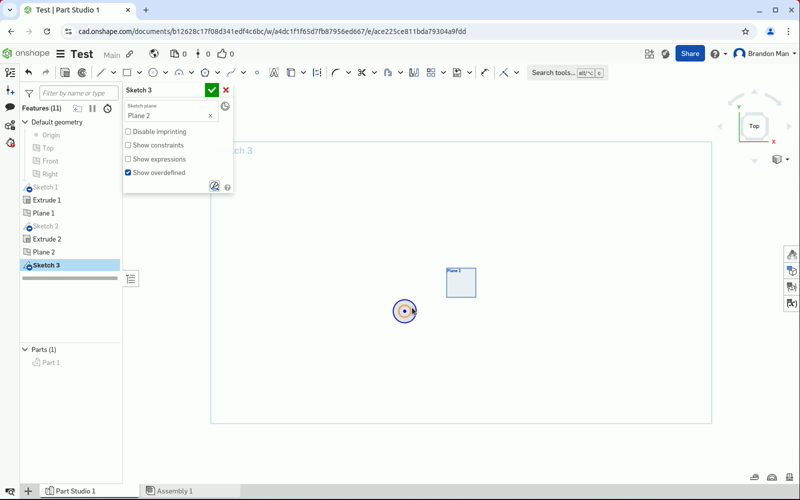
scroll(6)
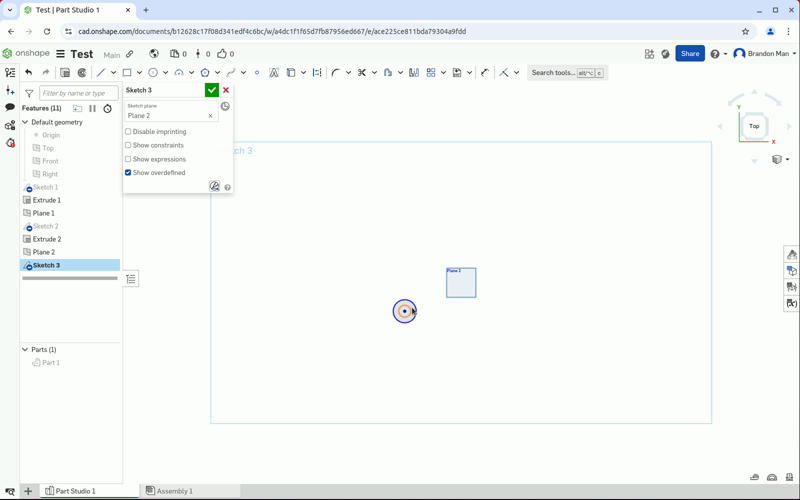
scroll(6)
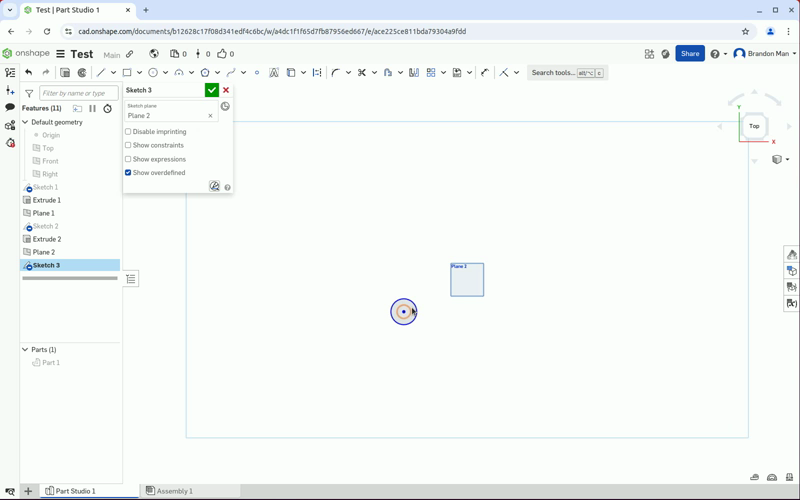
scroll(6)
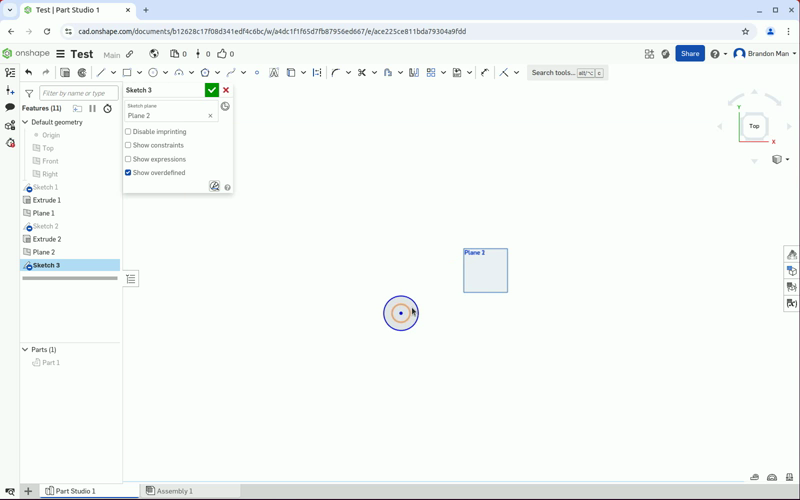
scroll(6)
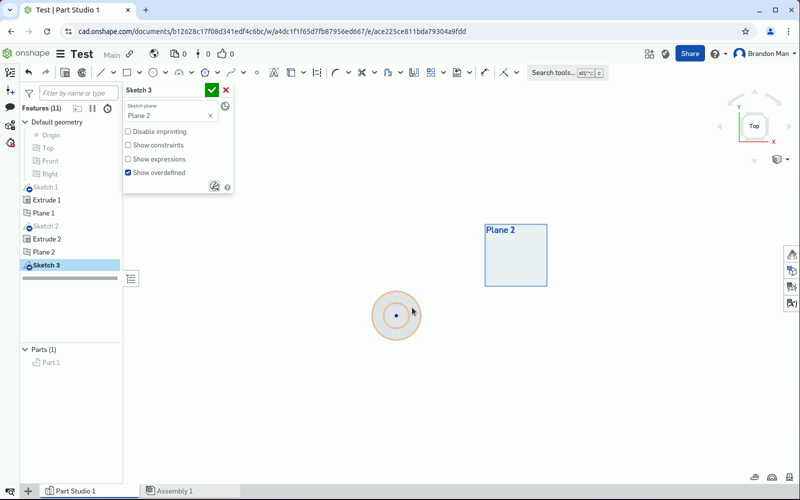
scroll(6)
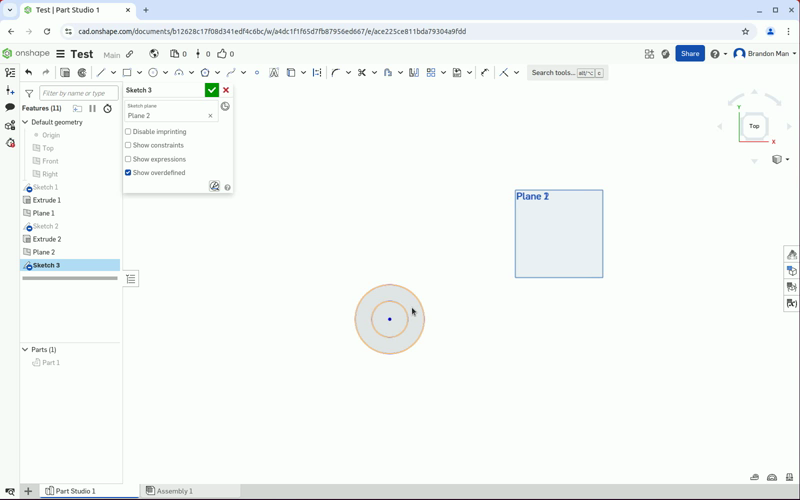
scroll(6)
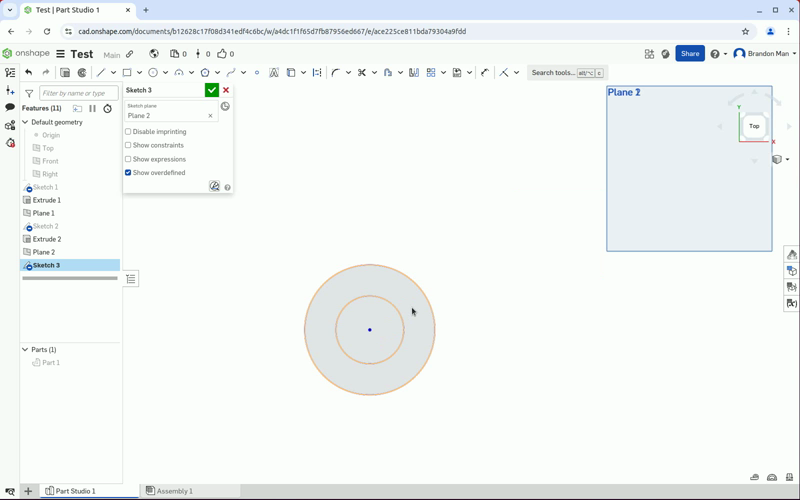
scroll(6)
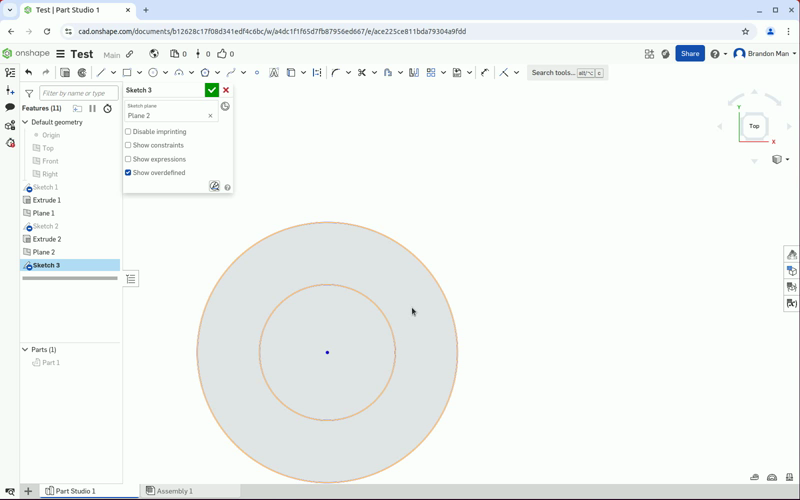
click(412, 307)
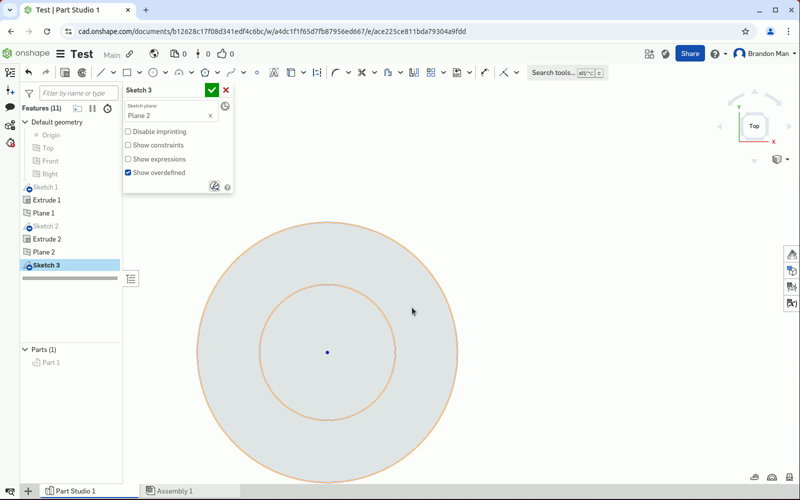
scroll(-6)
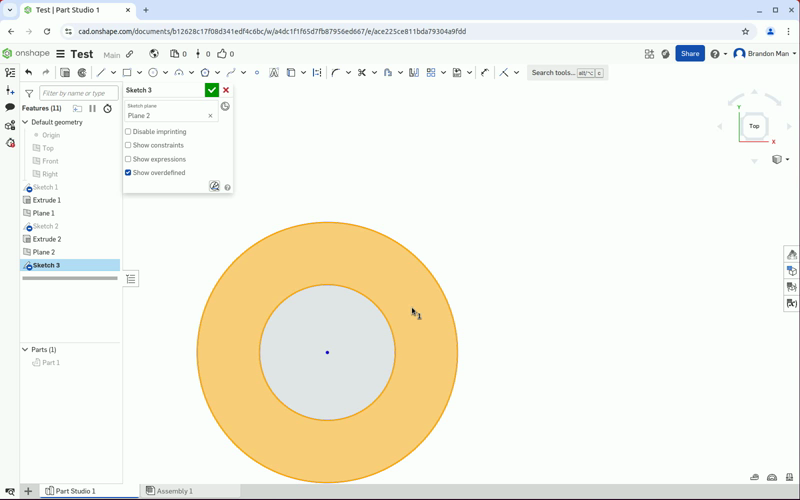
scroll(-6)
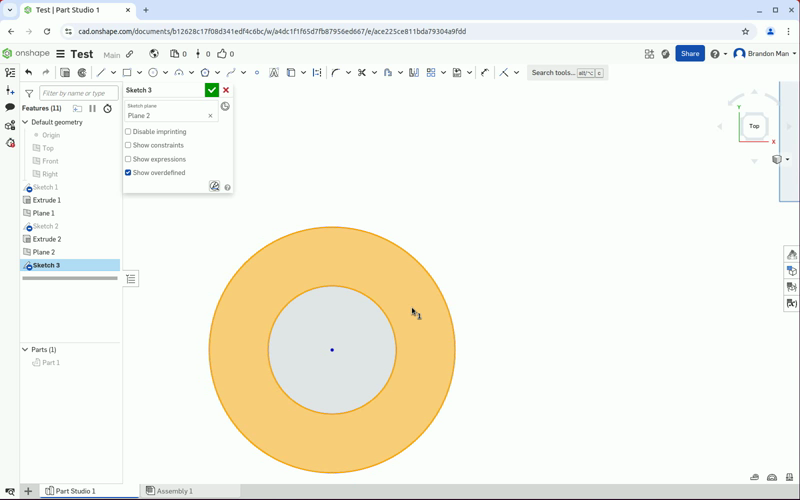
scroll(-6)
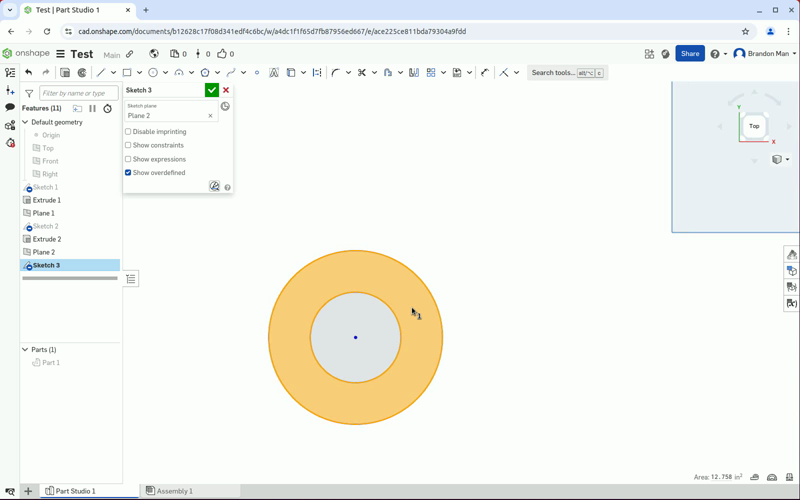
scroll(-6)
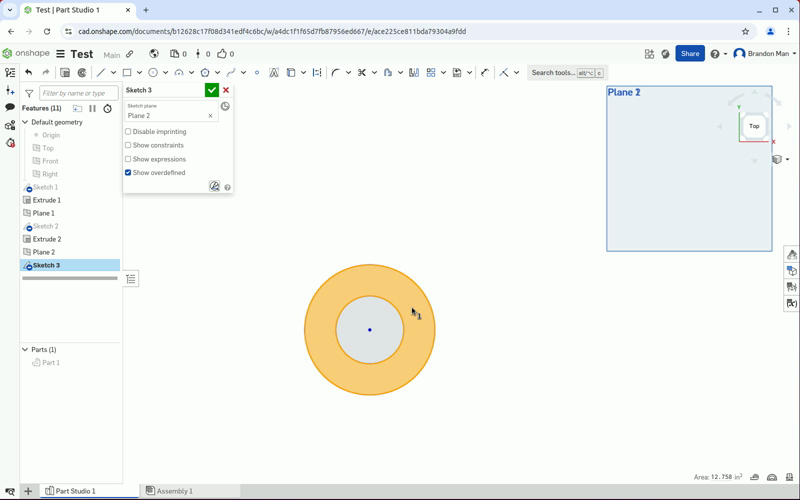
scroll(-6)
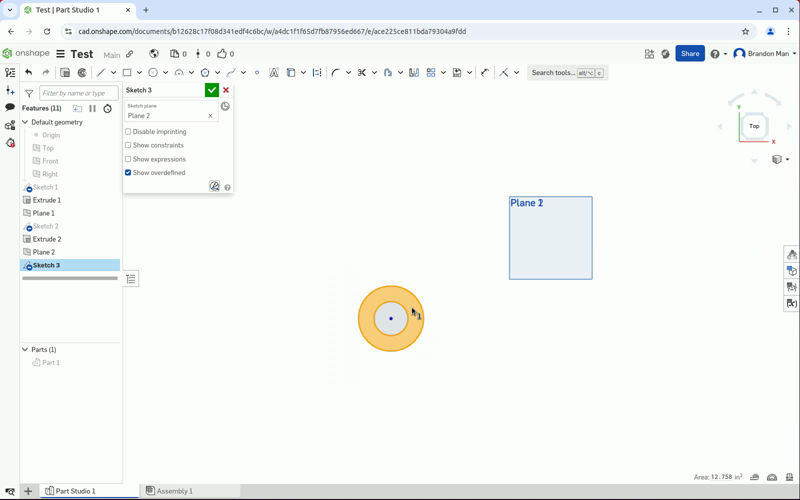
scroll(-6)
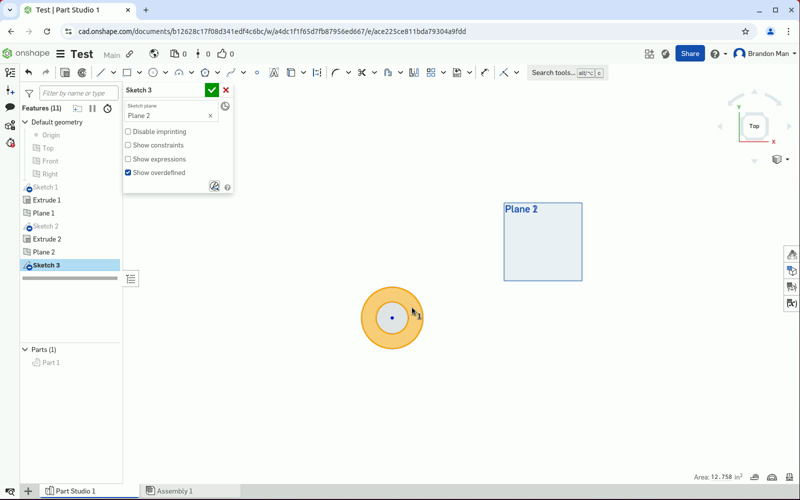
scroll(-6)
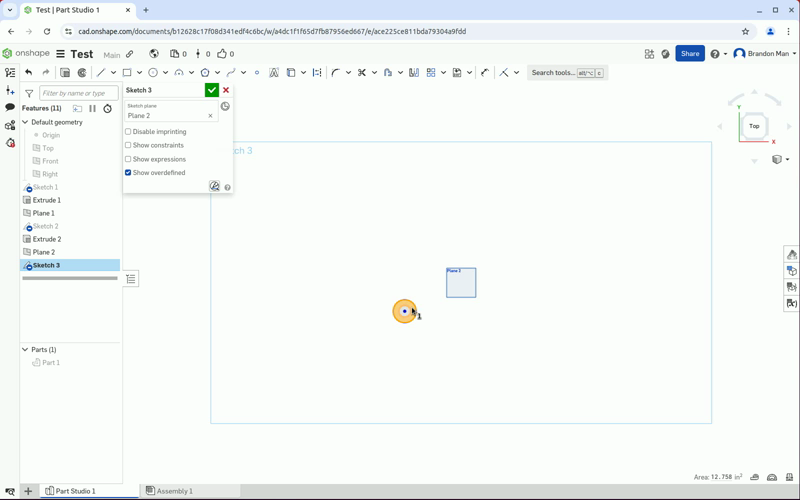
mouse_move(73, 352)
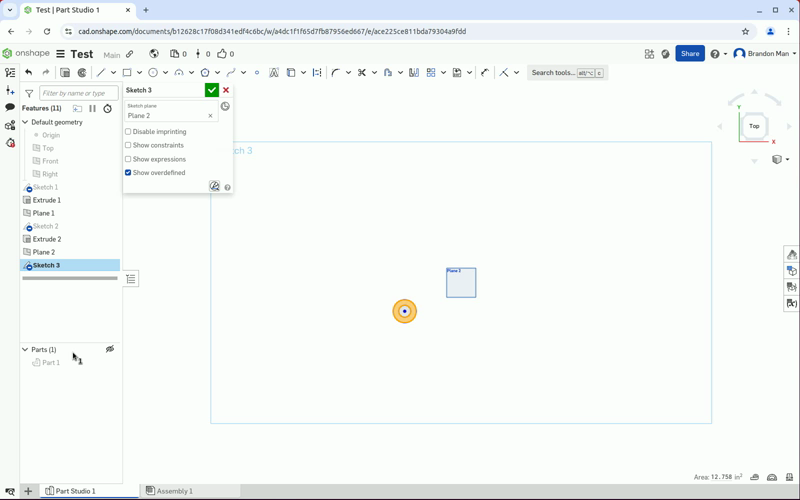
key(shift+y)
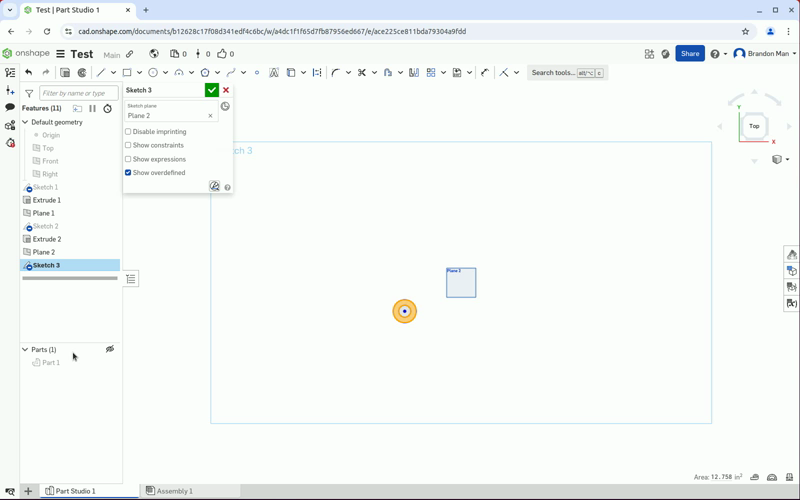
key(shift+e)
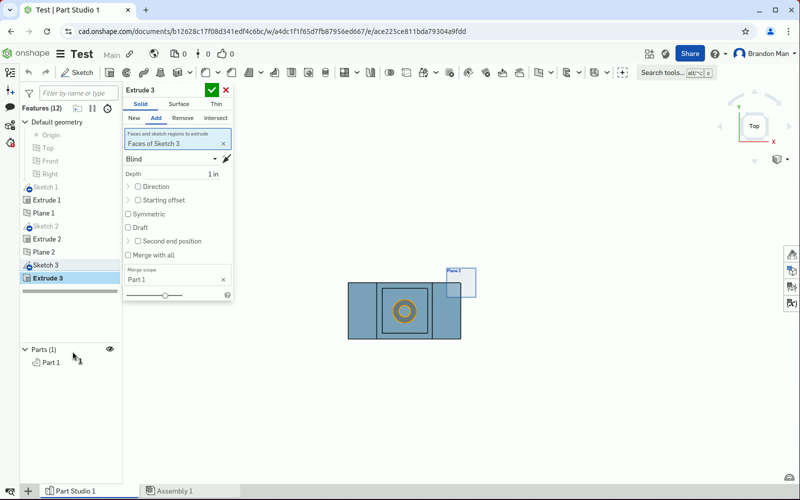
mouse_move(143, 106)
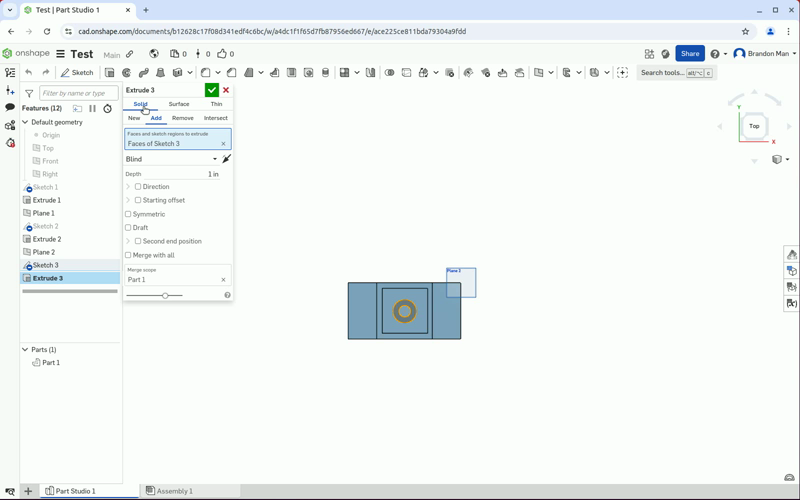
click(143, 106)
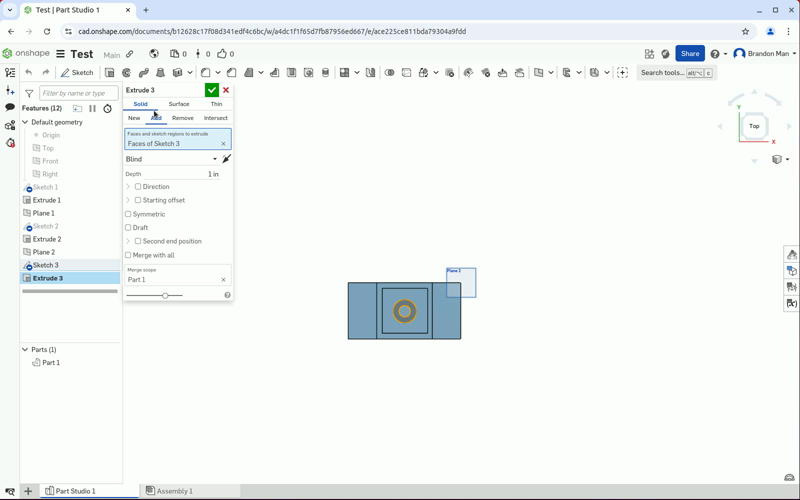
mouse_move(186, 120)
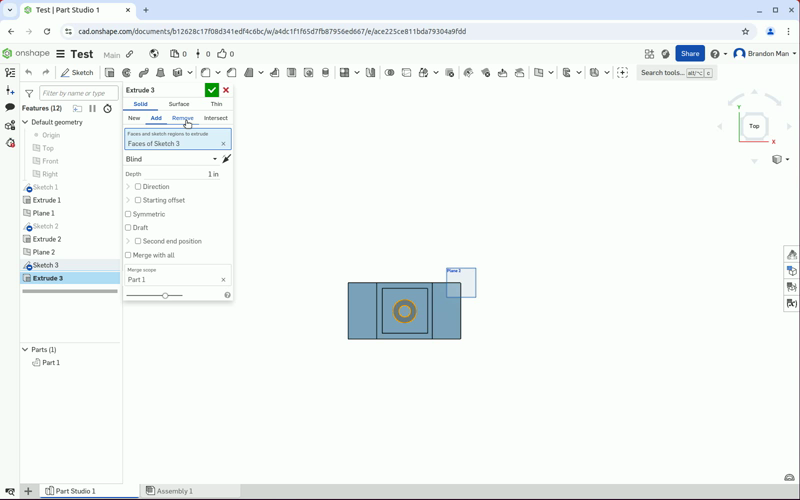
click(186, 120)
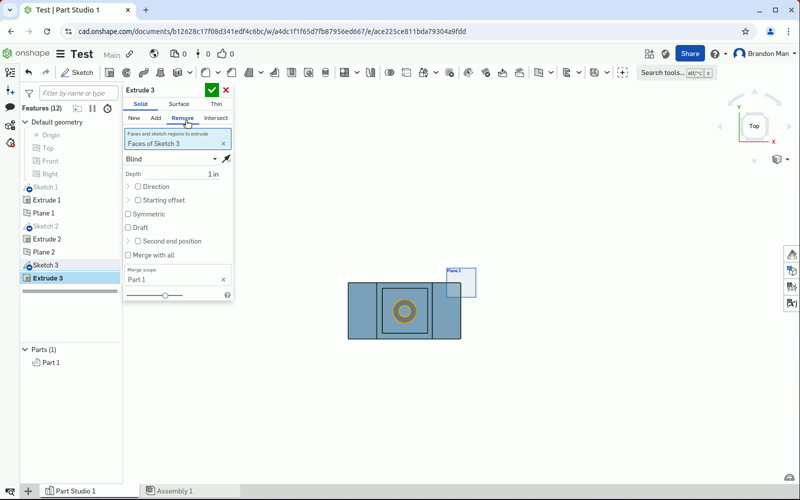
key(tab, 4)
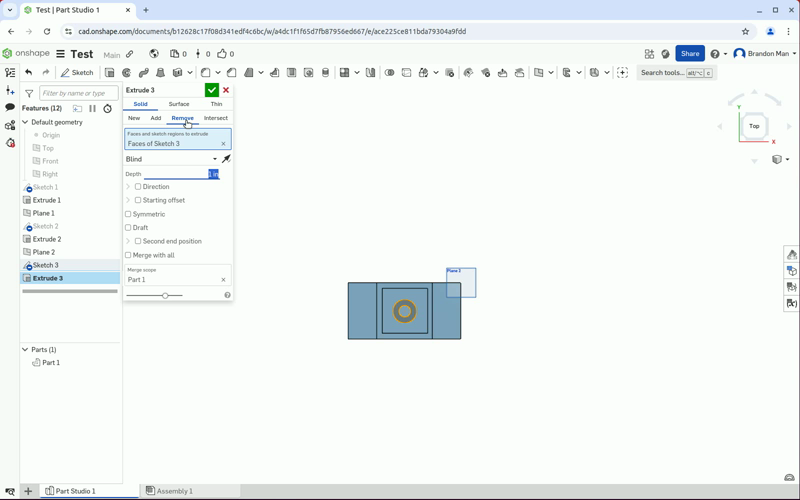
text(0.481)
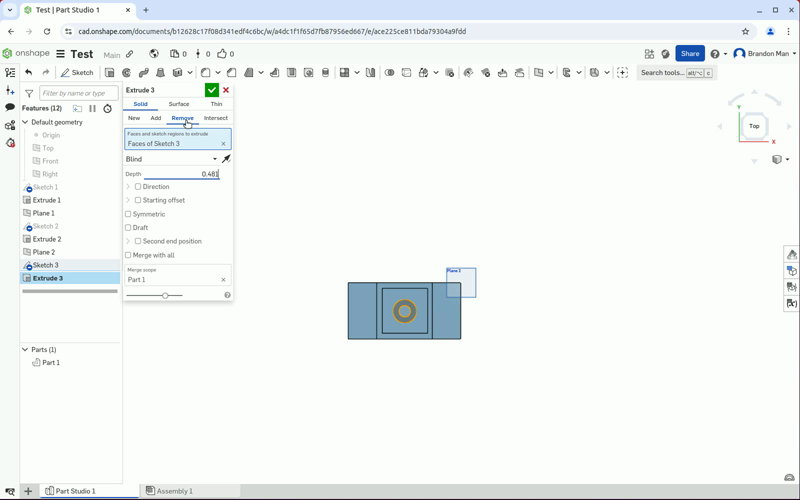
key(tab, 6)
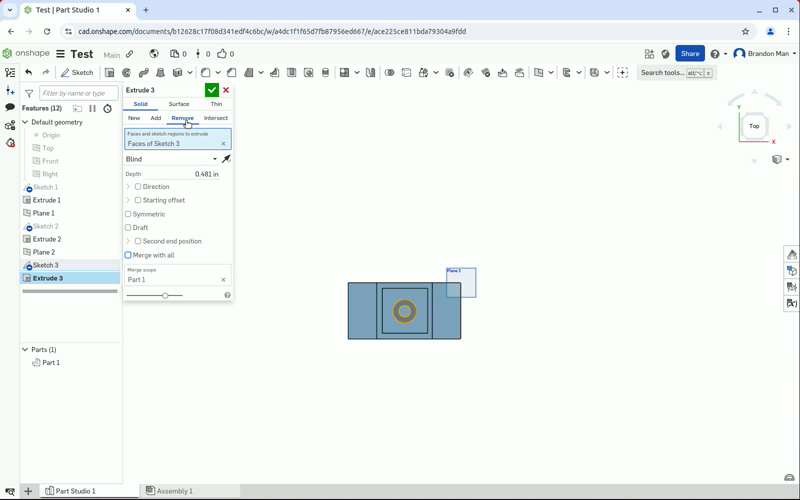
key(space)
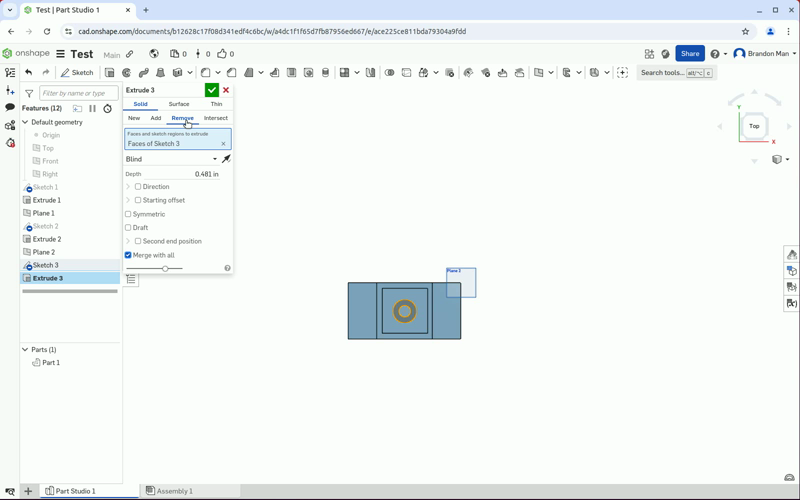
key(enter)
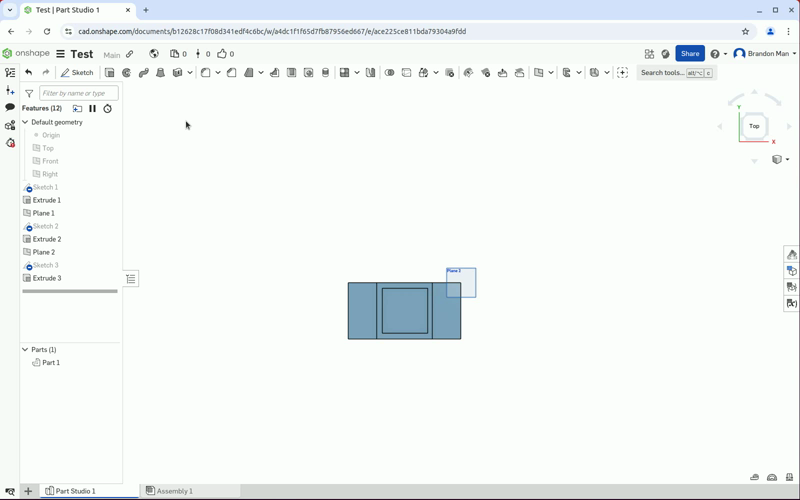
key(shift+h)
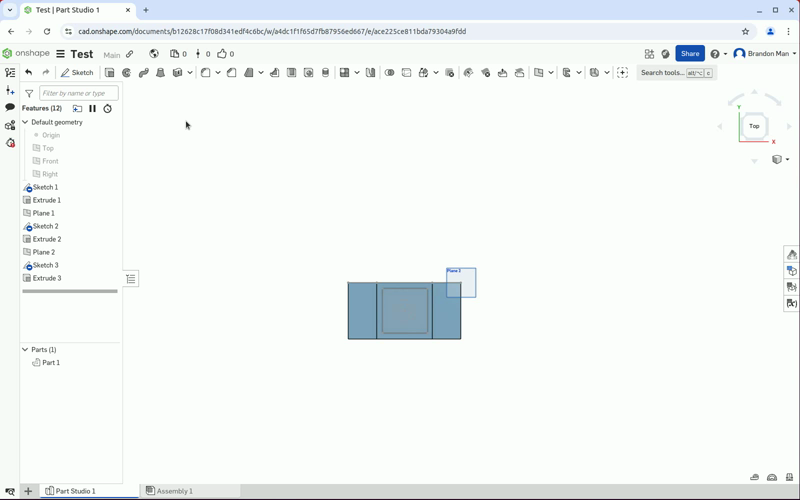
key(shift+h)
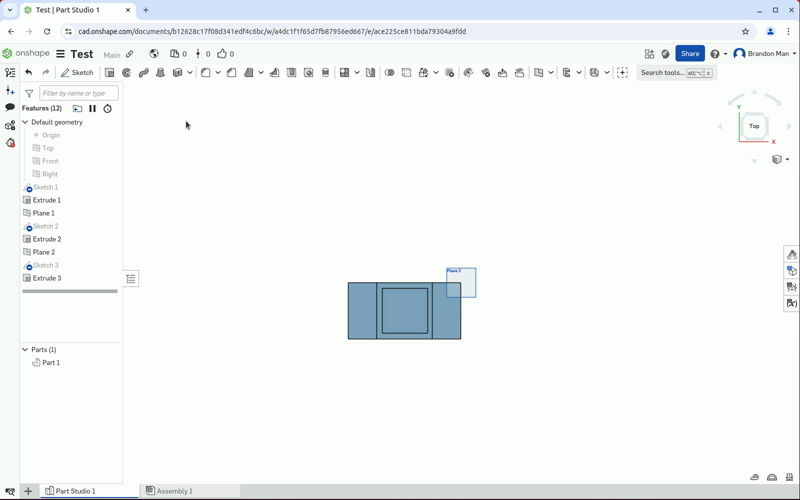
mouse_move(73, 189)
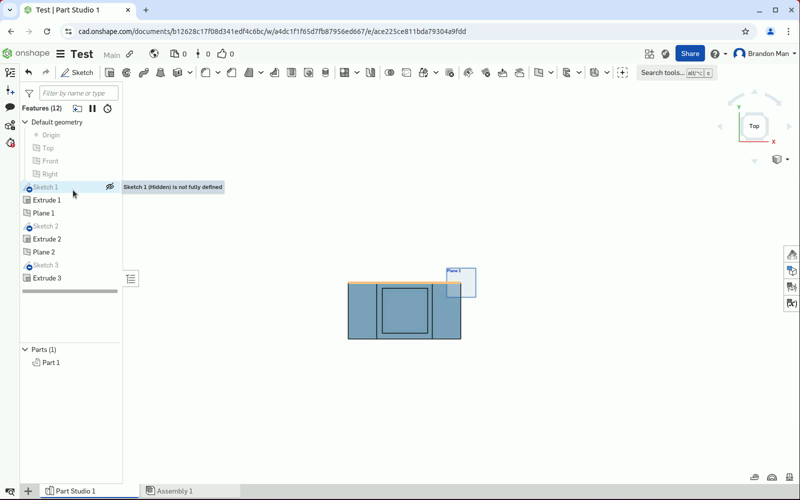
click(73, 189)
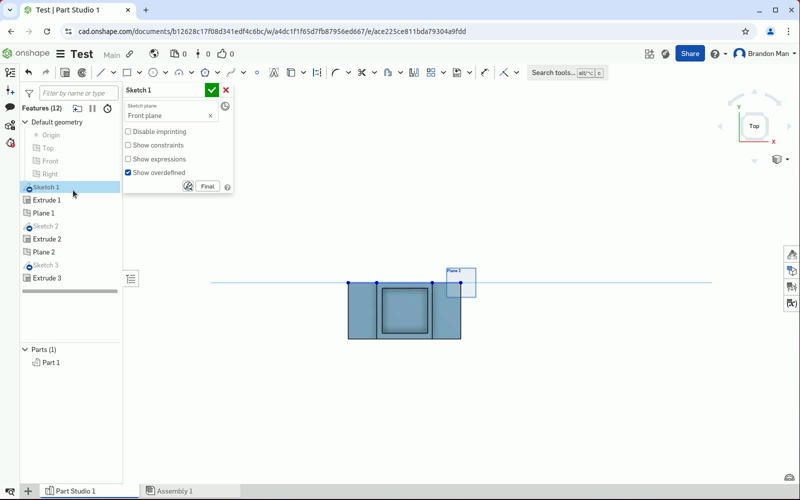
mouse_move(229, 92)
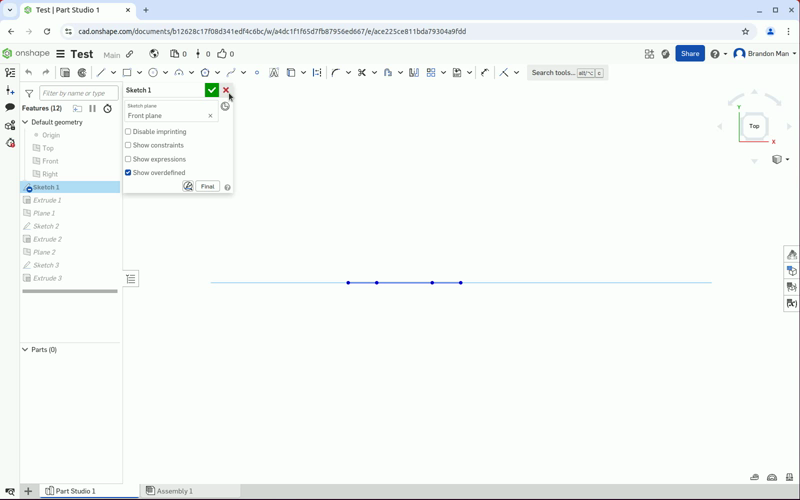
click(229, 92)
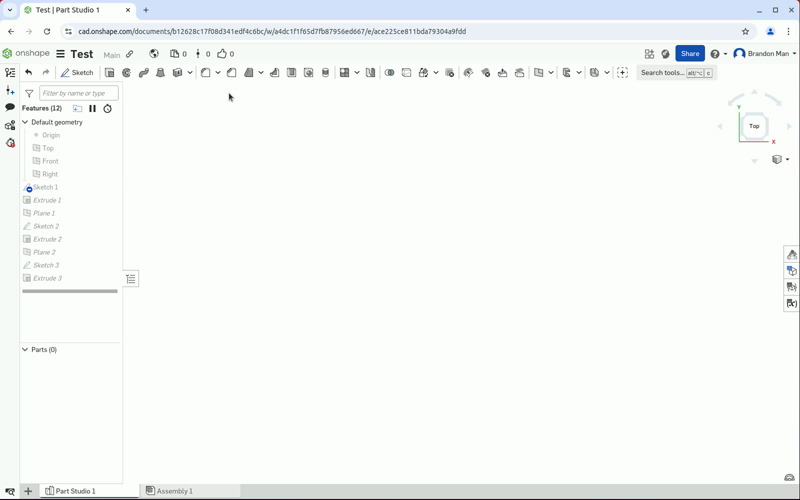
key(shift+s)
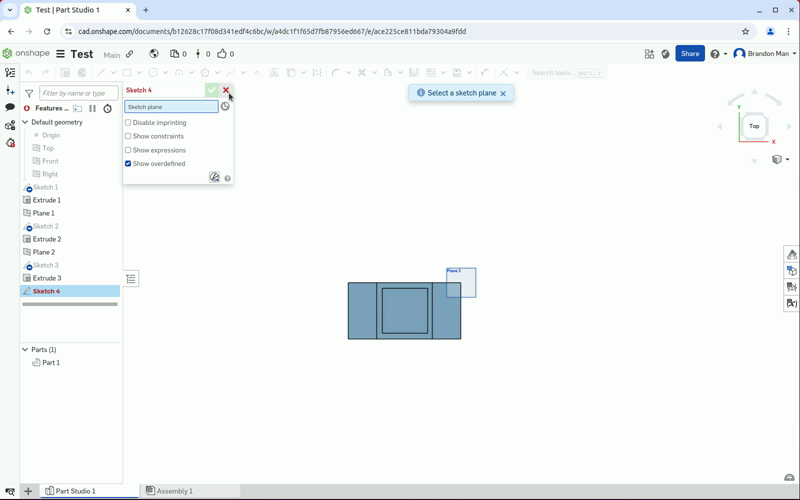
mouse_move(73, 254)
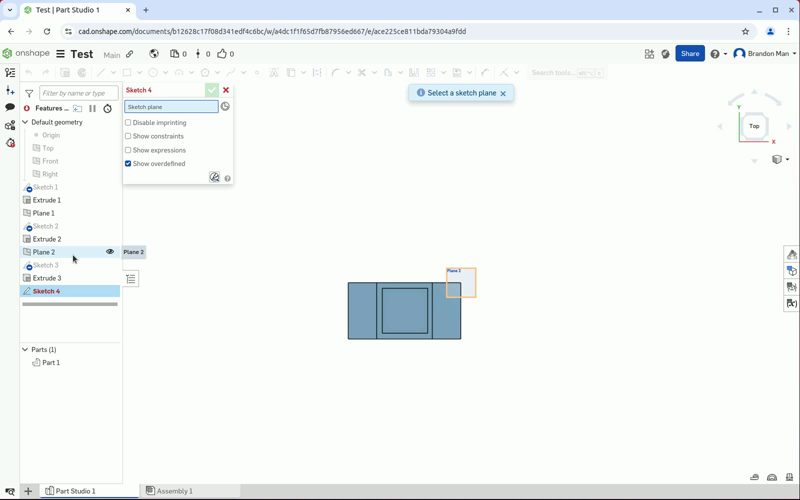
click(73, 254)
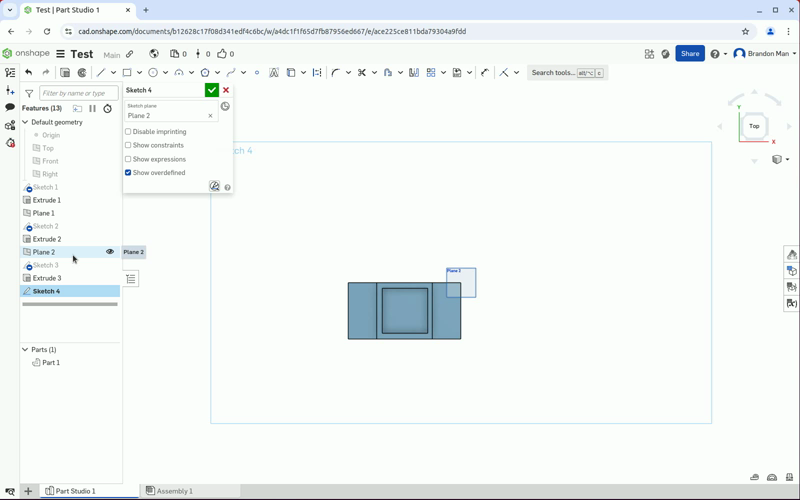
mouse_move(73, 352)
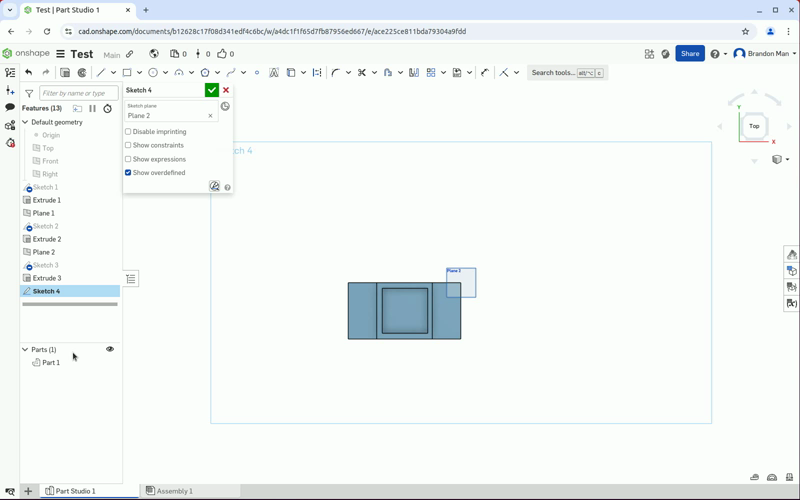
key(y)
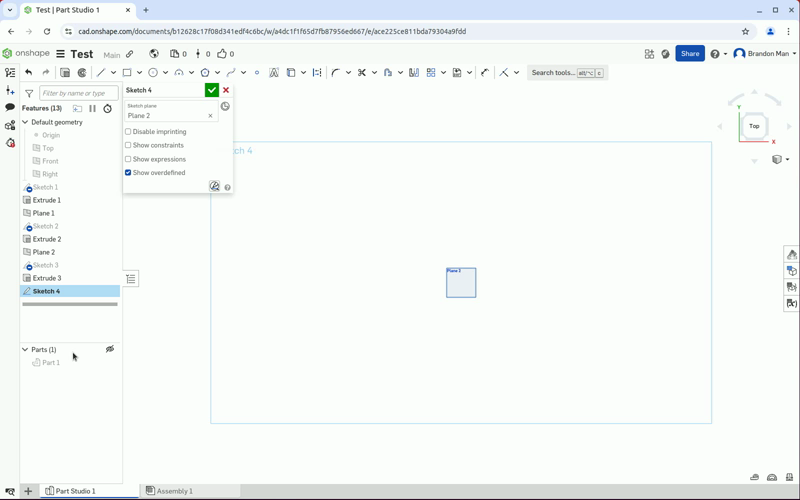
key(c)
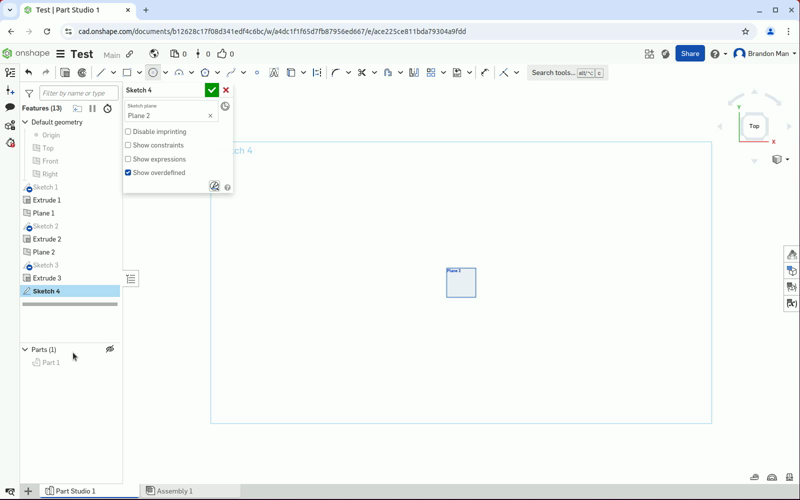
key_down(shift)
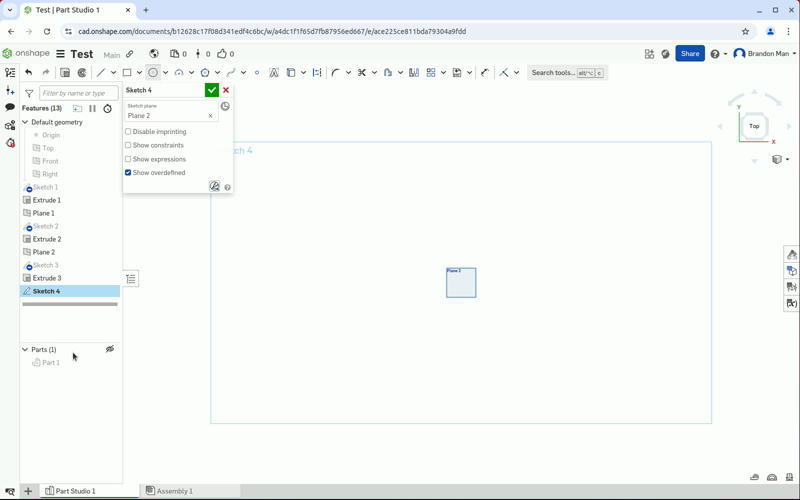
mouse_move(404, 311)
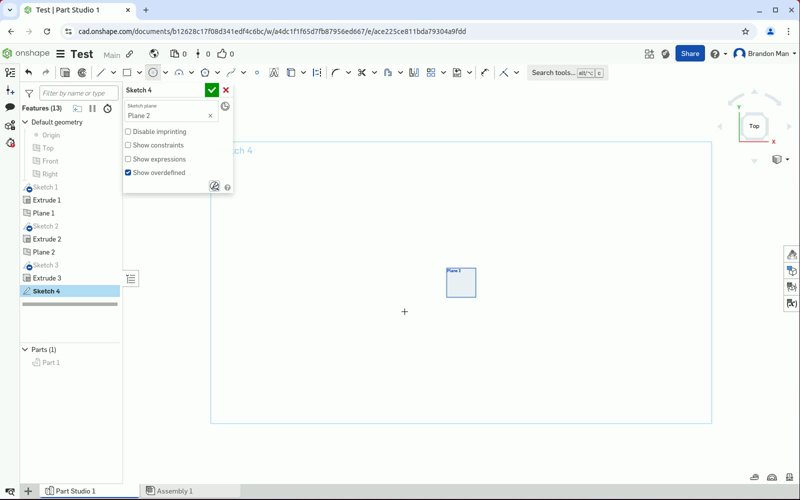
click(404, 311)
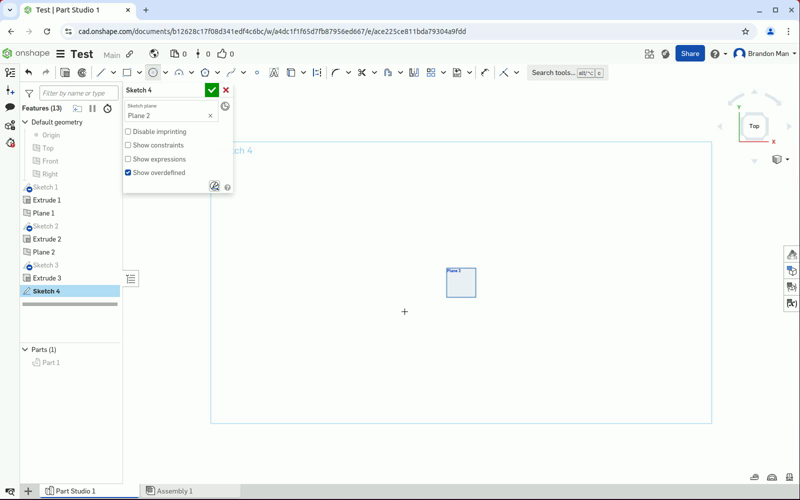
key_up(shift)
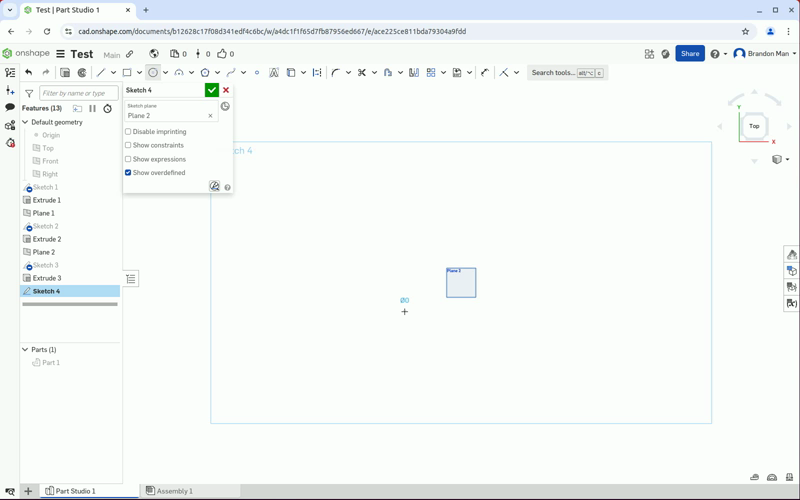
mouse_move(411, 311)
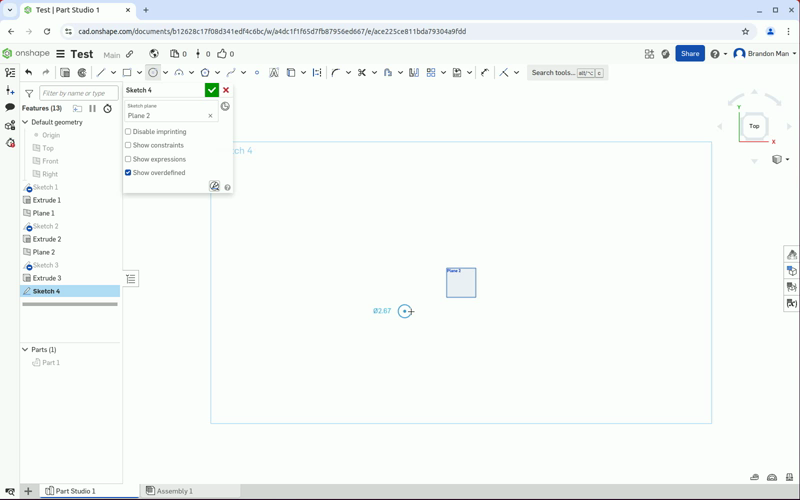
click(411, 311)
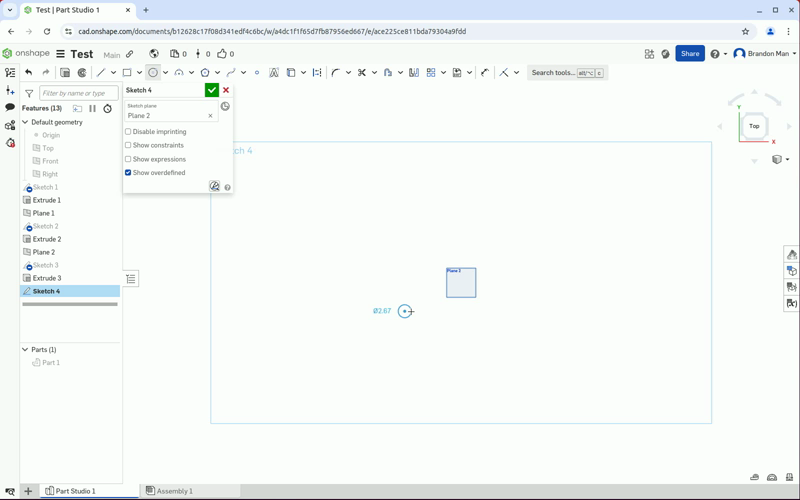
key(esc)
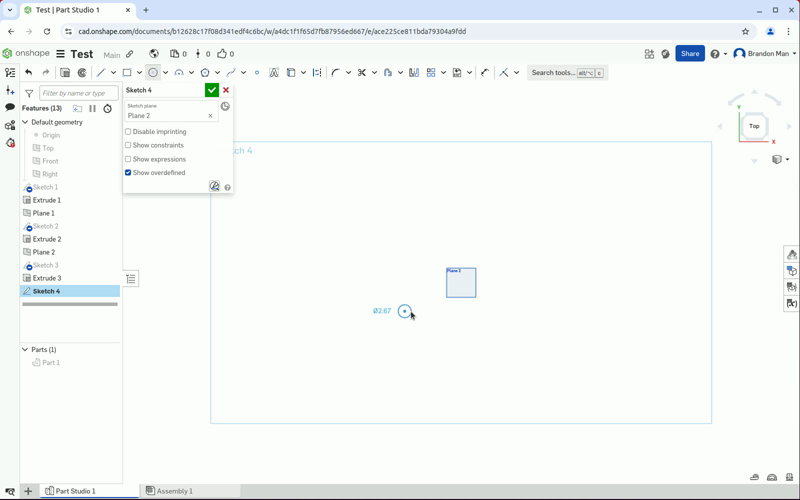
mouse_move(406, 314)
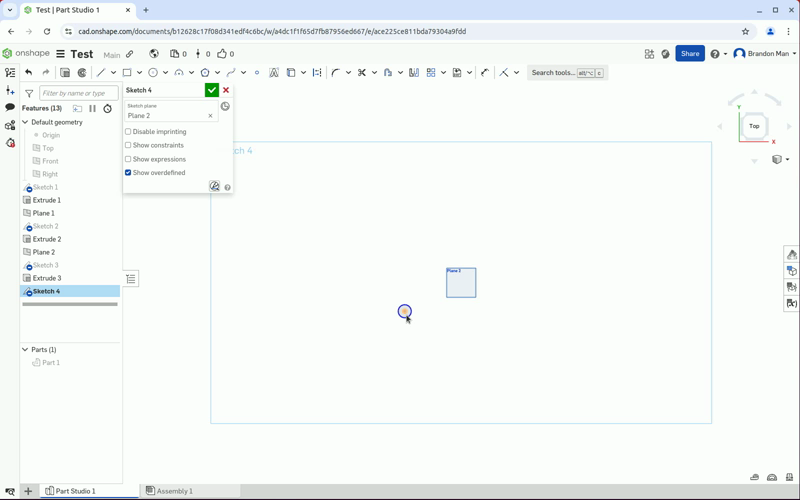
scroll(6)
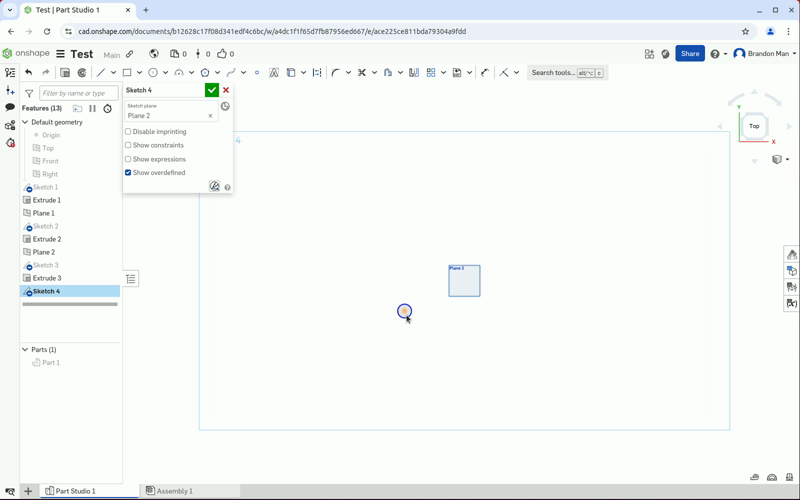
scroll(6)
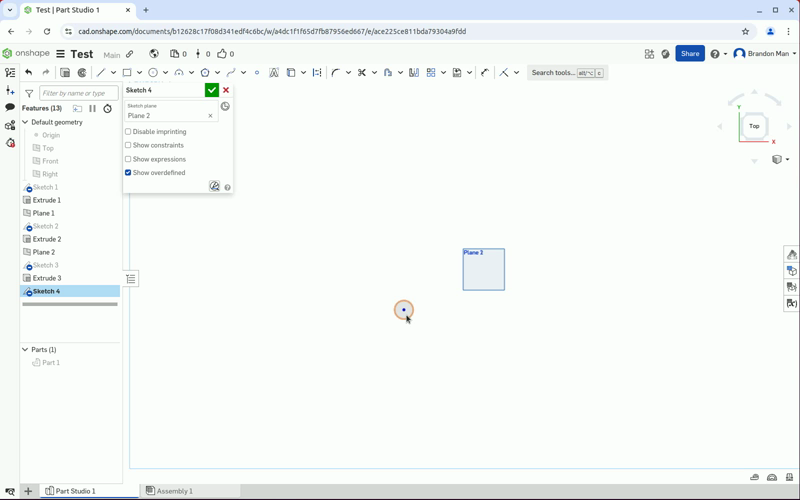
scroll(6)
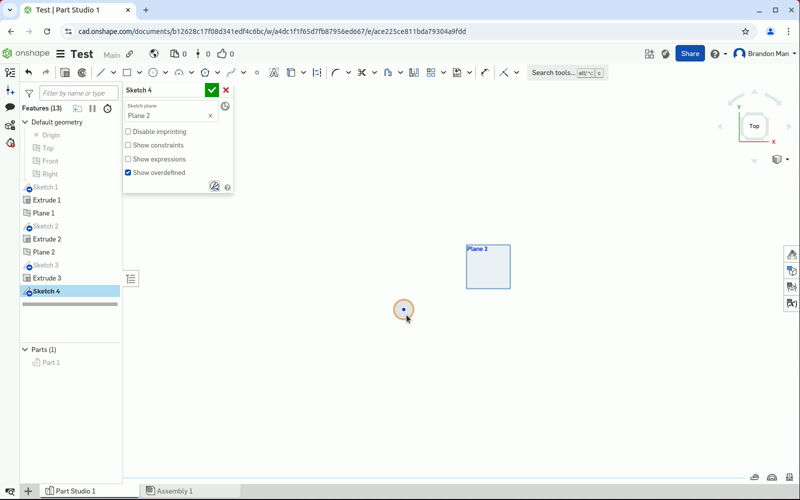
scroll(6)
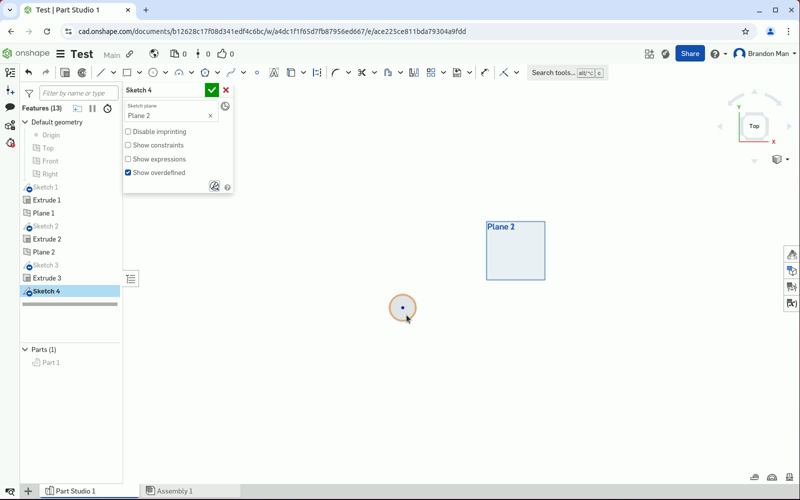
scroll(6)
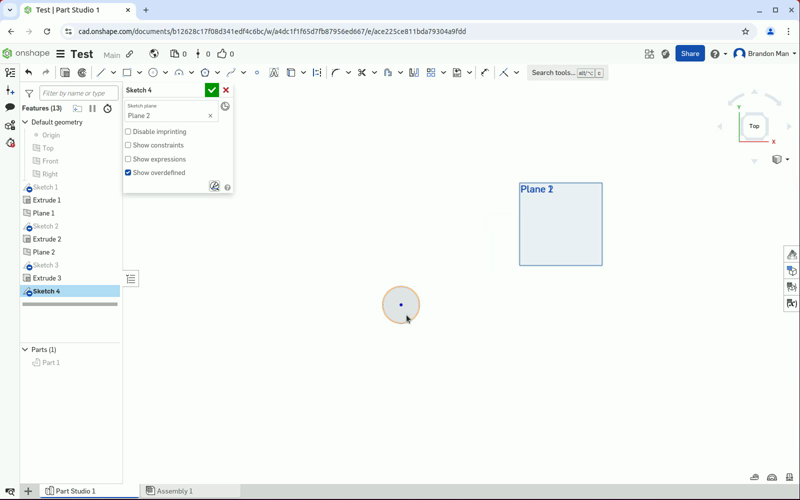
scroll(6)
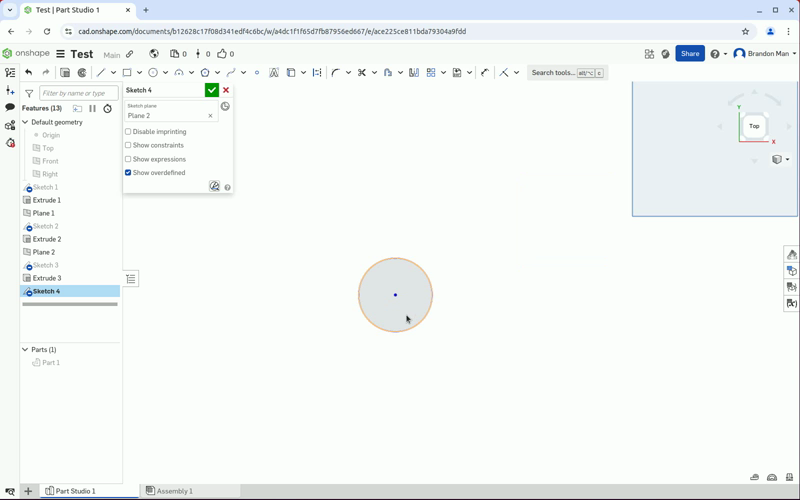
scroll(6)
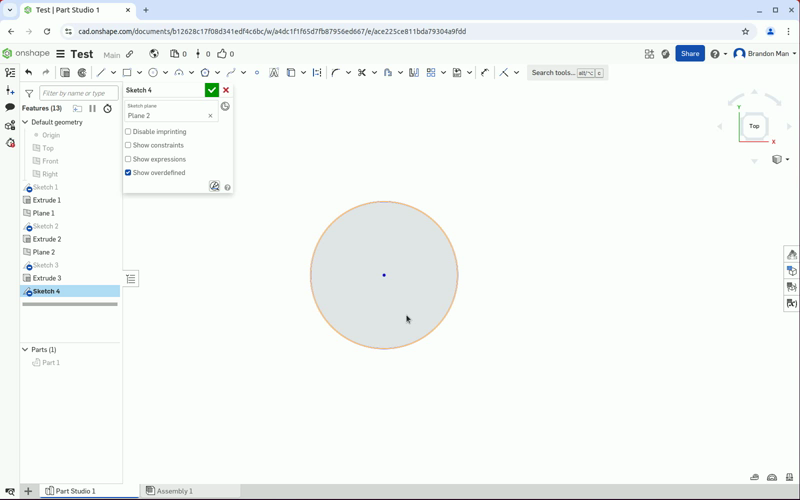
click(406, 314)
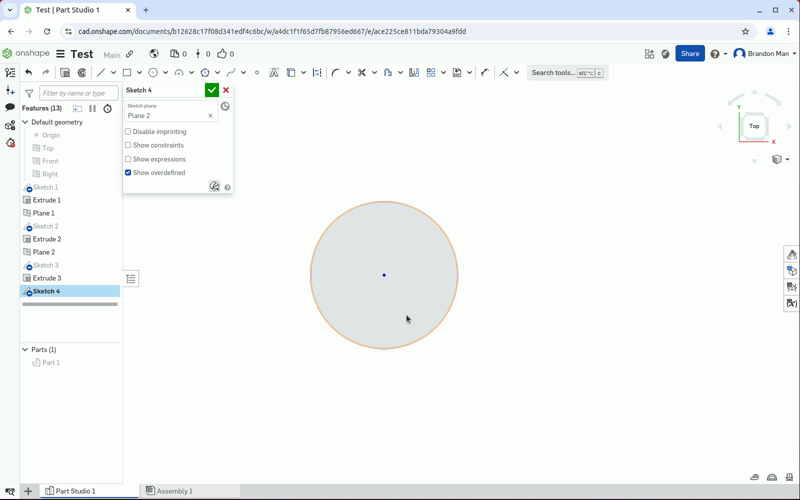
scroll(-6)
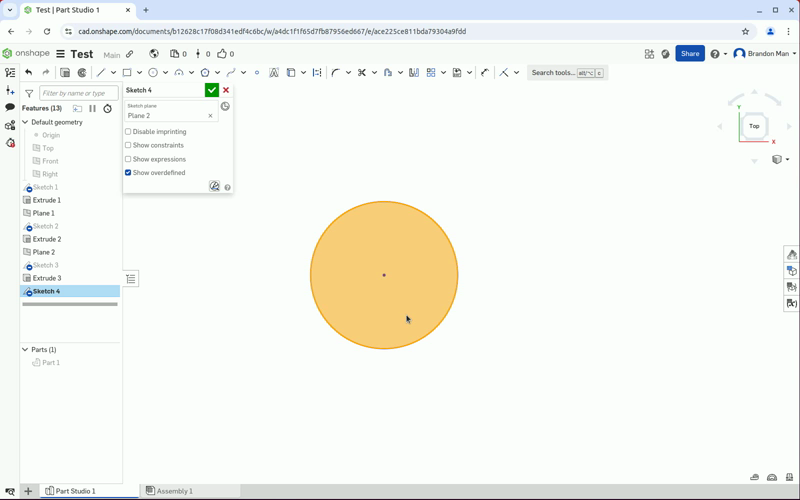
scroll(-6)
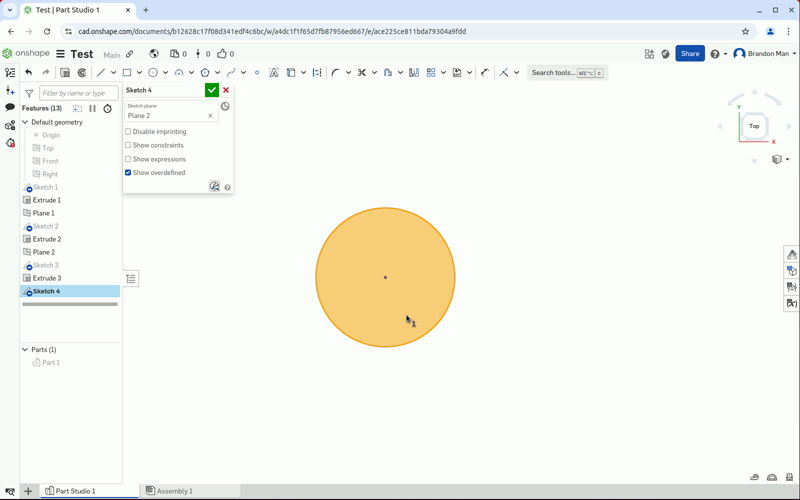
scroll(-6)
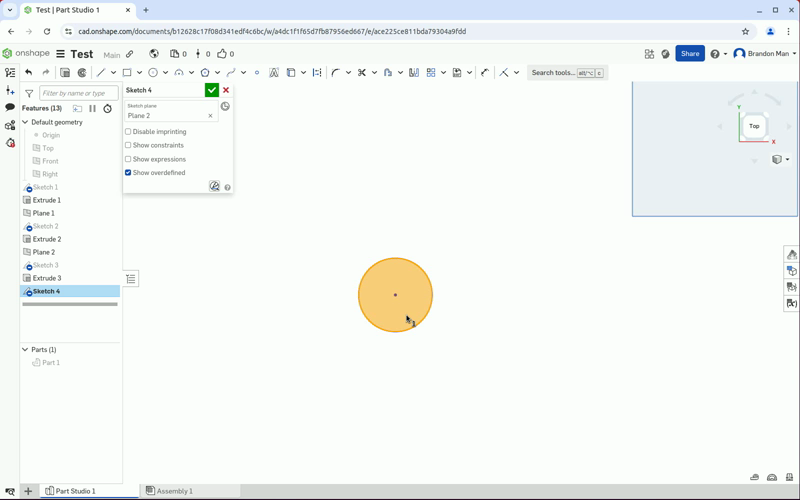
scroll(-6)
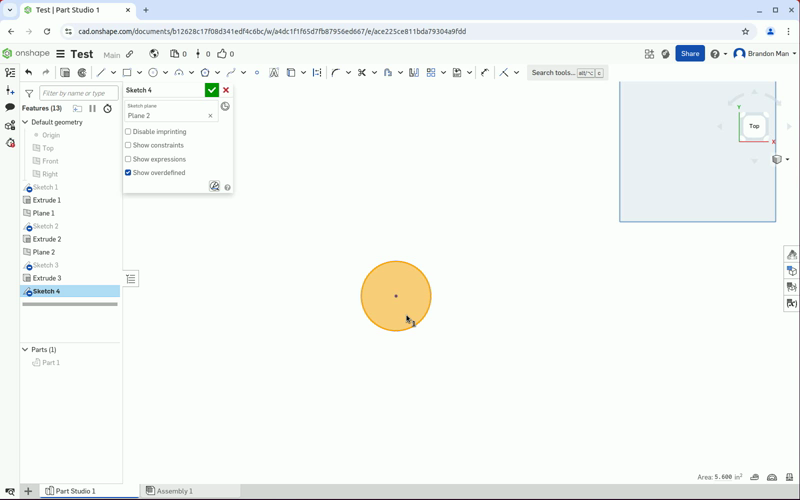
scroll(-6)
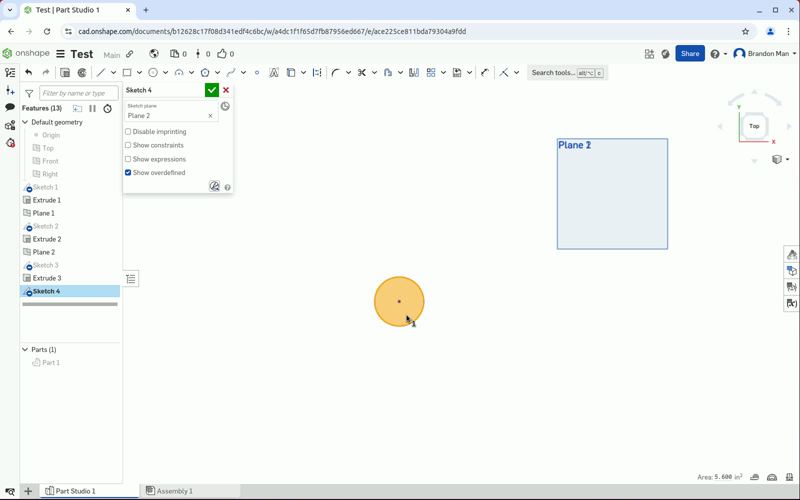
scroll(-6)
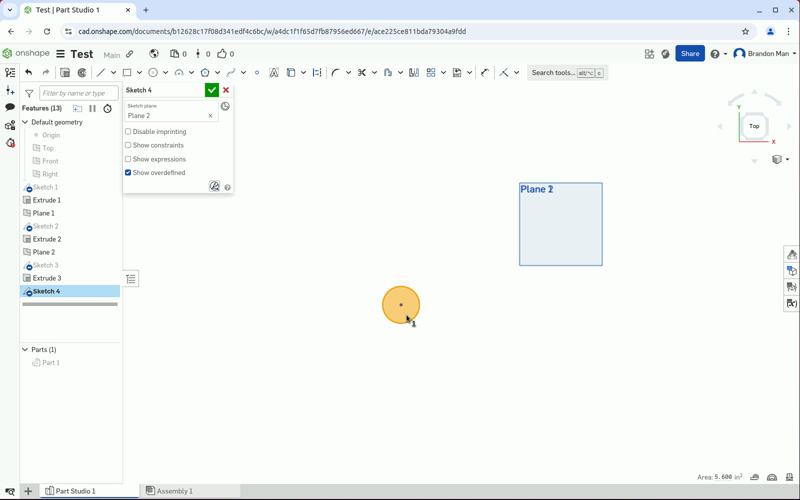
scroll(-6)
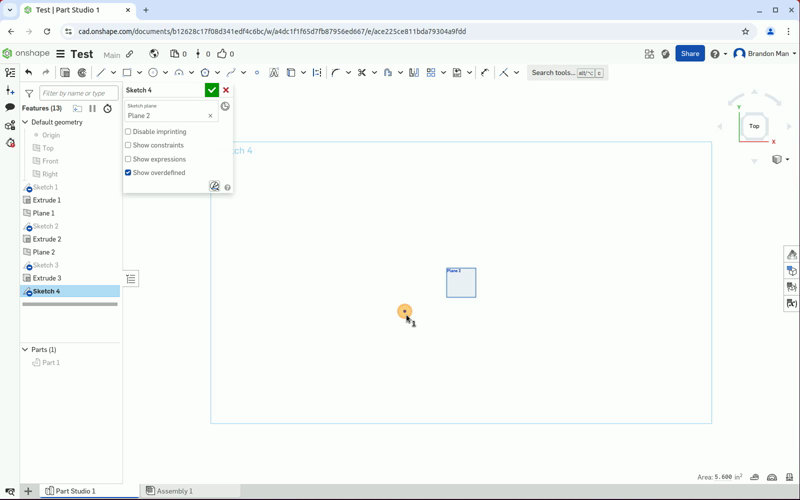
mouse_move(73, 352)
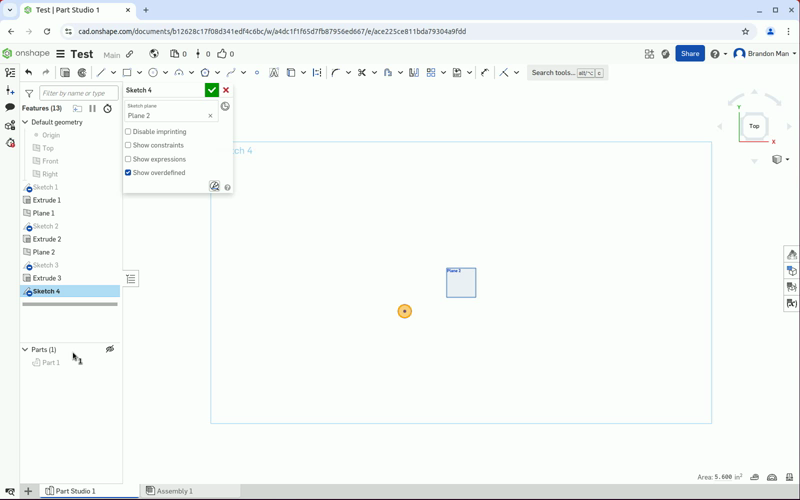
key(shift+y)
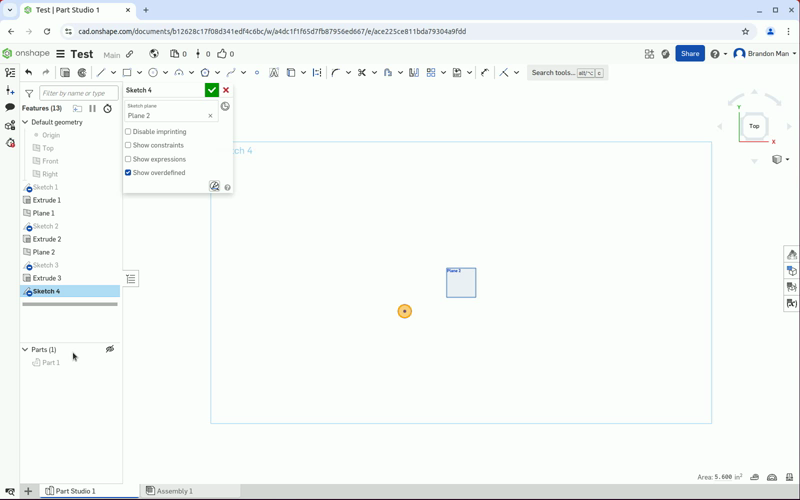
key(shift+e)
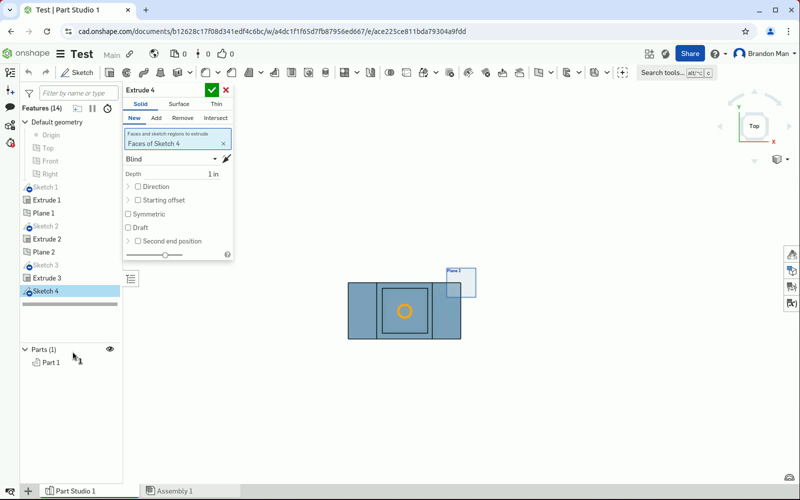
mouse_move(143, 106)
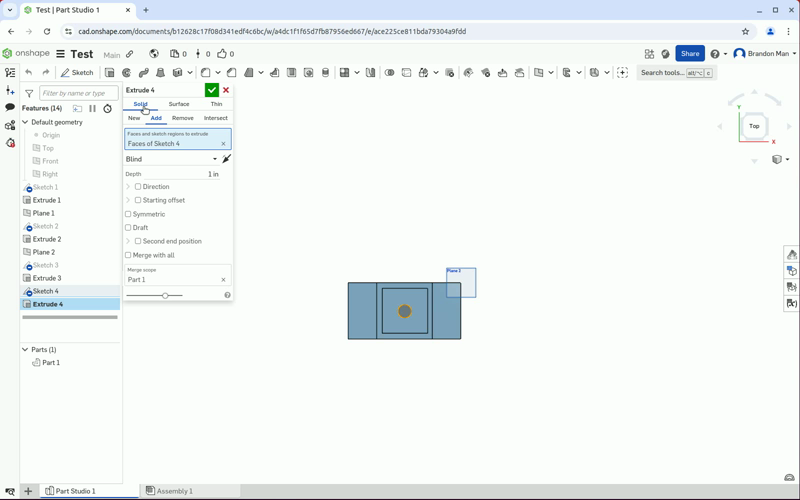
click(143, 106)
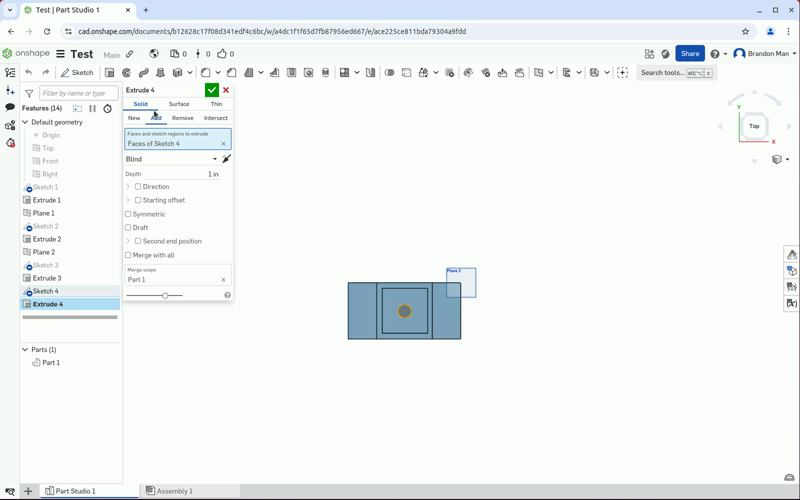
mouse_move(186, 120)
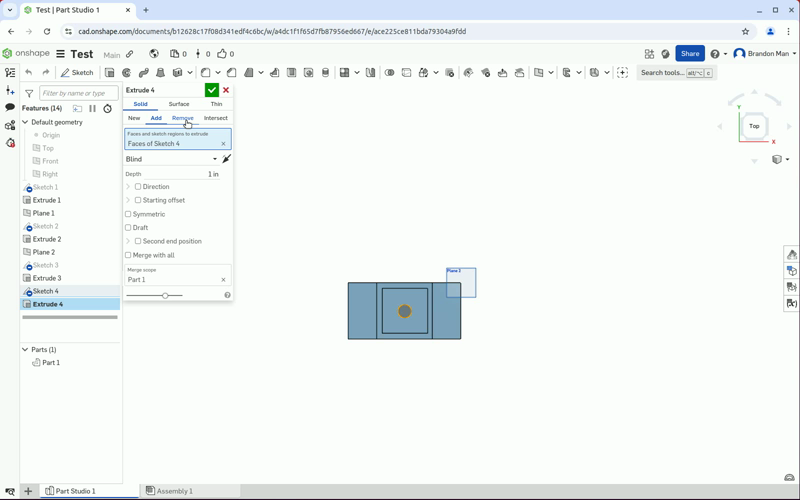
click(186, 120)
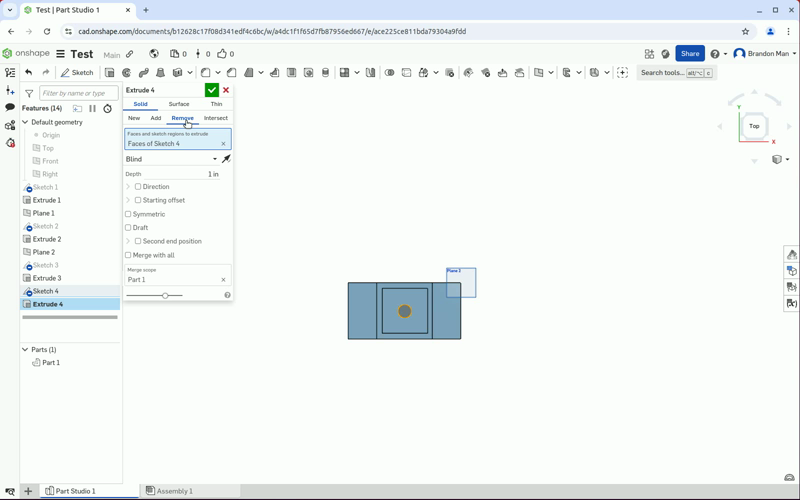
key(tab, 4)
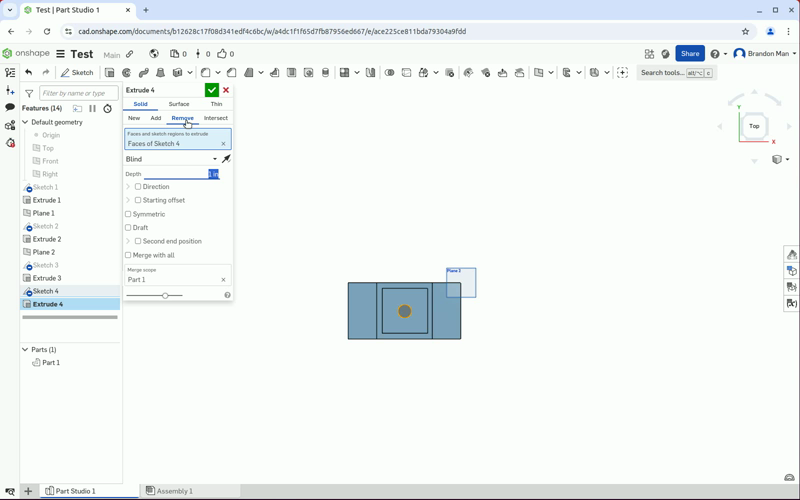
text(4.574)
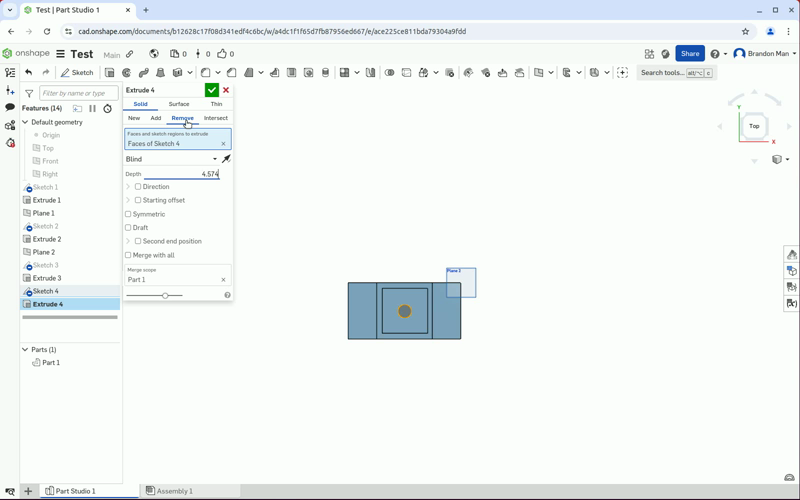
key(tab, 6)
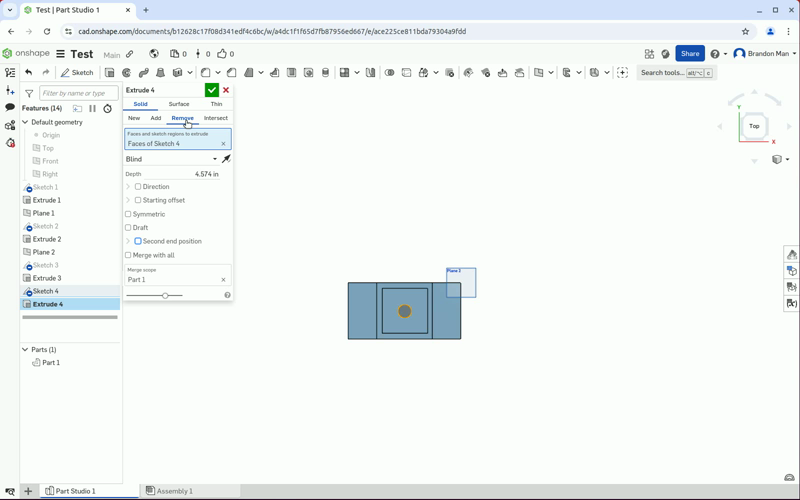
key(space)
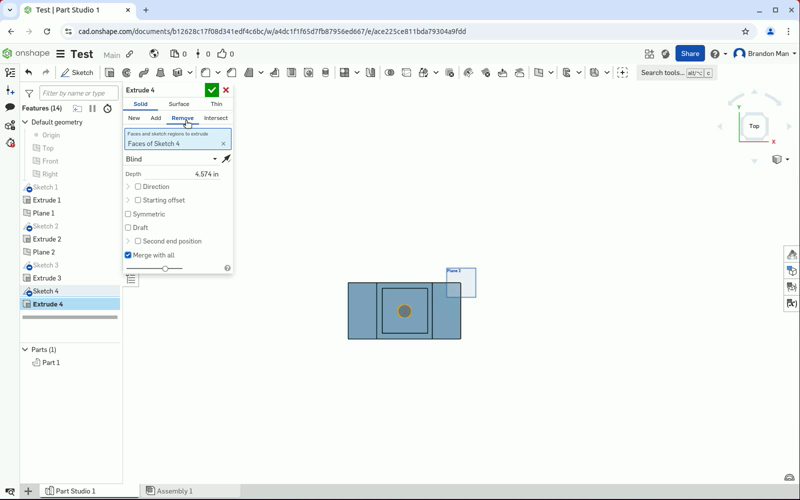
key(enter)
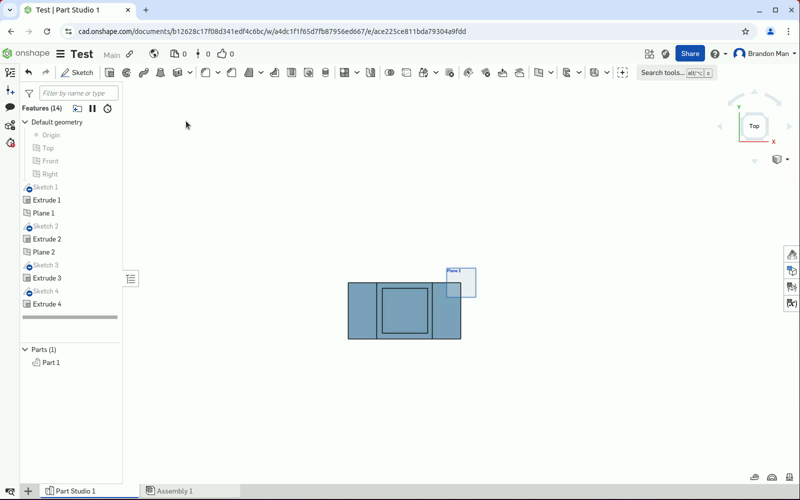
key(shift+h)
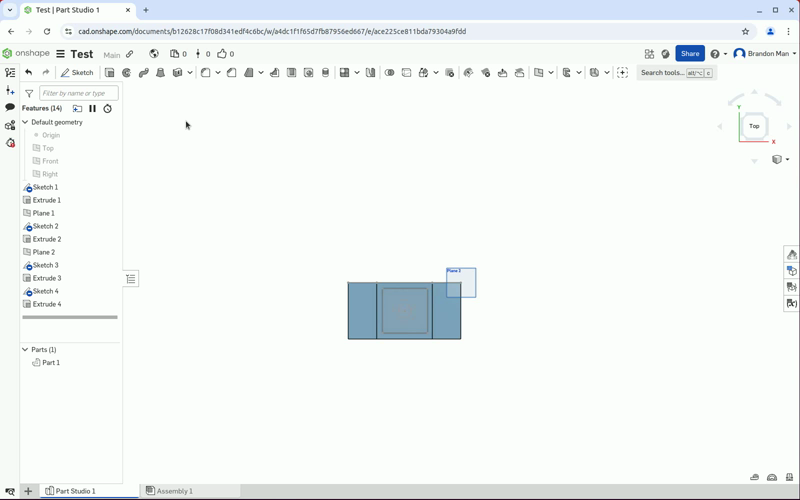
key(shift+h)
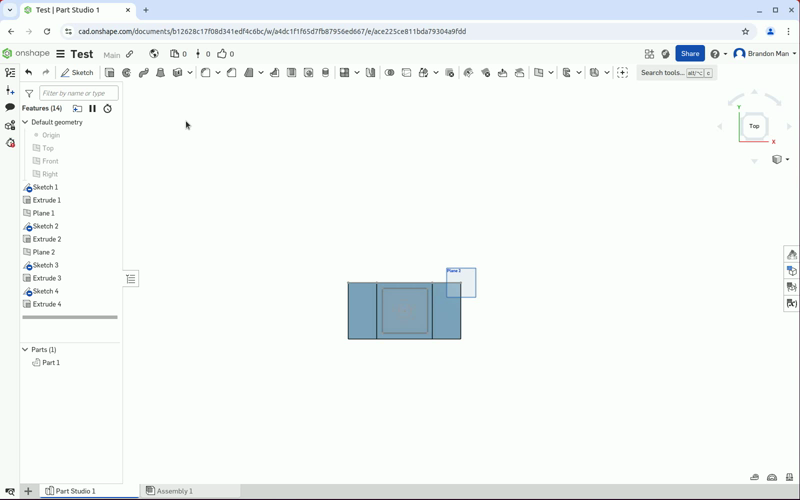
key(shift+7)
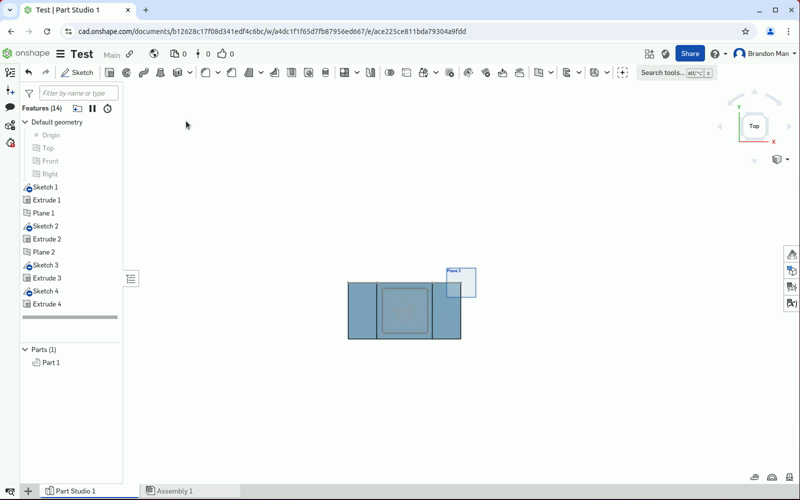
key(up, 3)
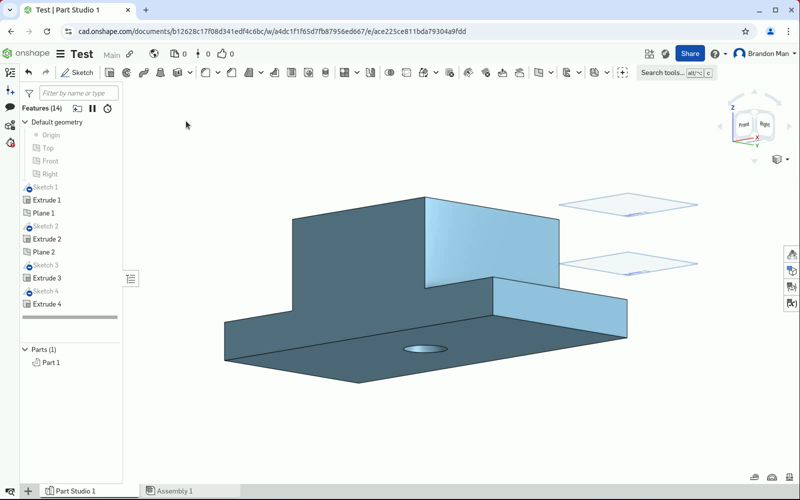
key(left, 3)
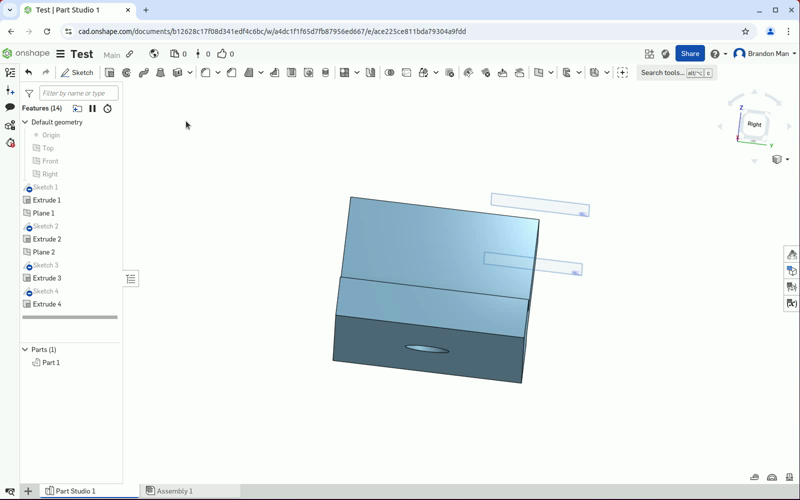
key(right, 3)
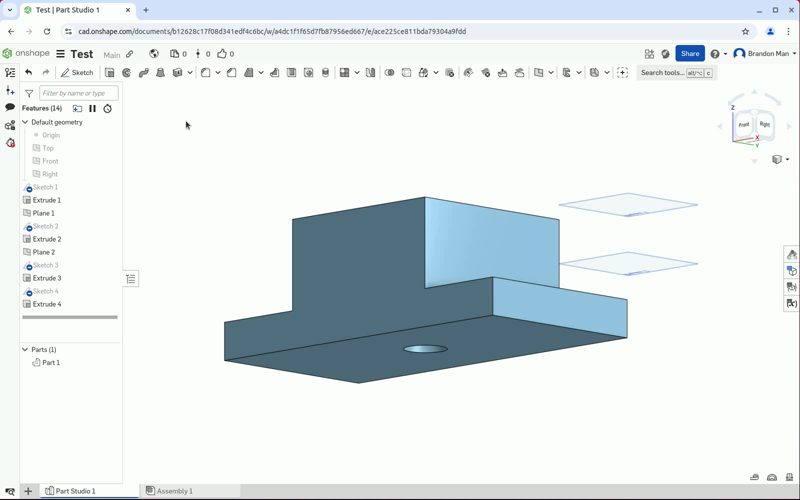
key(down, 3)
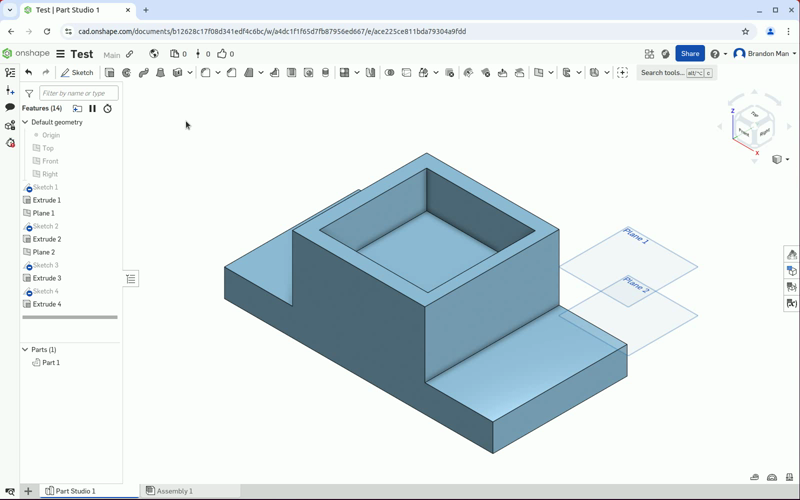
mouse_move(73, 189)
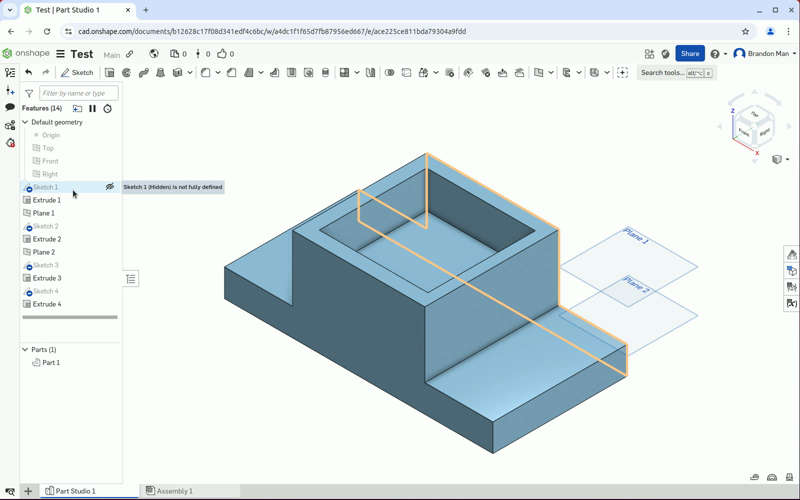
click(73, 189)